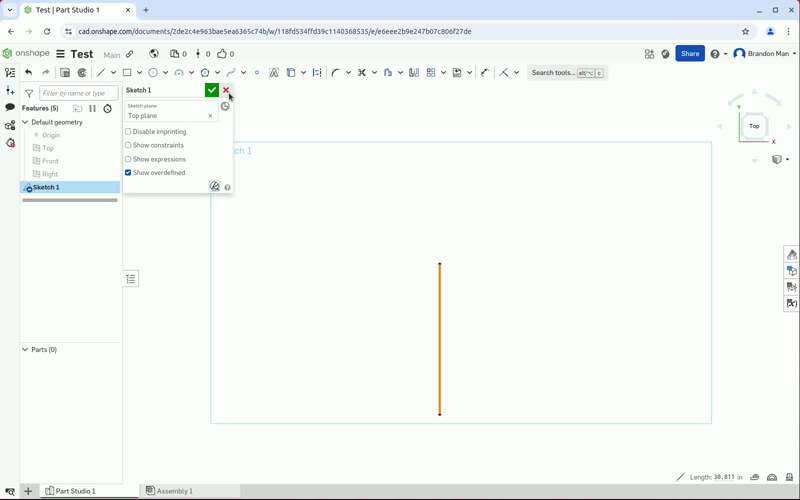
key(shift+h)
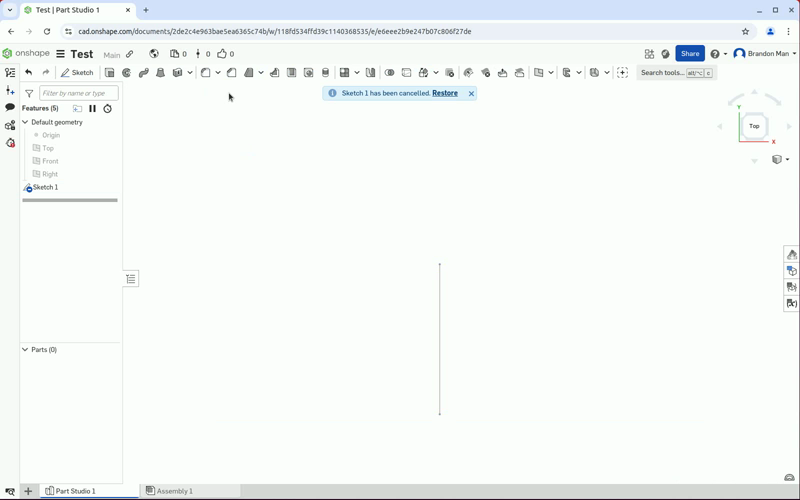
key(shift+s)
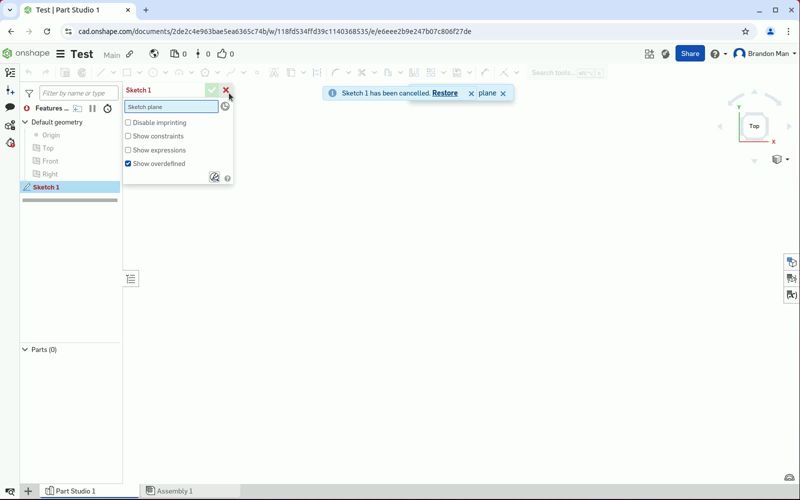
mouse_move(73, 150)
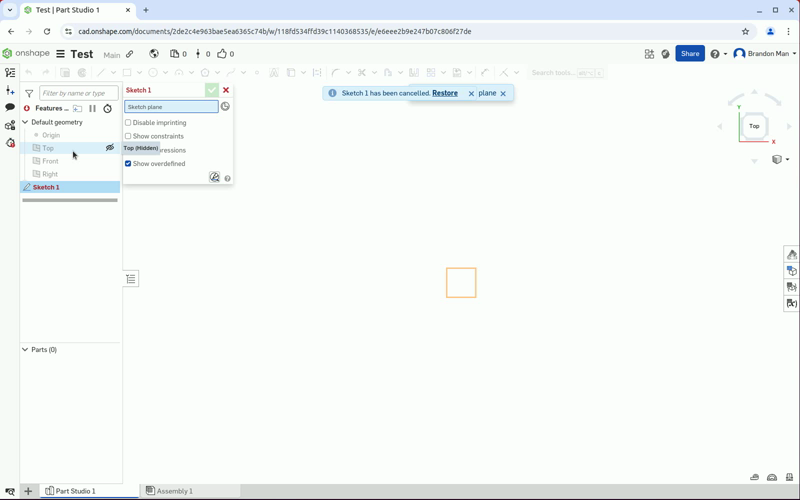
click(73, 150)
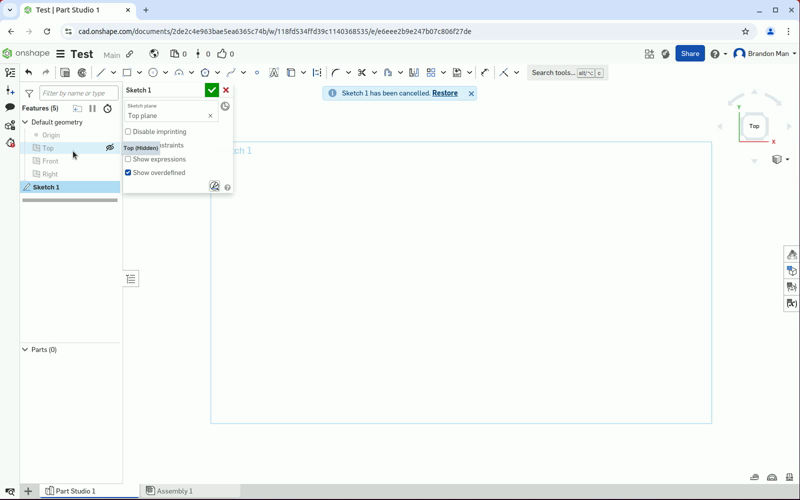
mouse_move(73, 352)
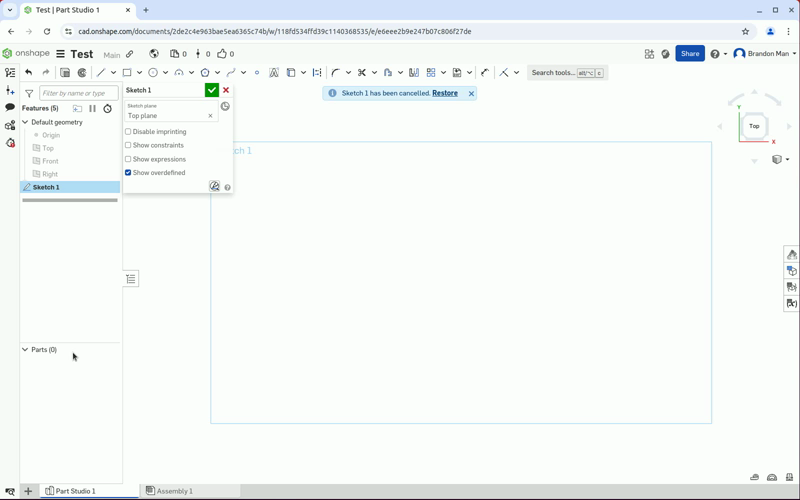
key(y)
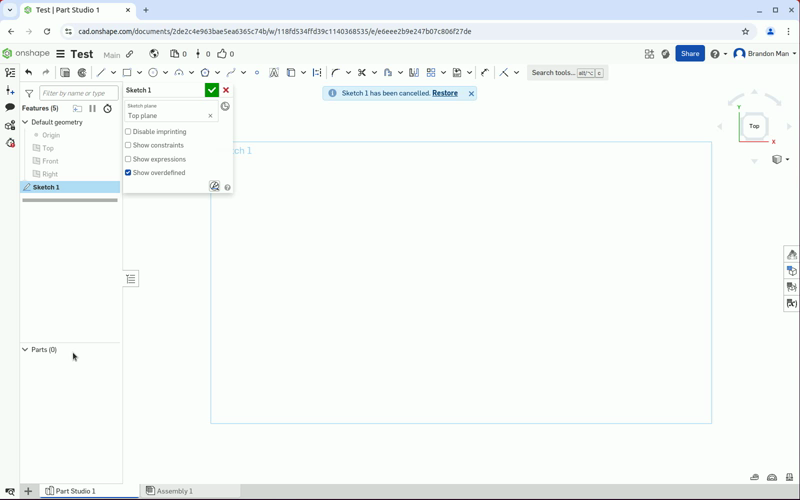
key(l)
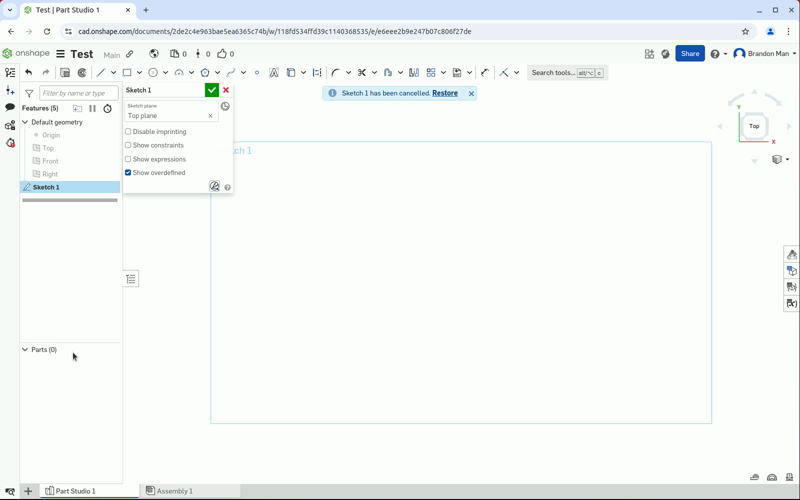
key_down(shift)
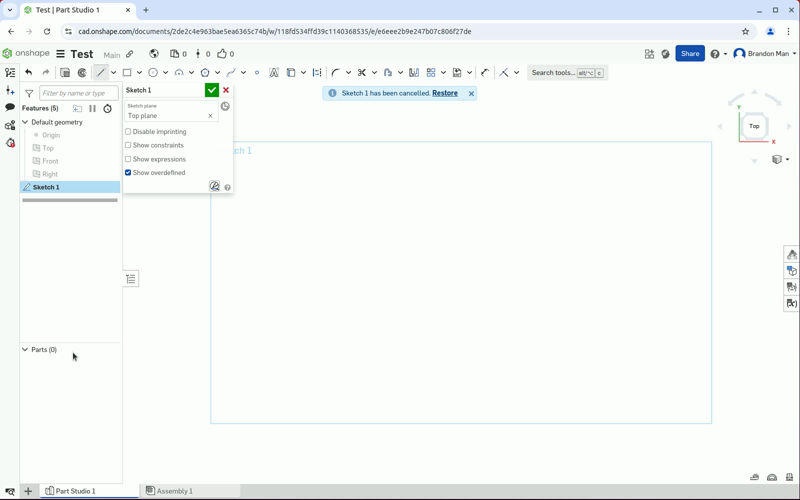
mouse_move(460, 343)
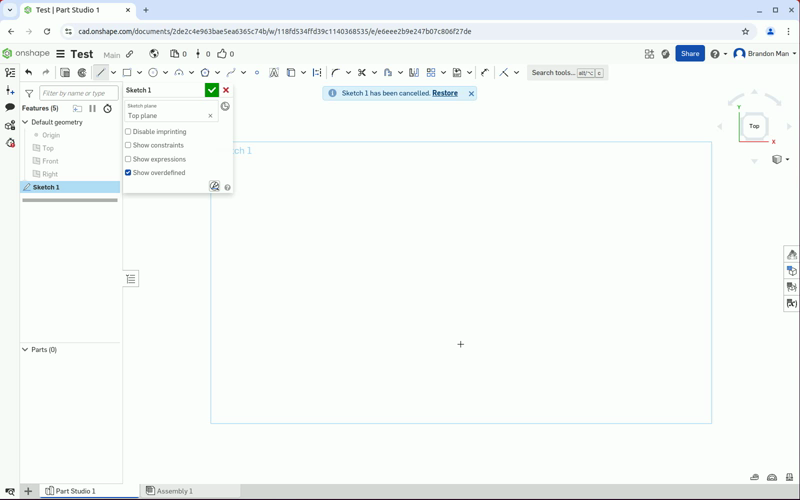
click(460, 343)
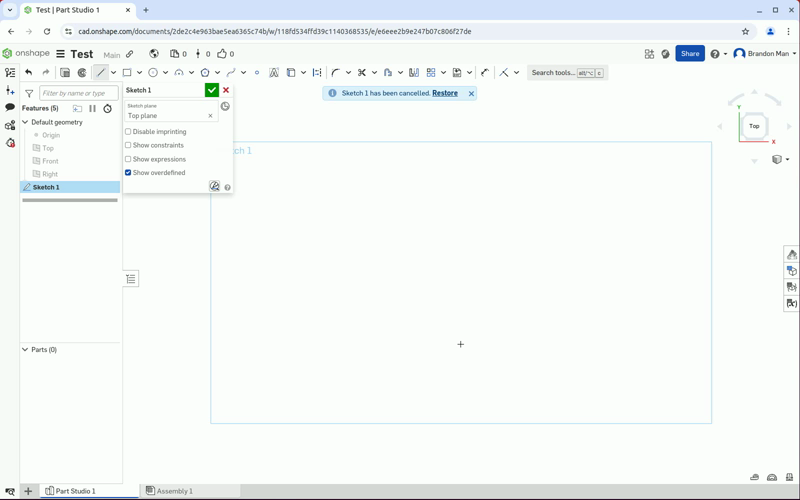
key_up(shift)
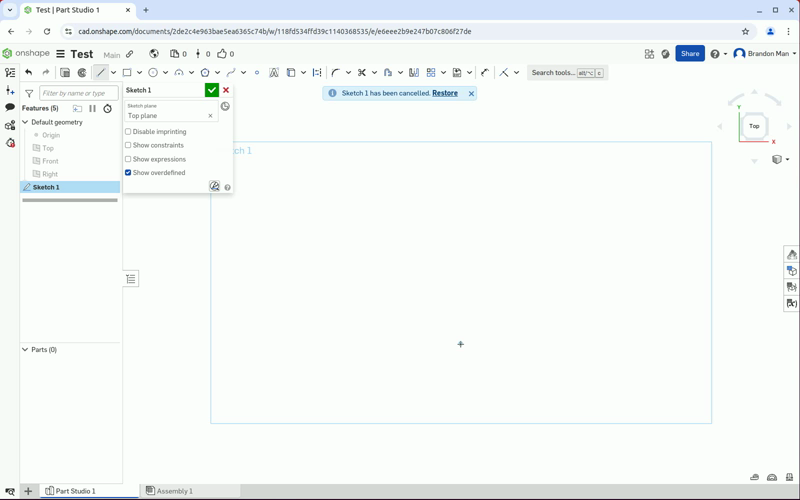
key_down(shift)
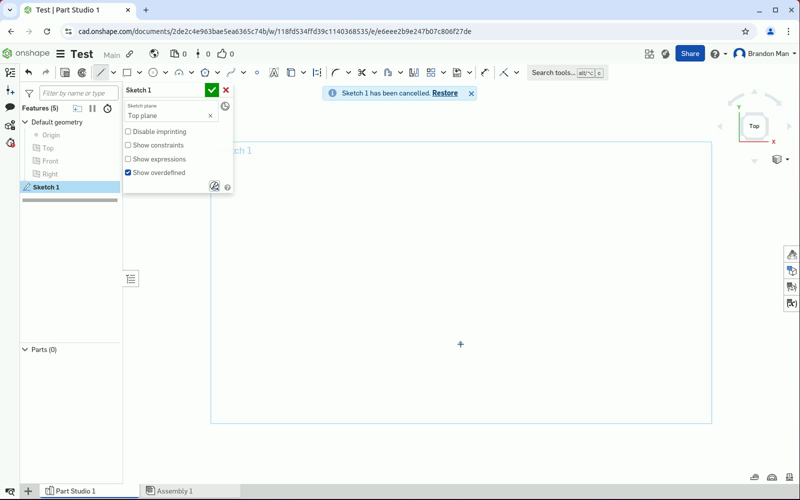
mouse_move(573, 343)
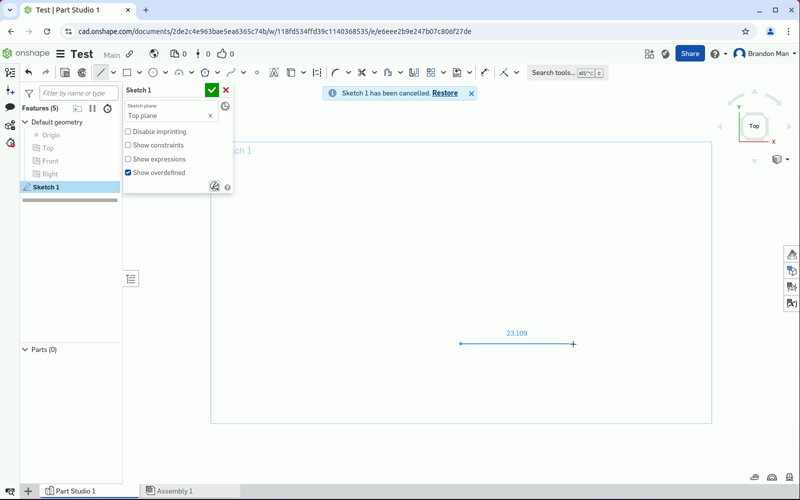
click(573, 343)
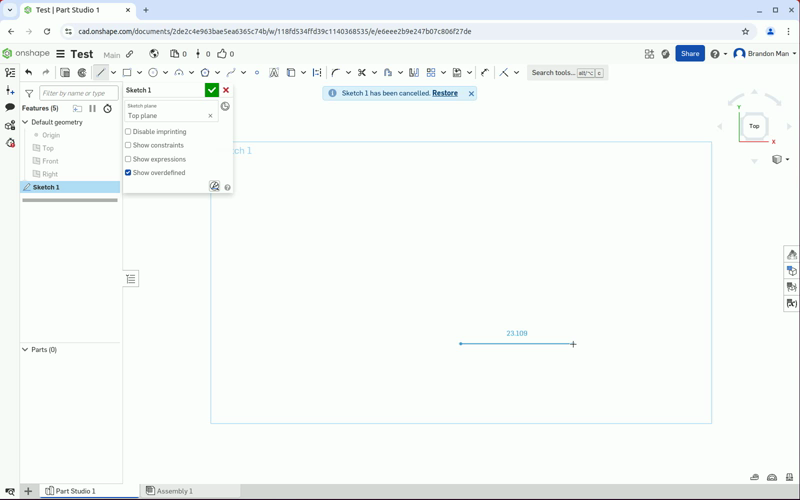
key_up(shift)
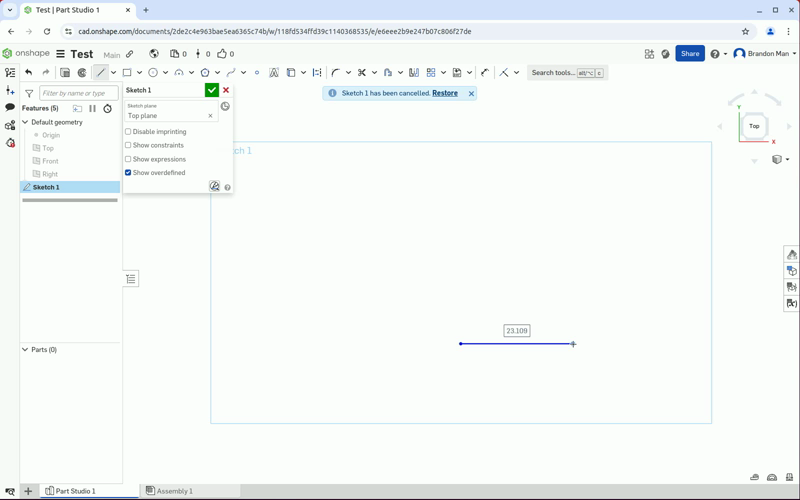
key_down(shift)
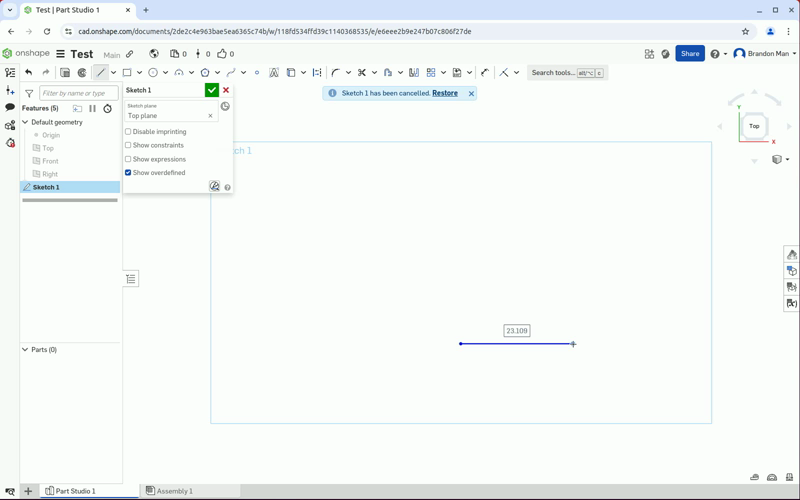
mouse_move(573, 283)
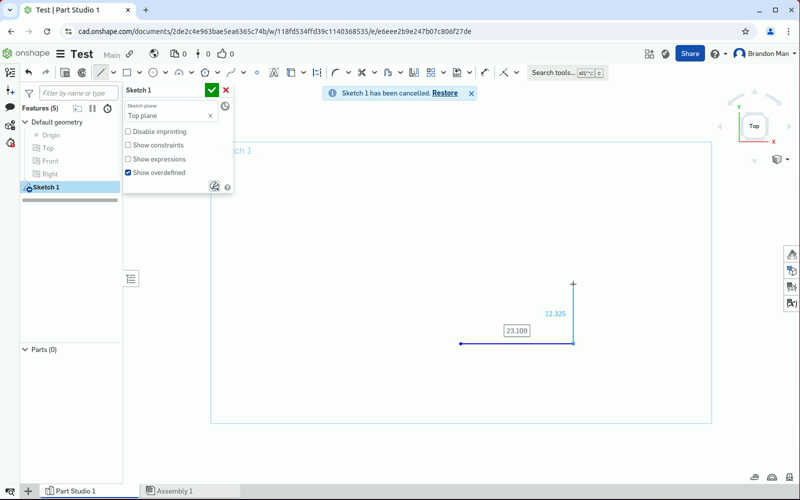
click(573, 283)
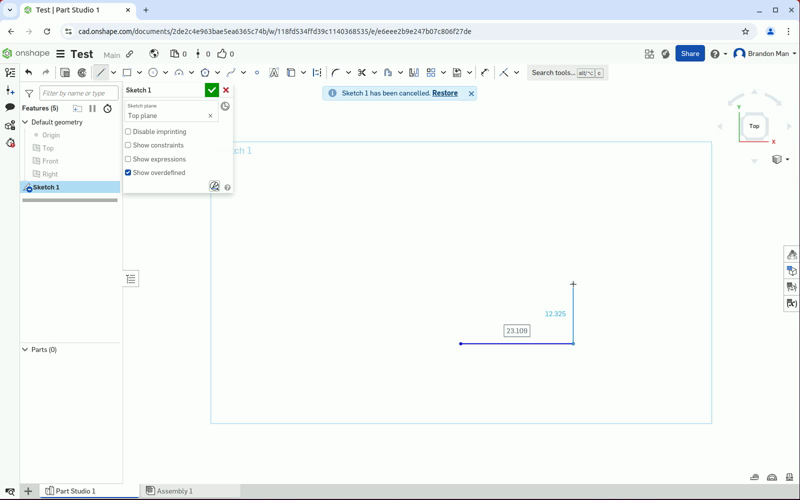
key_up(shift)
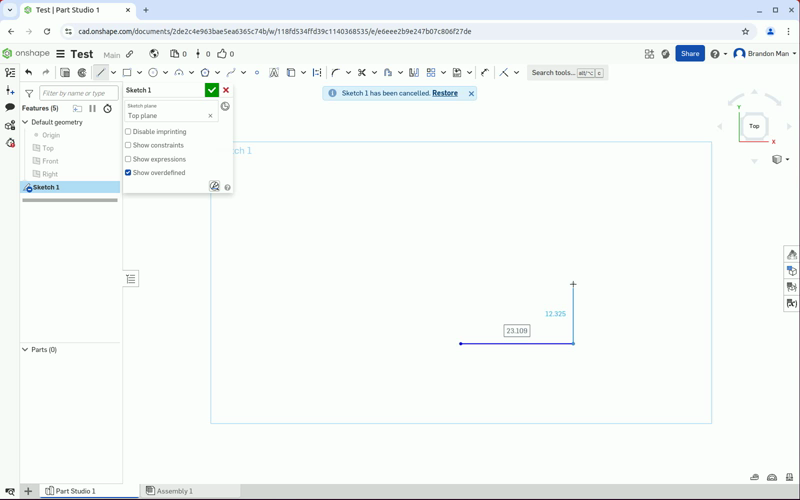
key_down(shift)
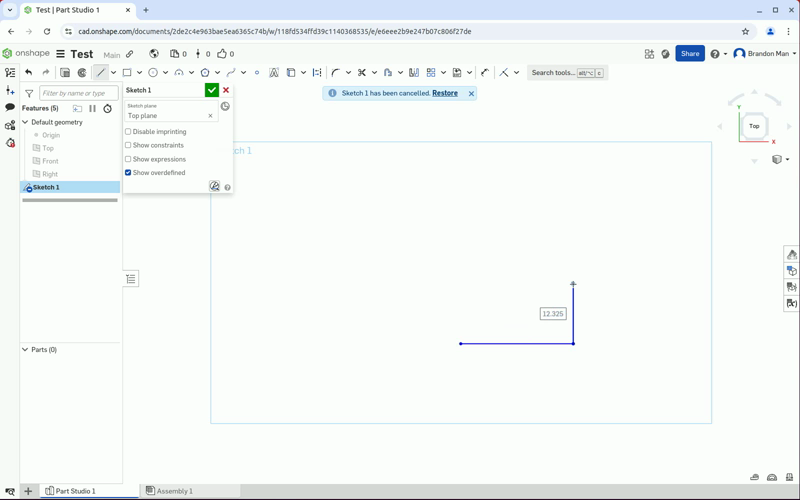
mouse_move(460, 283)
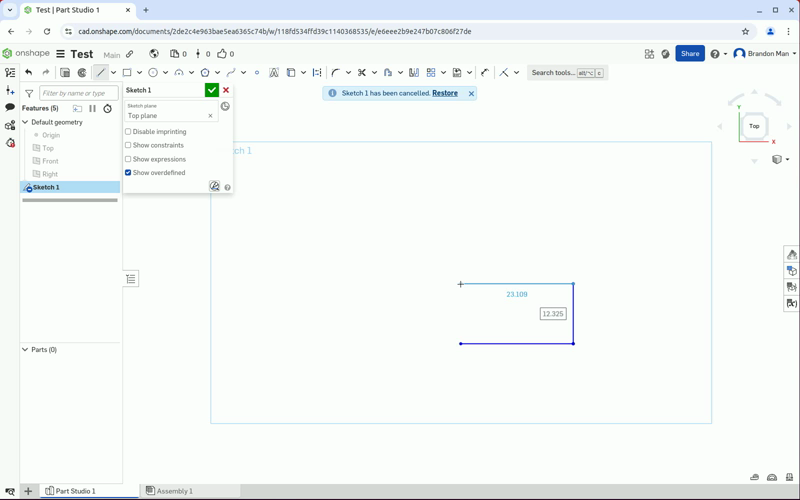
click(460, 283)
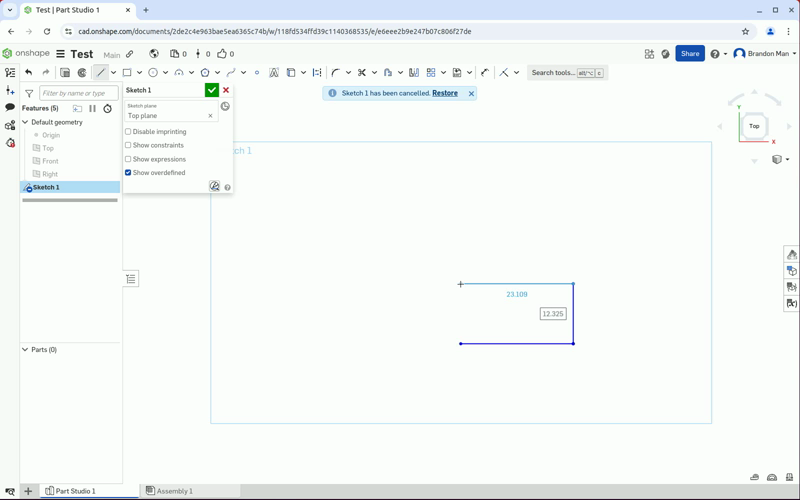
key_up(shift)
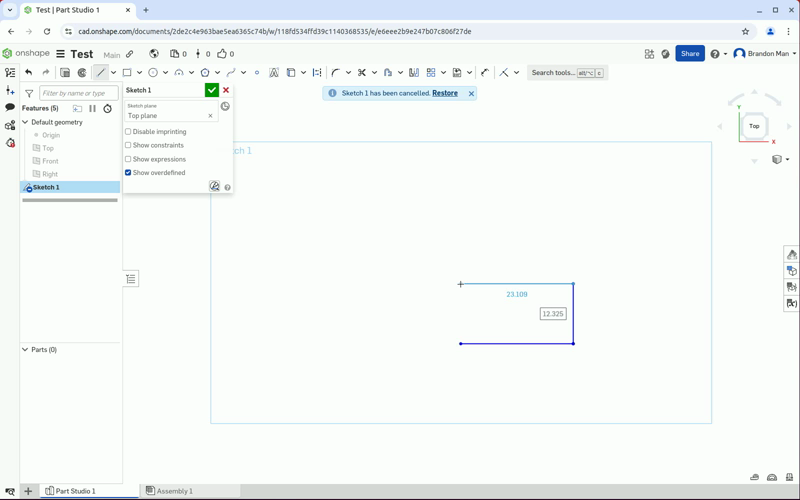
key_down(shift)
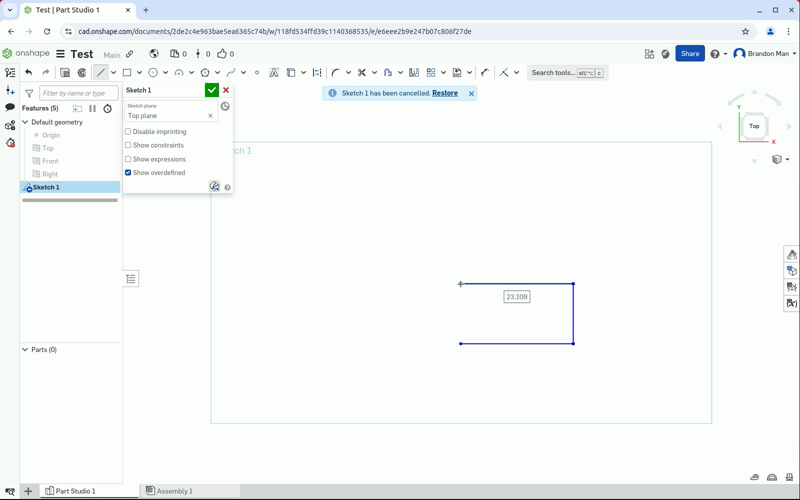
mouse_move(460, 343)
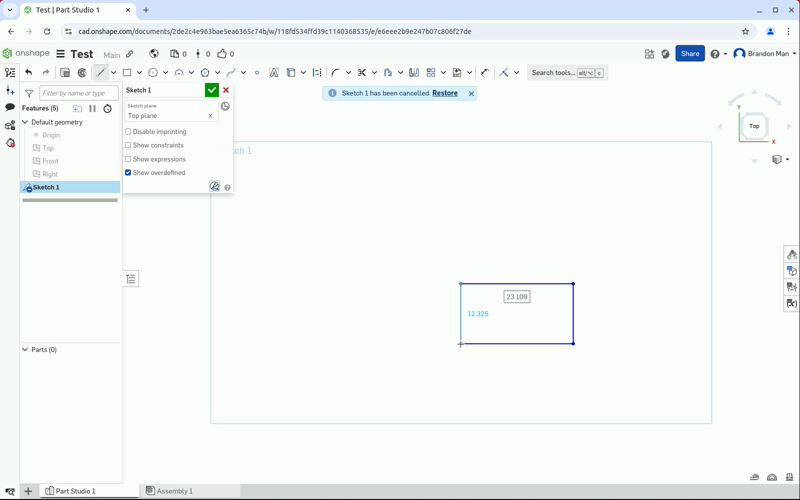
key_up(shift)
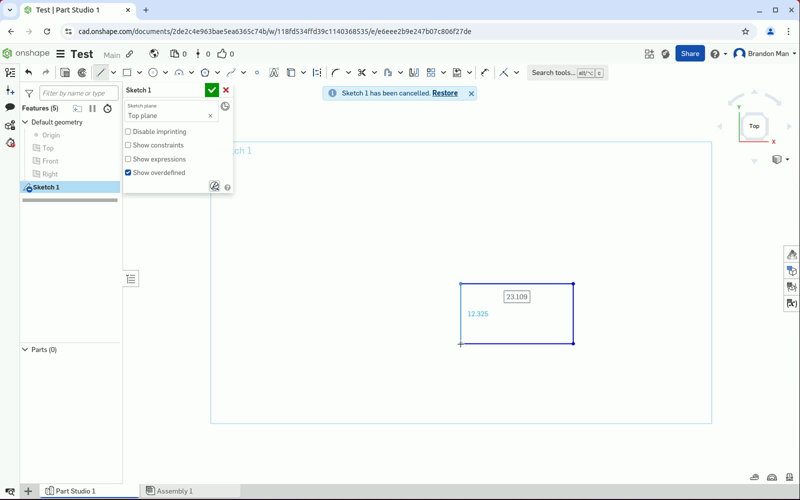
click(460, 343)
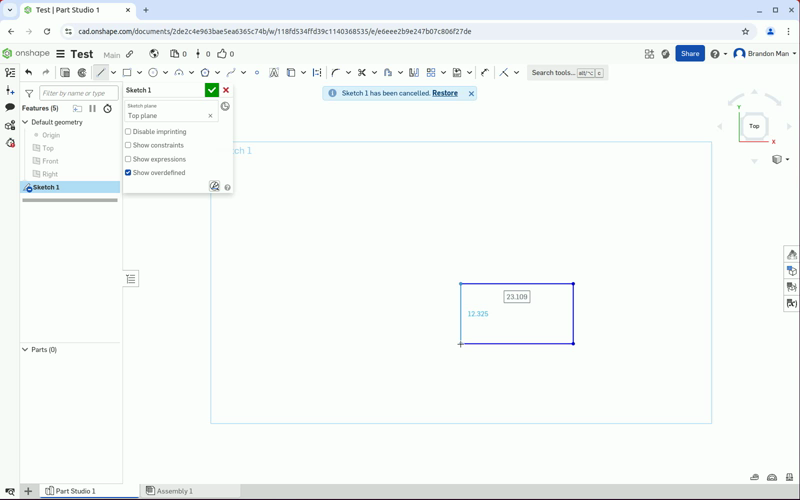
key(esc)
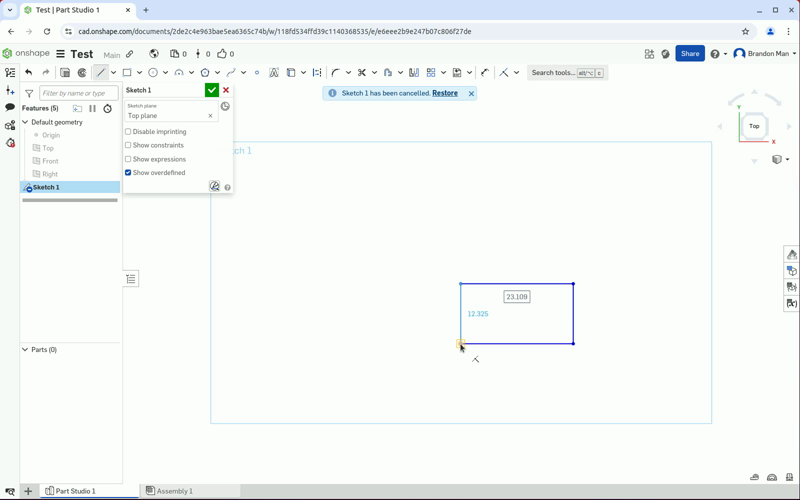
mouse_move(504, 297)
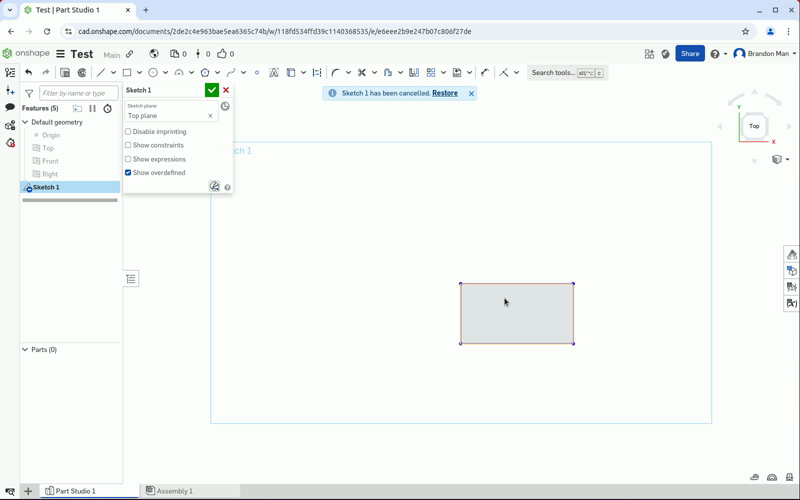
click(504, 297)
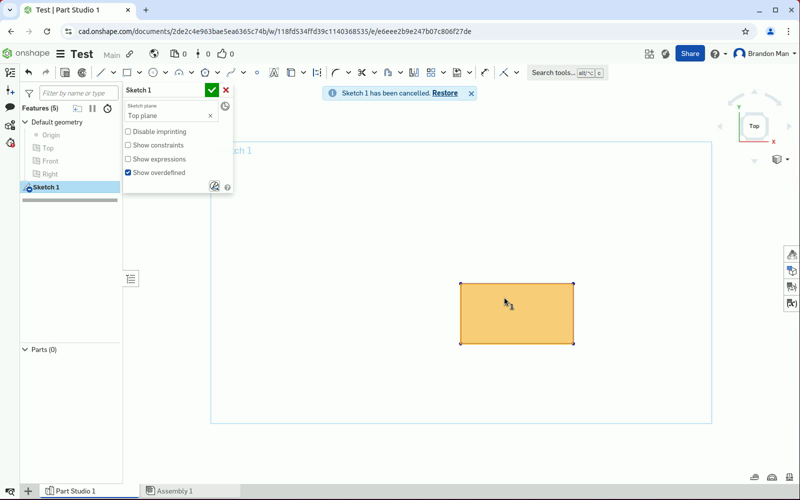
mouse_move(73, 352)
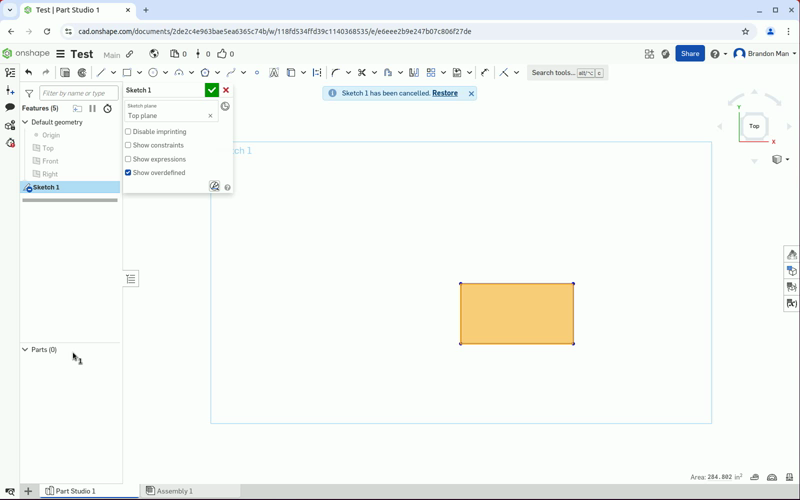
key(shift+y)
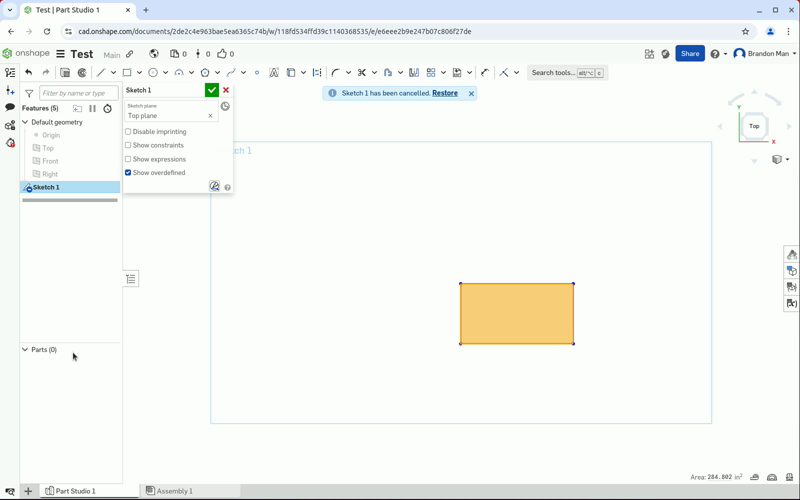
key(shift+e)
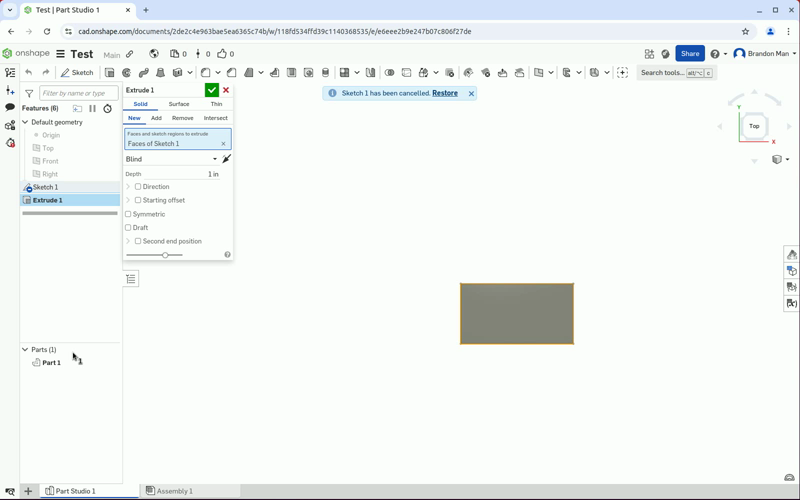
mouse_move(143, 106)
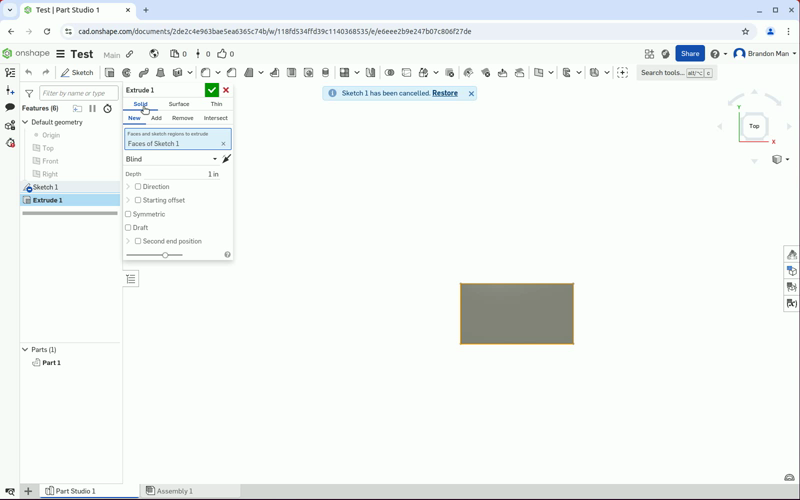
click(143, 106)
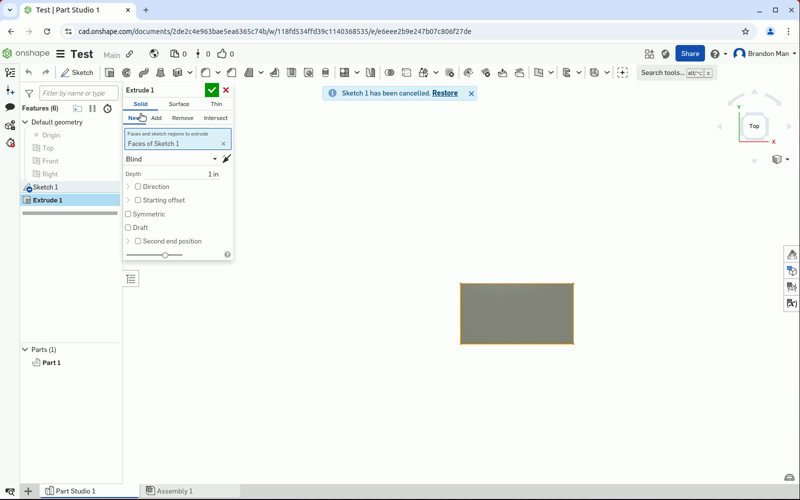
mouse_move(137, 120)
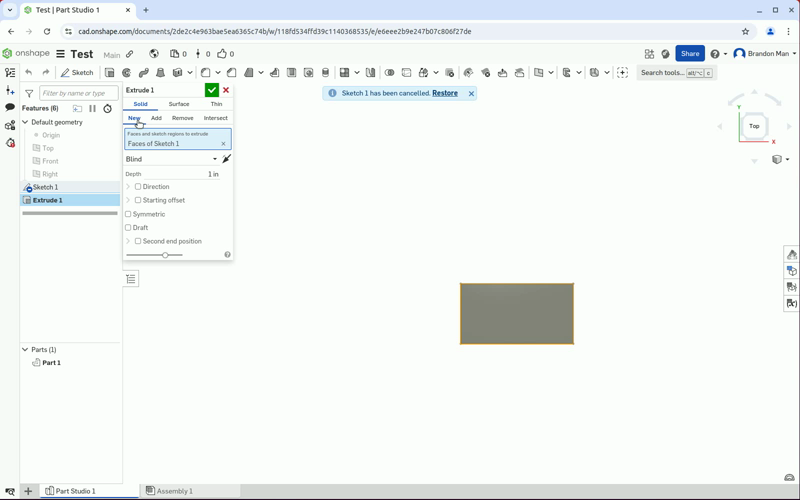
click(137, 120)
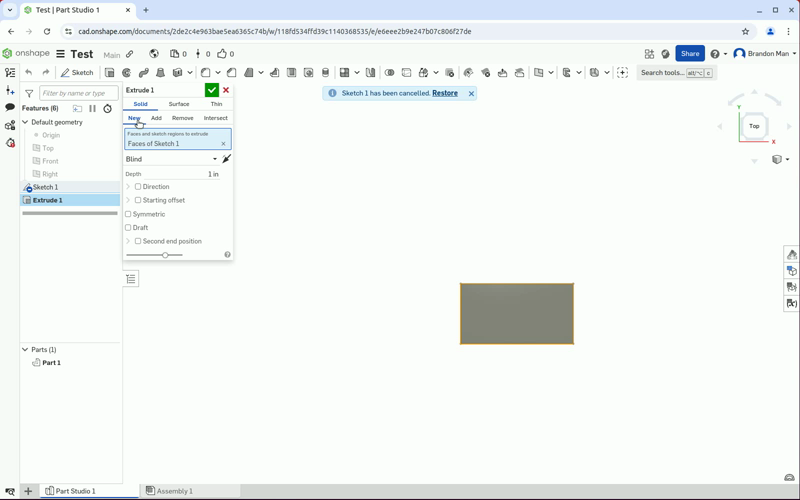
key(tab, 4)
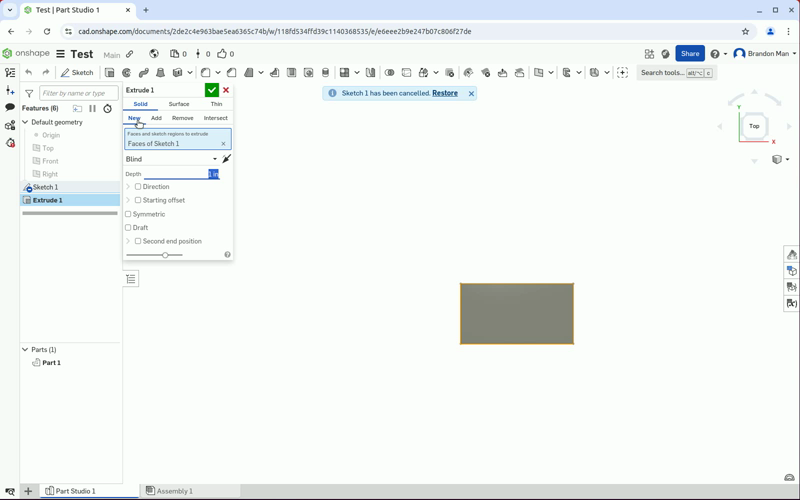
text(0.241)
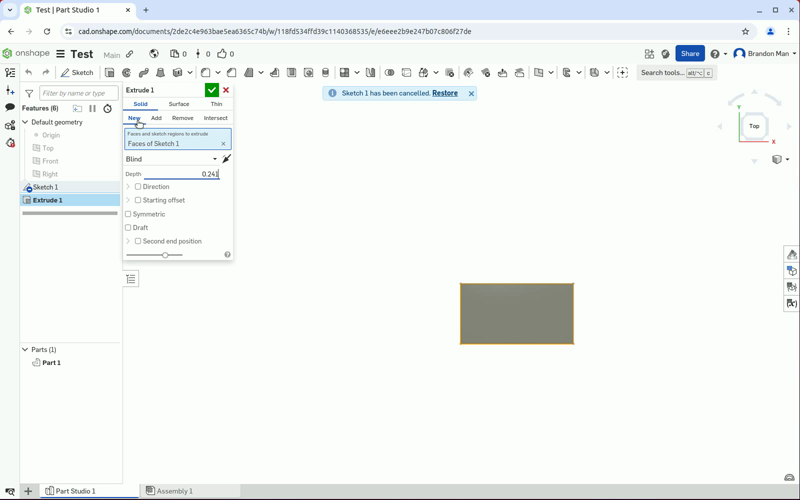
key(enter)
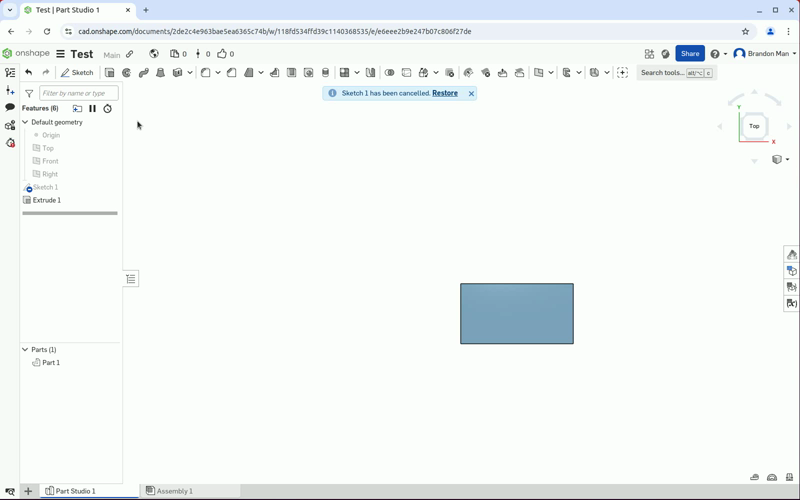
key(shift+h)
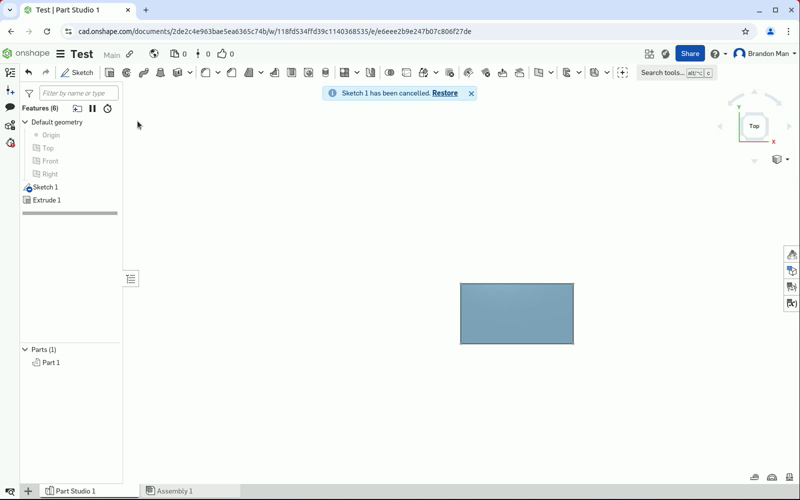
key(shift+h)
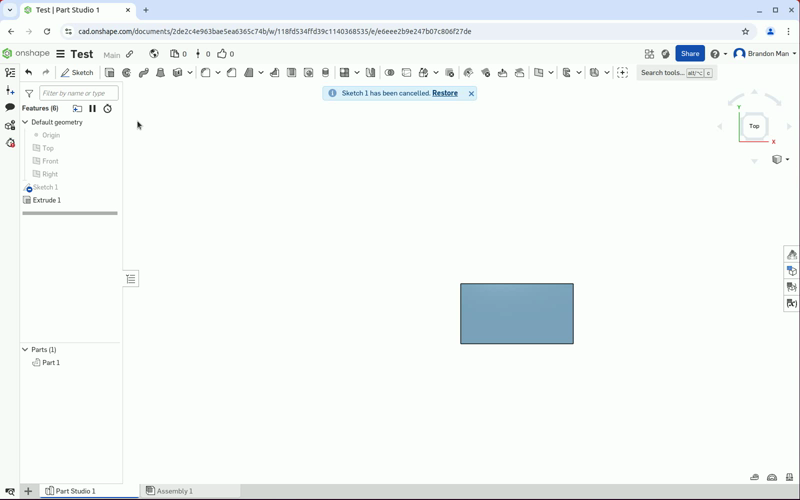
mouse_move(73, 189)
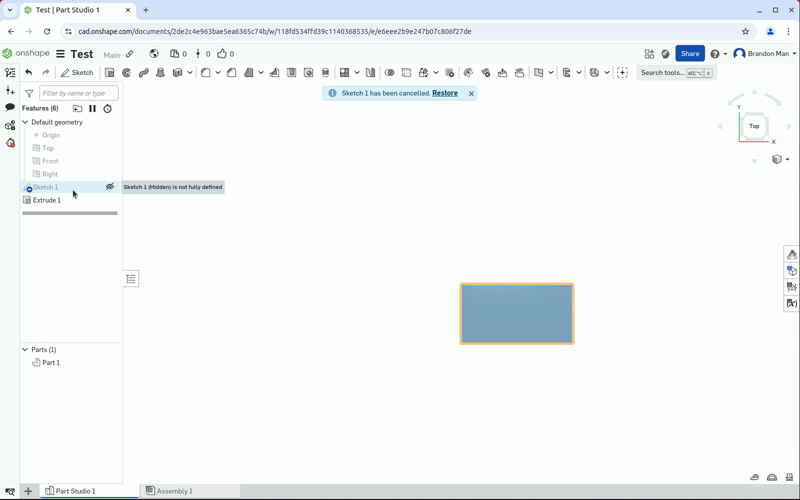
click(73, 189)
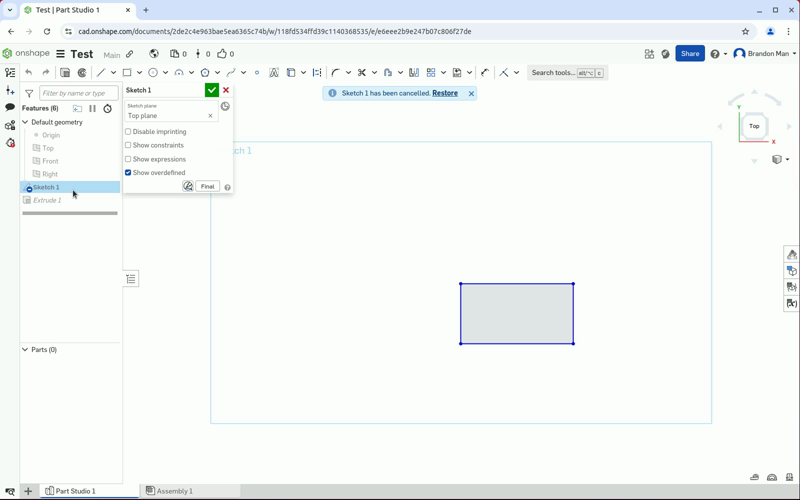
mouse_move(229, 92)
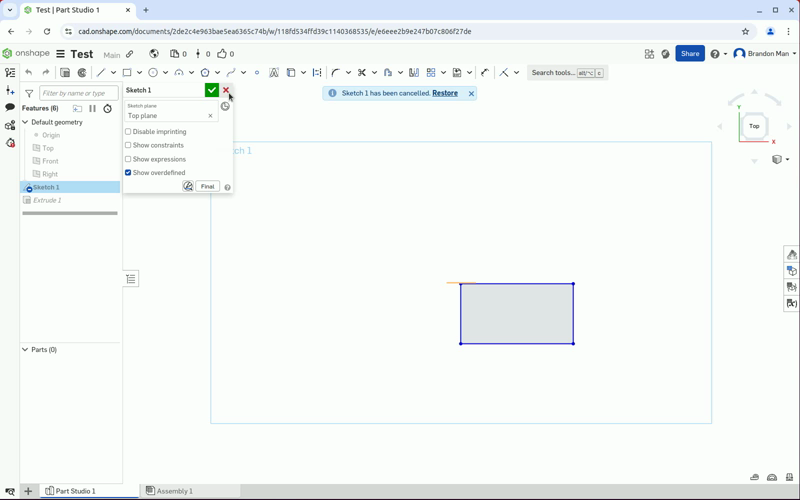
click(229, 92)
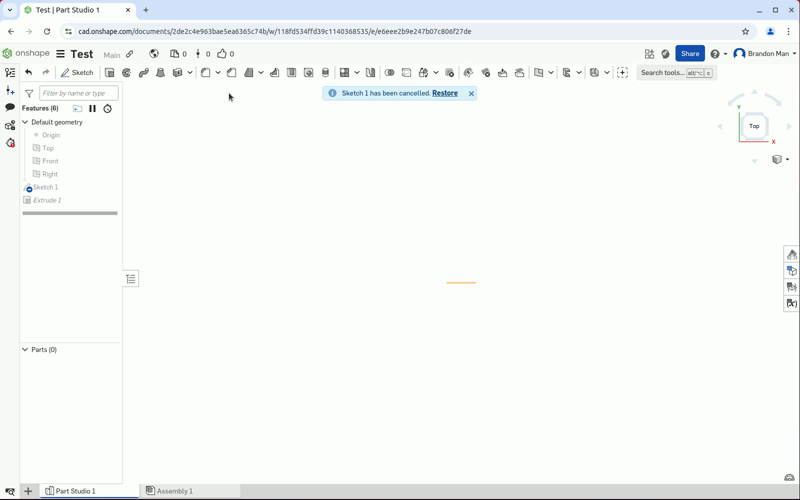
mouse_move(541, 75)
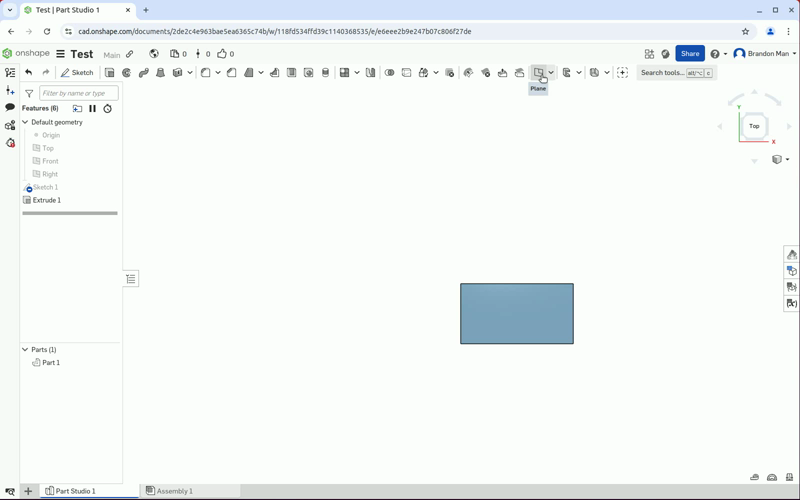
click(541, 75)
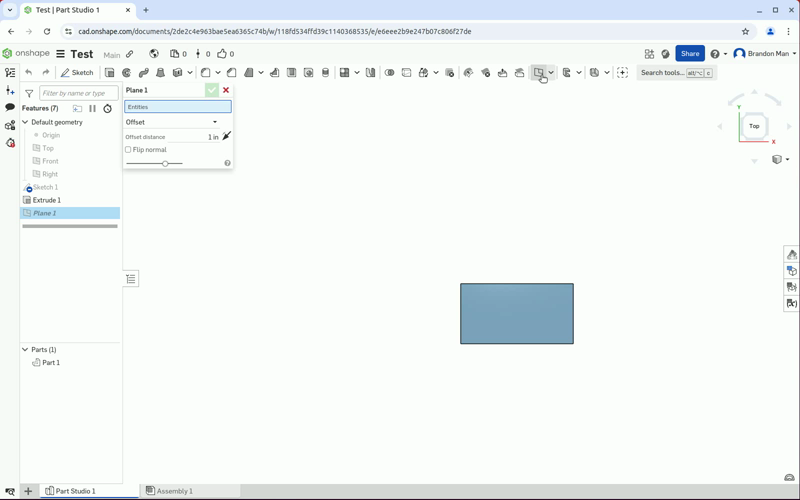
mouse_move(73, 150)
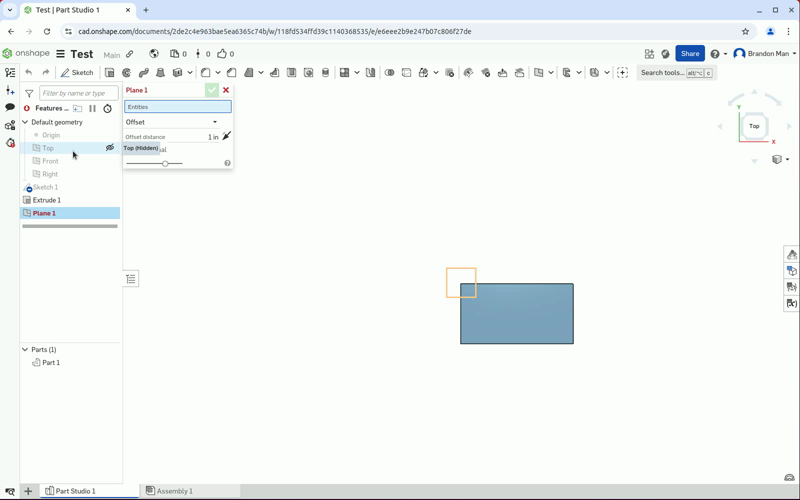
click(73, 150)
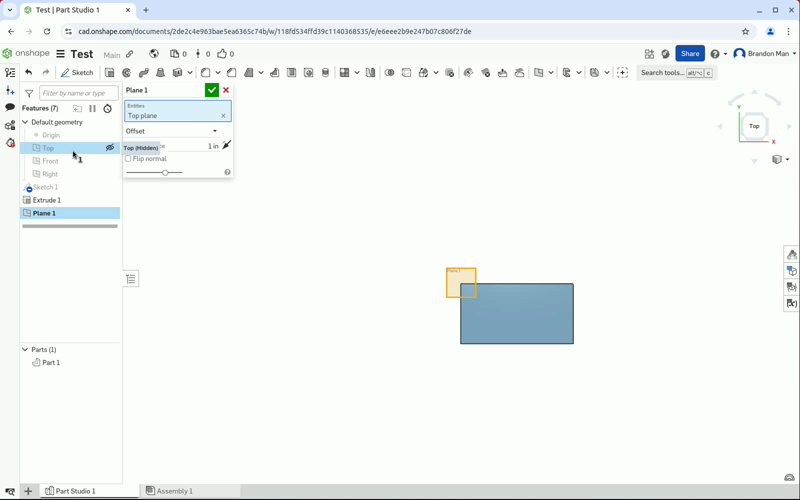
key(tab, 2)
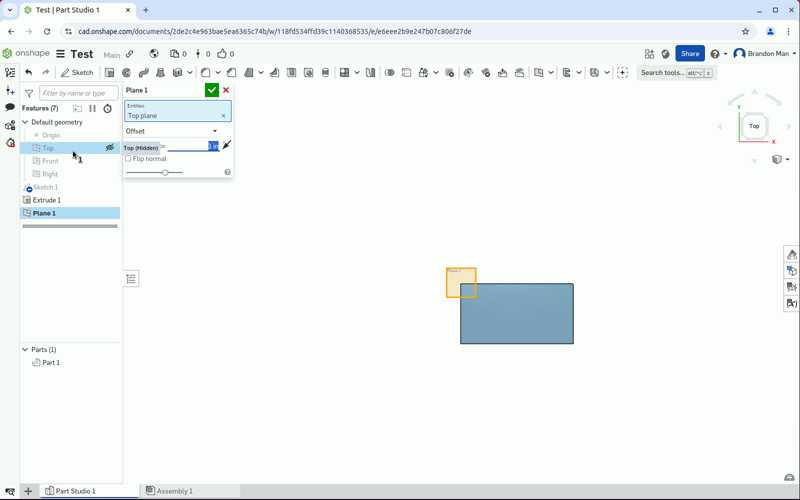
text(0.246)
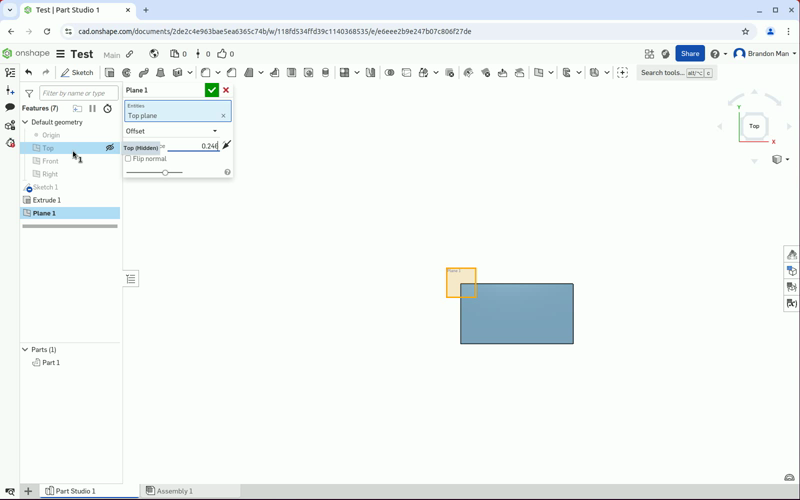
key(enter, 2)
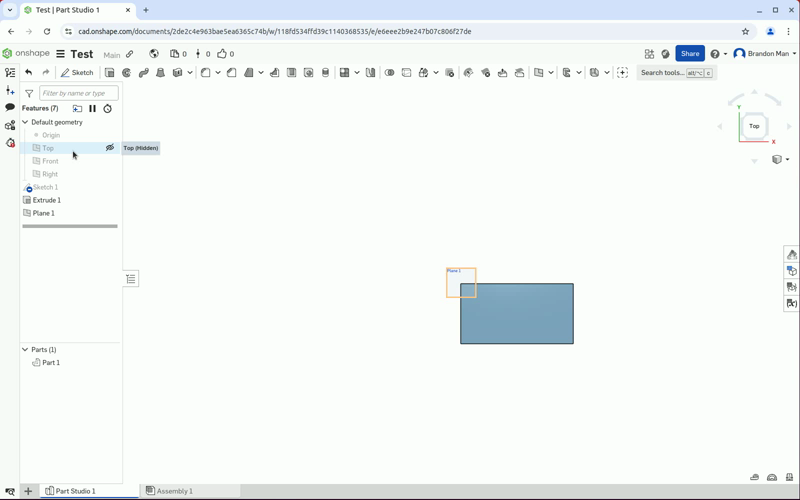
key(shift+s)
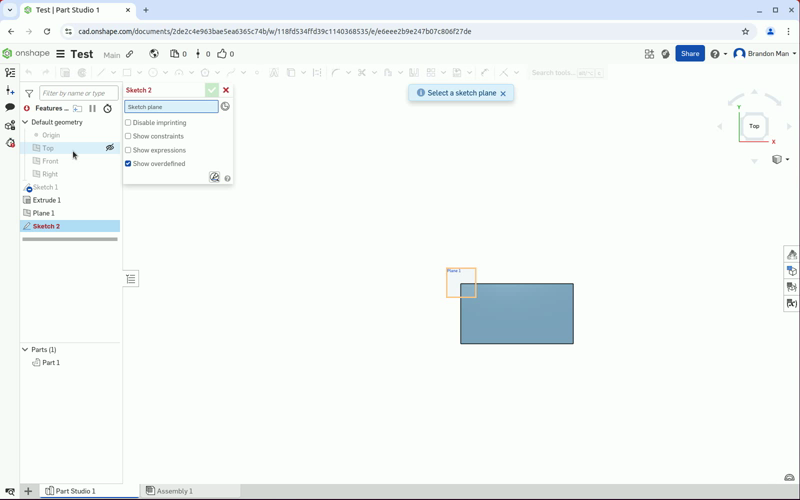
mouse_move(73, 215)
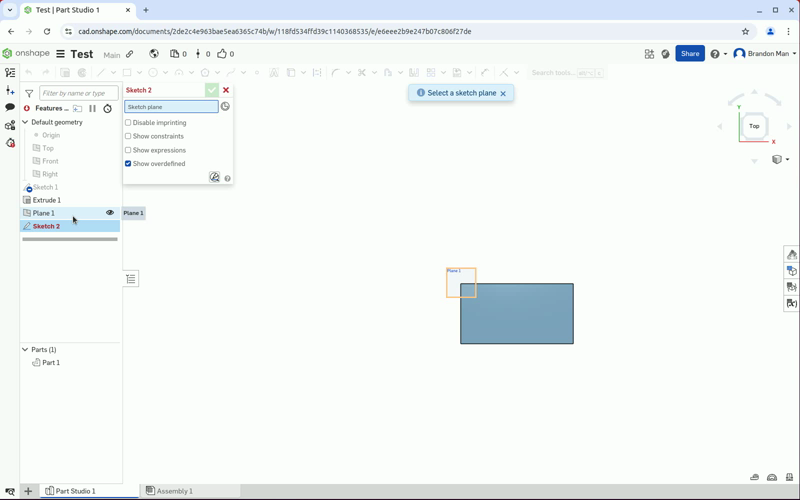
click(73, 215)
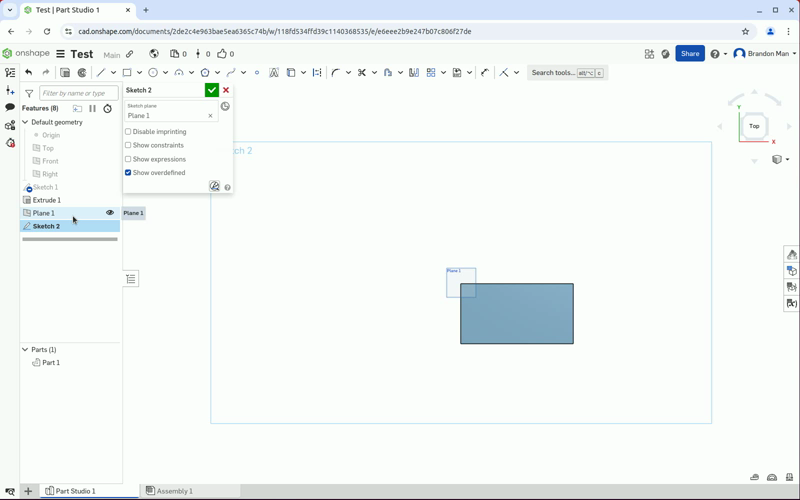
mouse_move(73, 352)
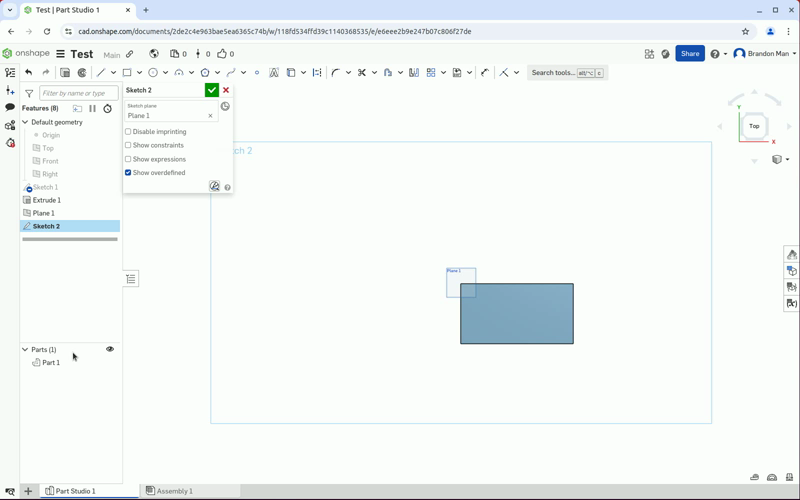
key(y)
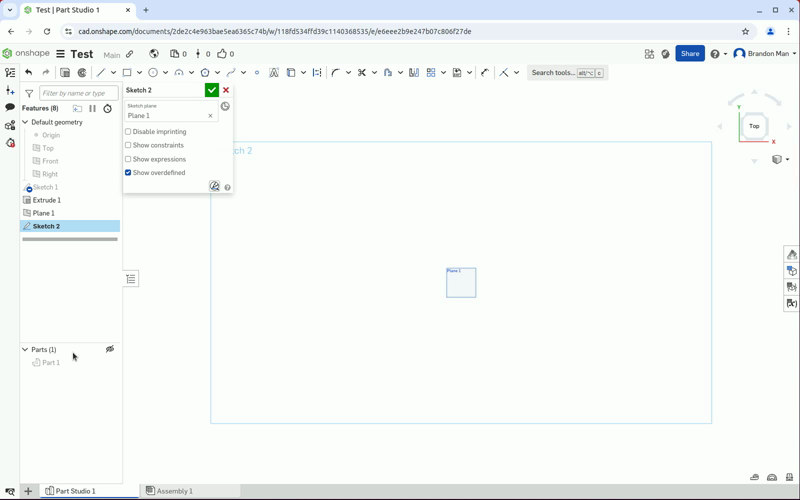
key(l)
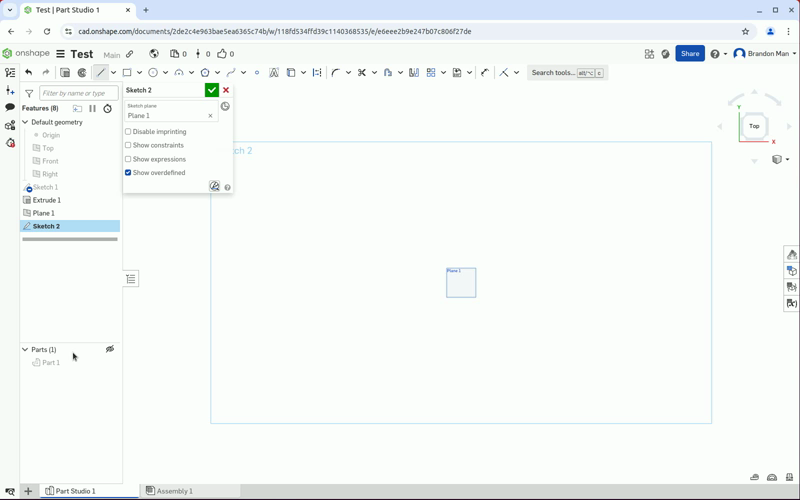
key_down(shift)
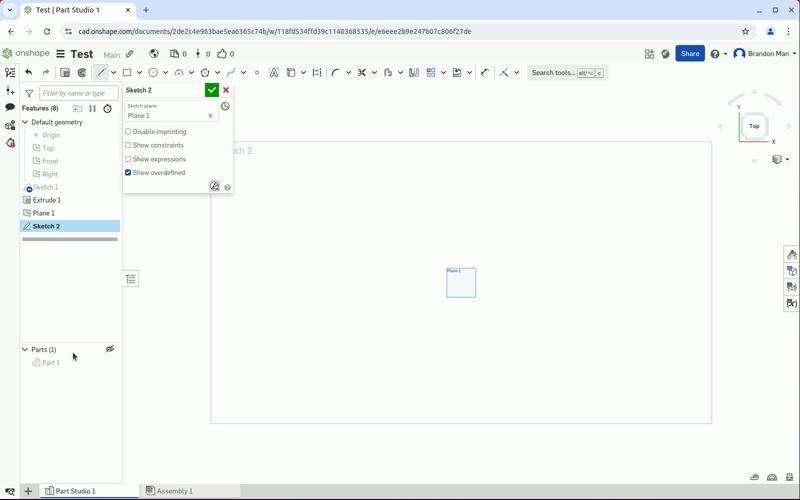
mouse_move(512, 343)
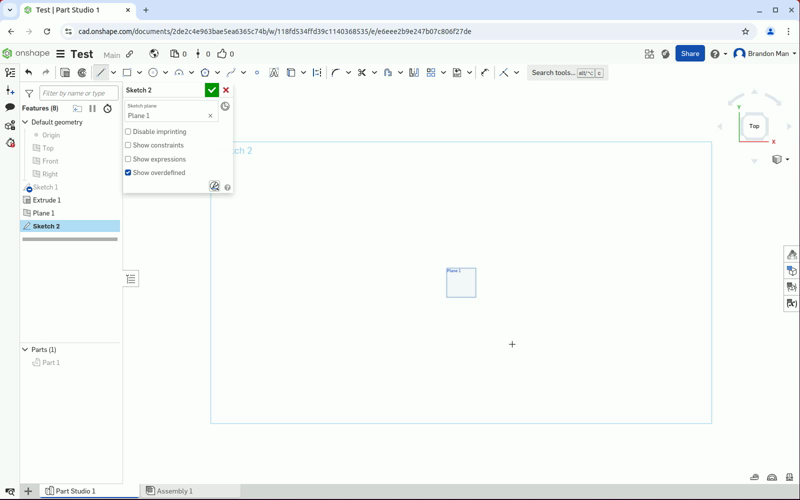
click(512, 343)
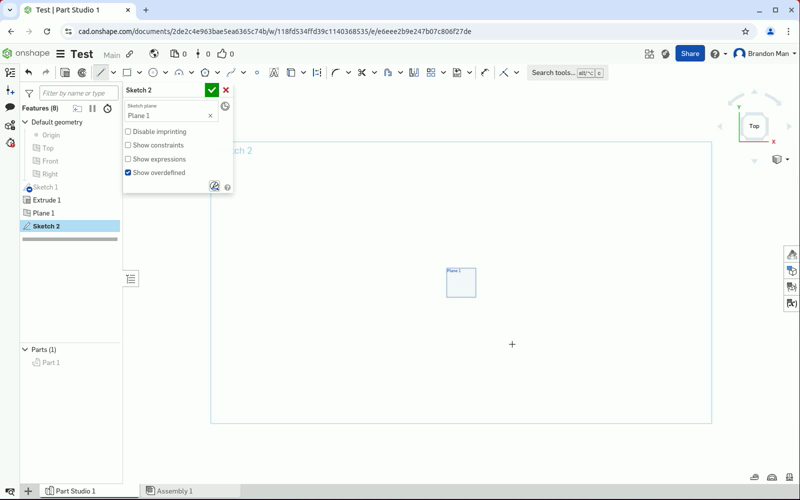
key_up(shift)
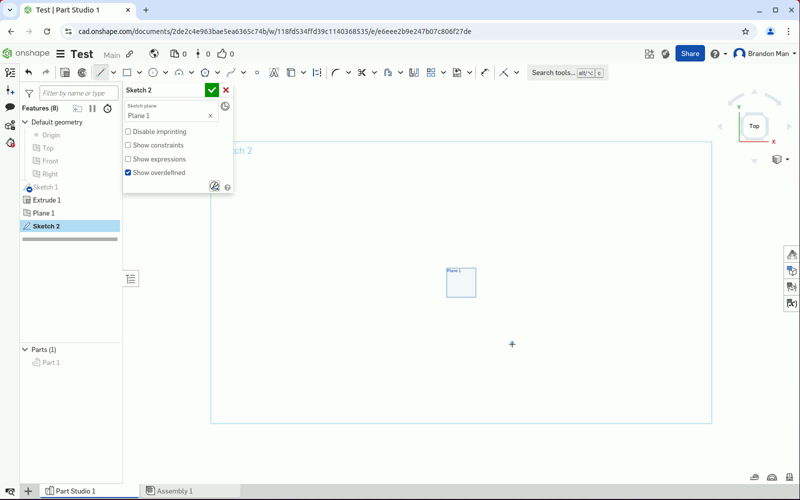
key_down(shift)
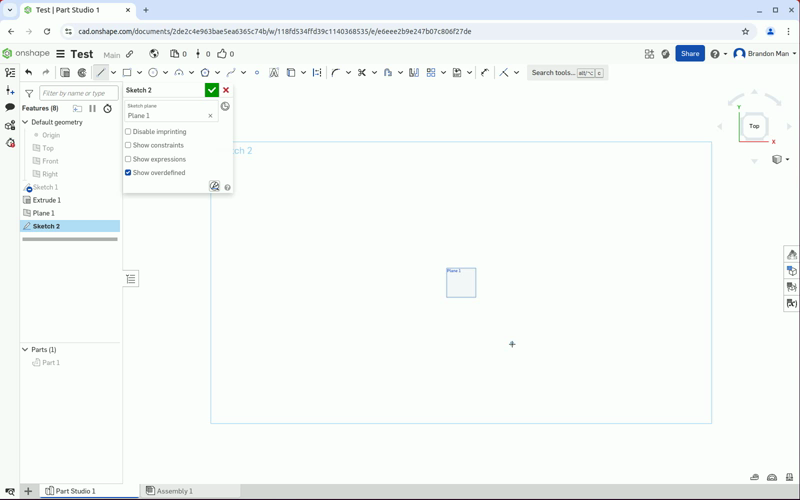
mouse_move(573, 343)
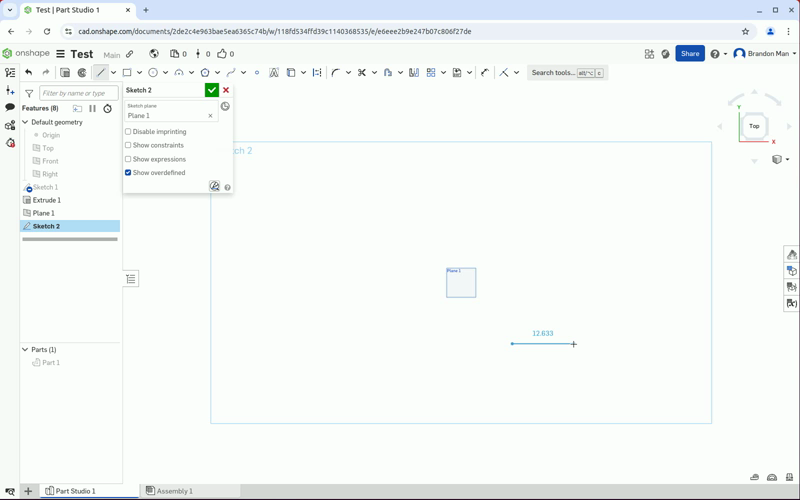
click(573, 343)
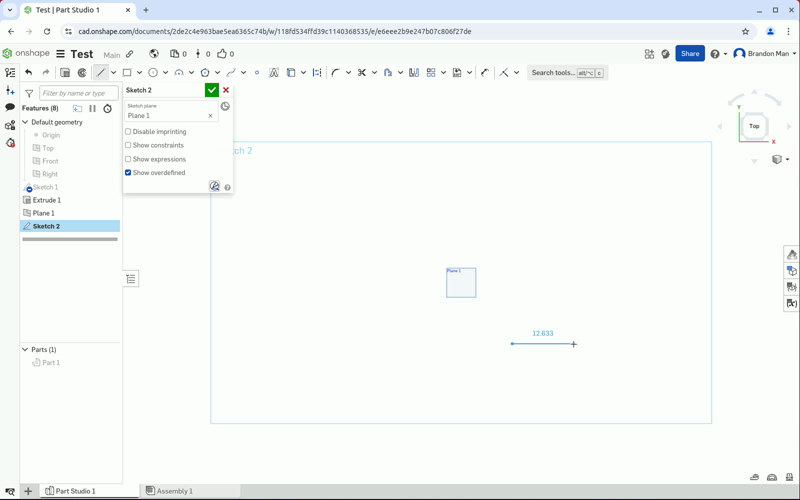
key_up(shift)
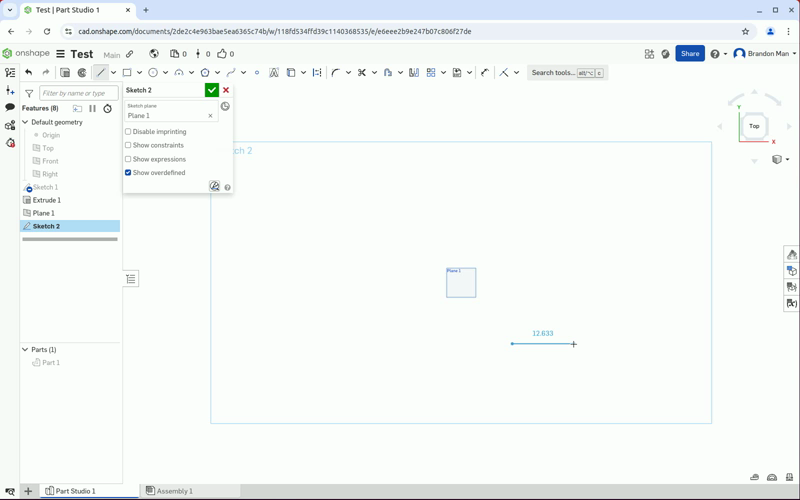
key_down(shift)
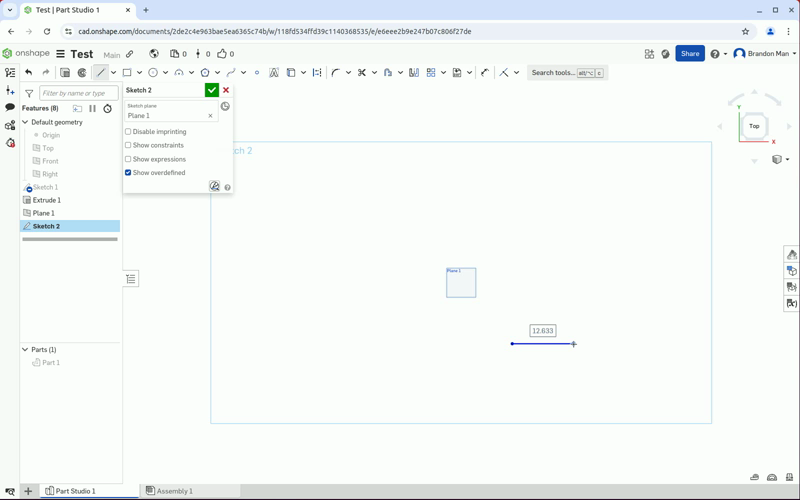
mouse_move(573, 282)
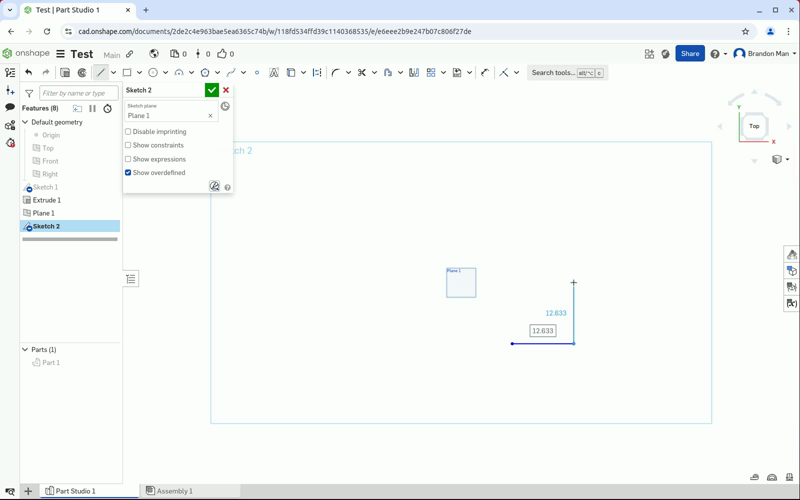
click(573, 282)
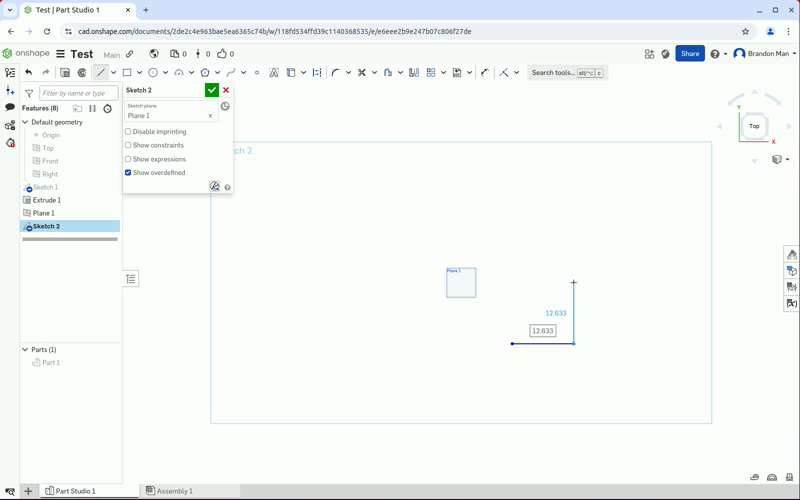
key_up(shift)
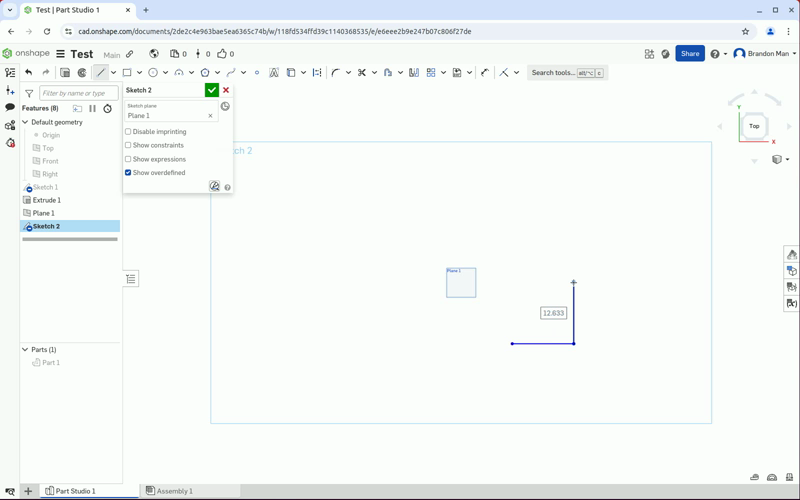
key_down(shift)
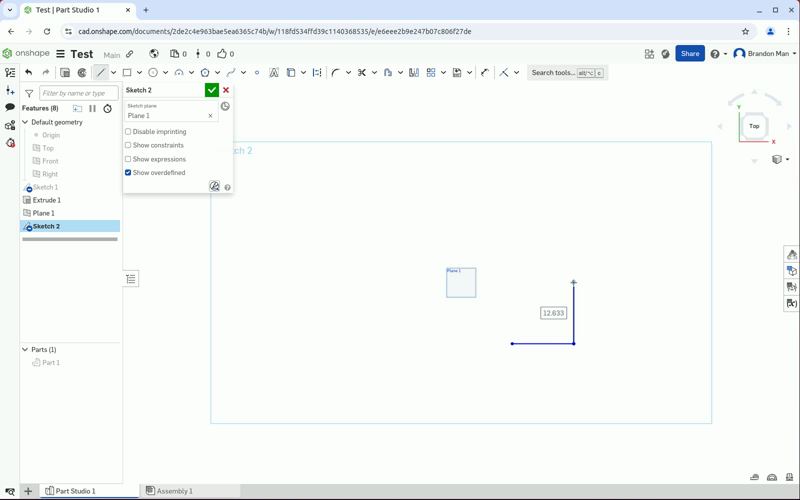
mouse_move(512, 282)
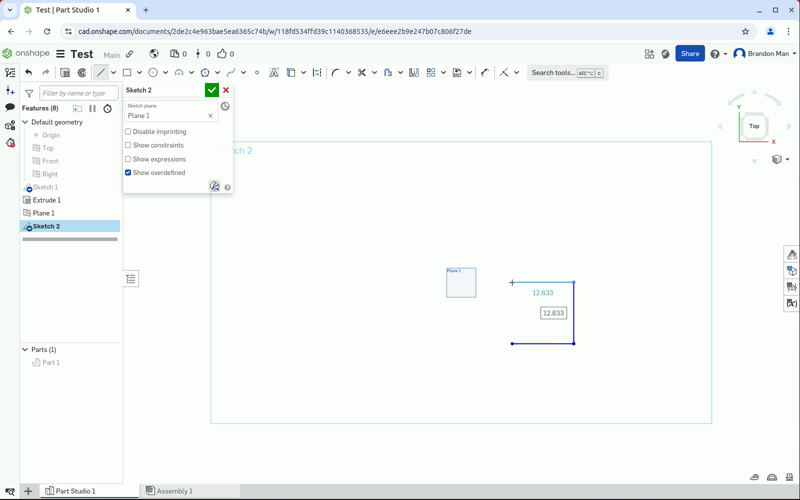
click(512, 282)
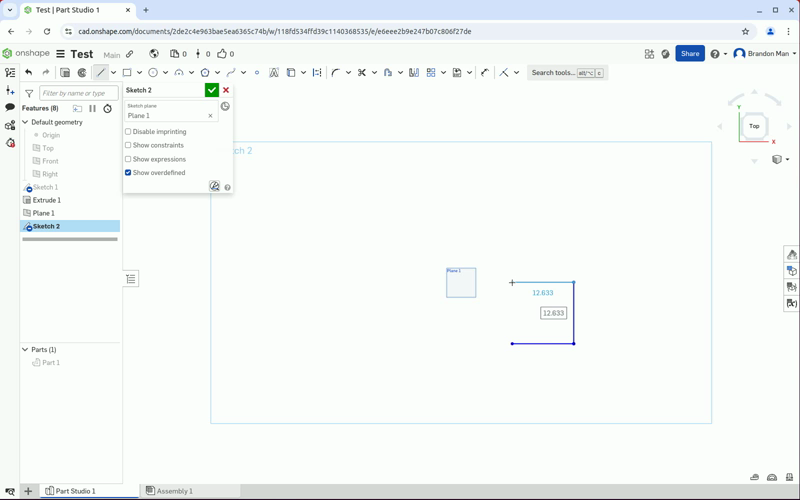
key_up(shift)
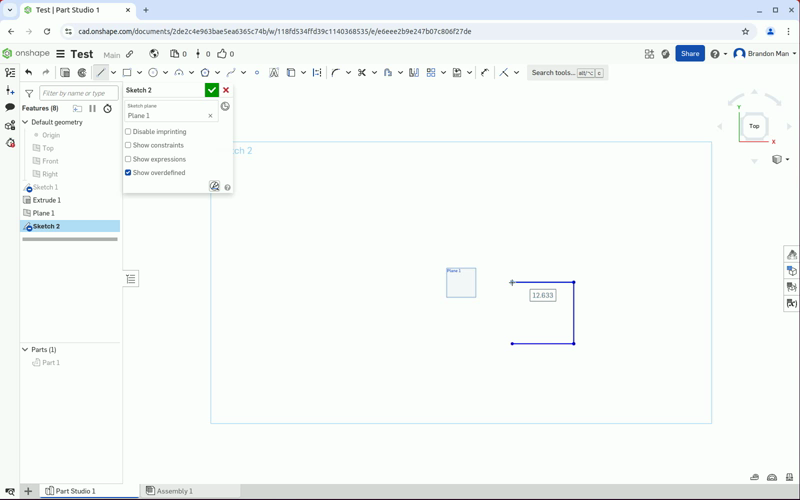
key_down(shift)
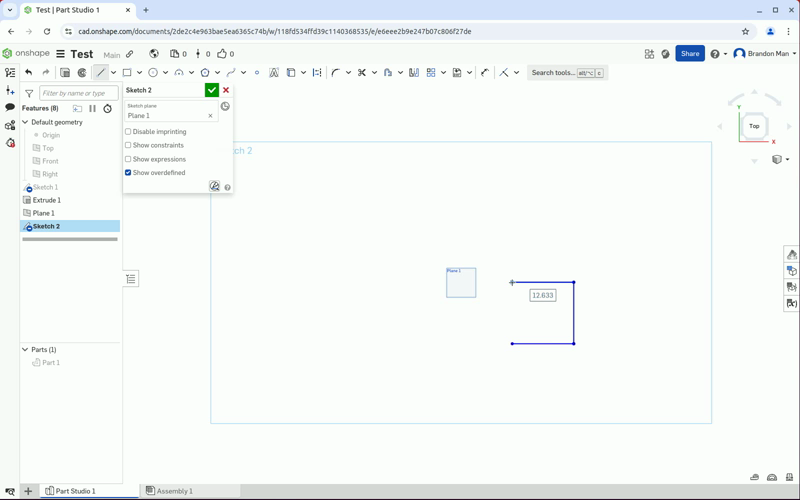
mouse_move(512, 343)
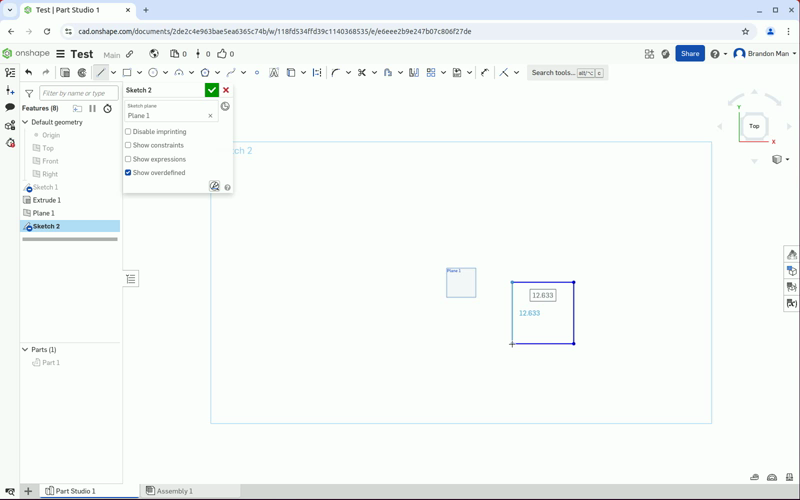
key_up(shift)
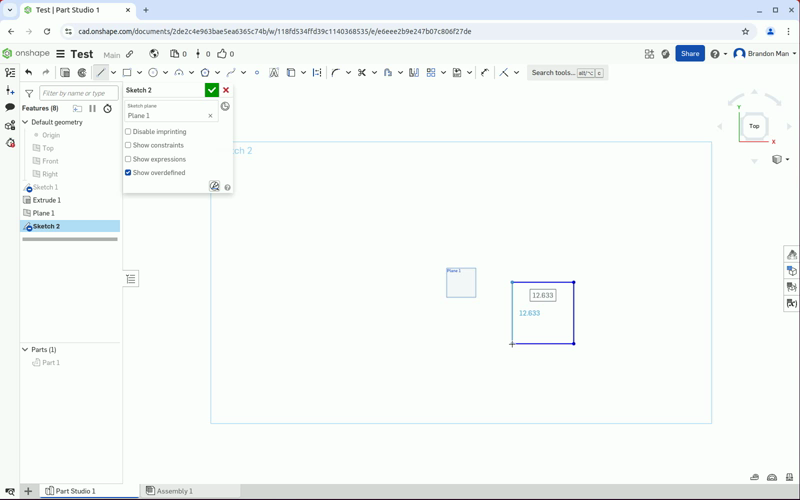
click(512, 343)
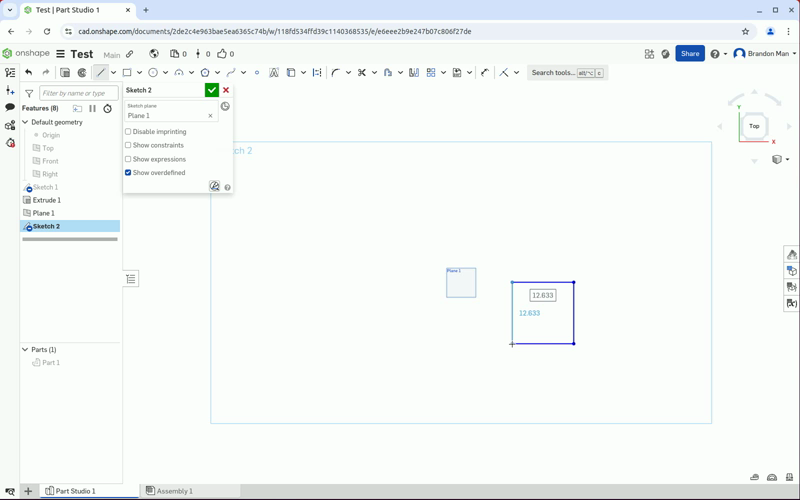
key(esc)
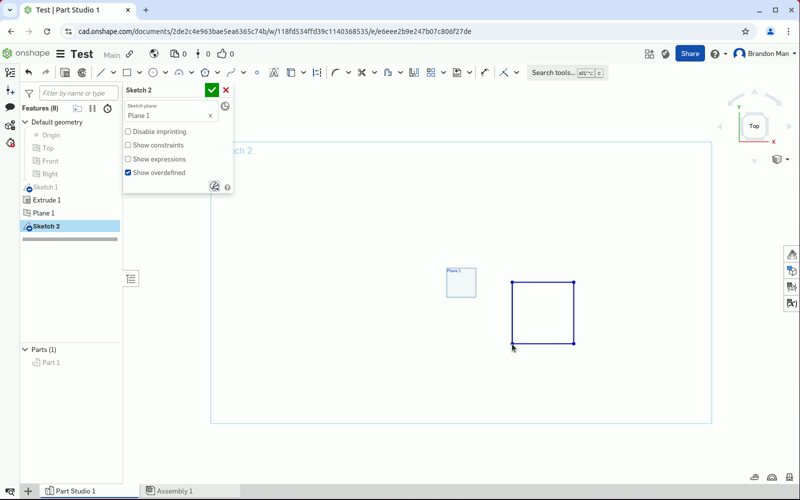
mouse_move(553, 326)
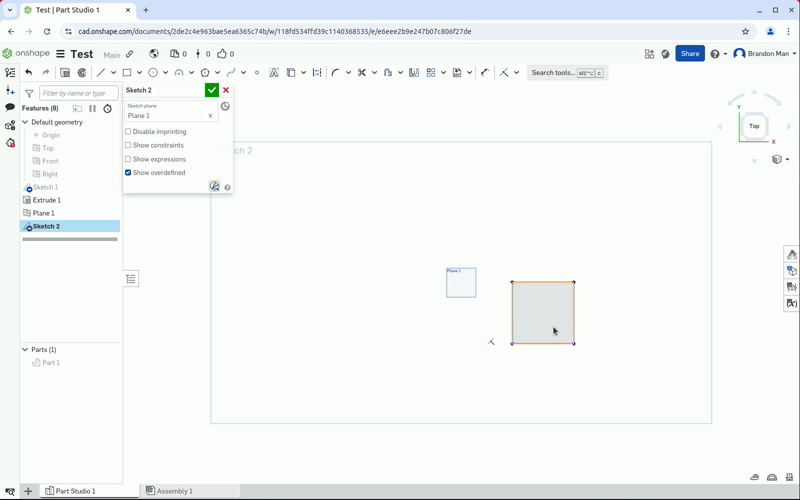
click(553, 326)
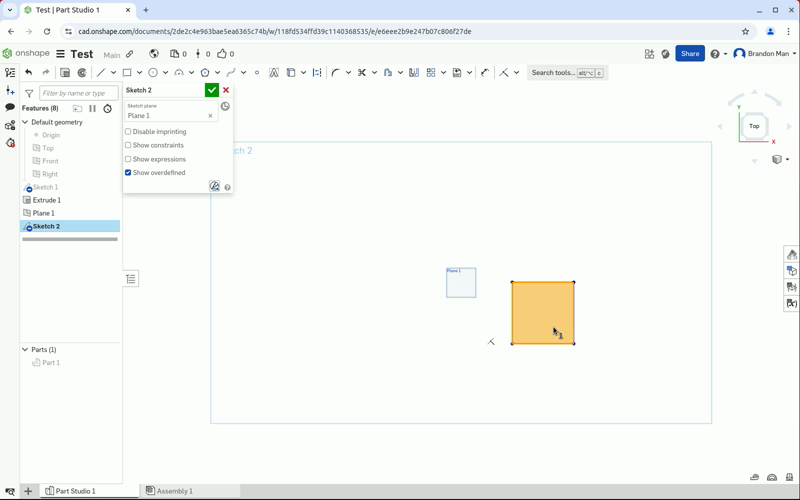
mouse_move(73, 352)
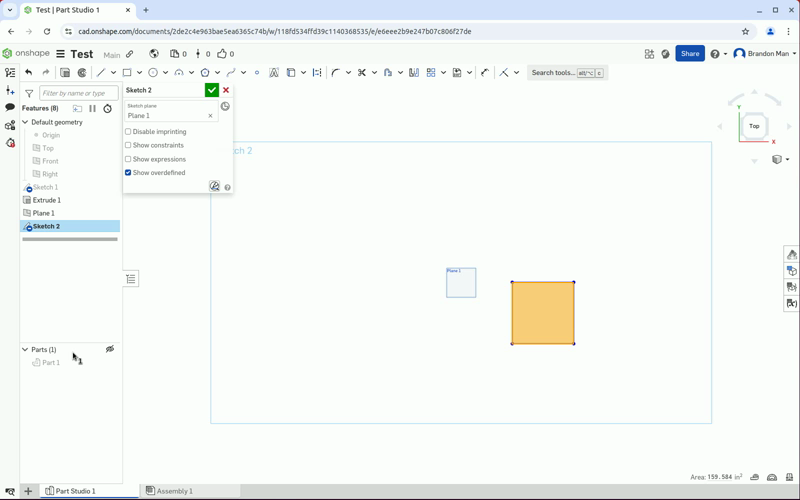
key(shift+y)
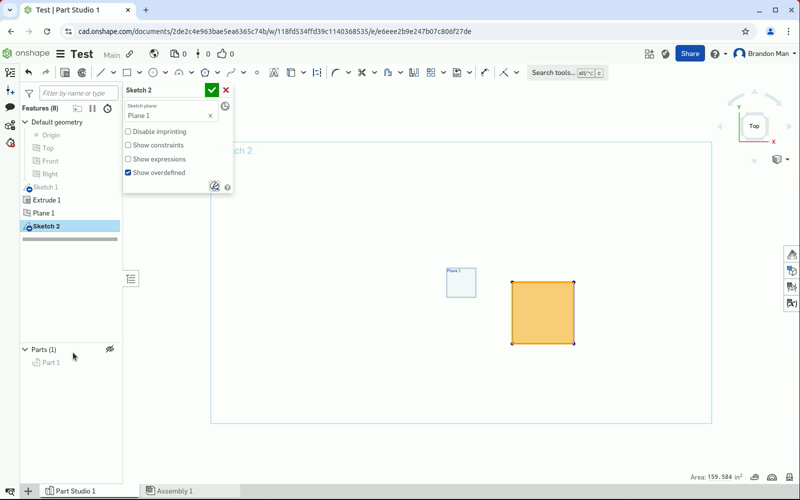
key(shift+e)
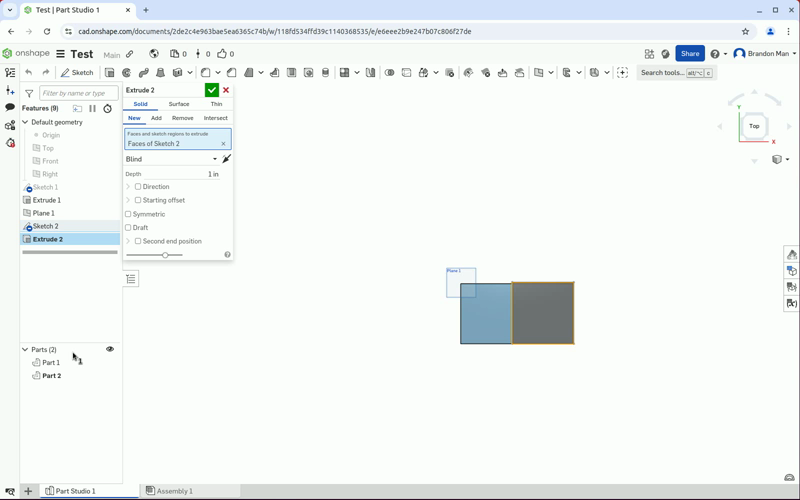
mouse_move(143, 106)
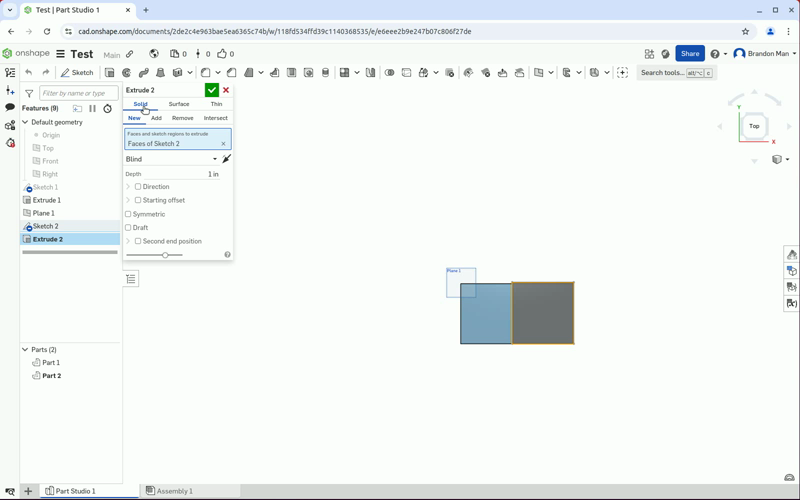
click(143, 106)
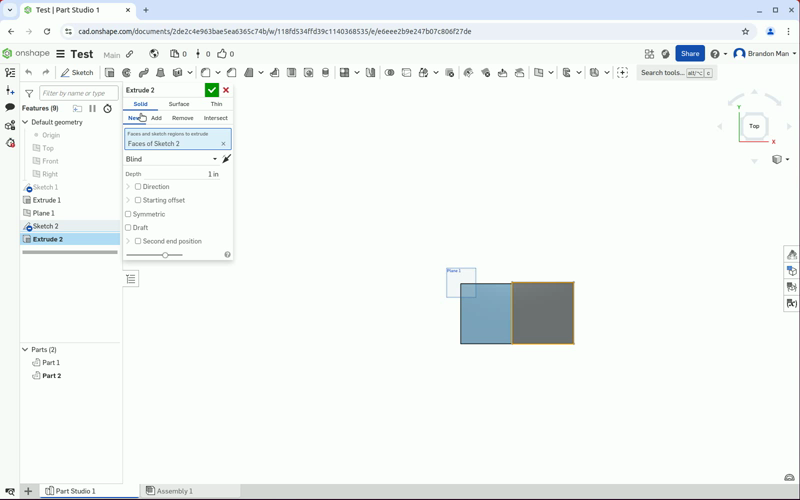
mouse_move(137, 120)
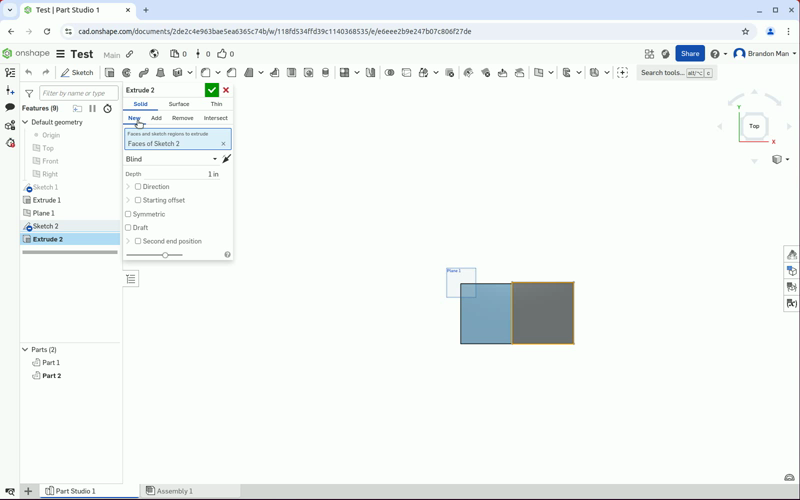
click(137, 120)
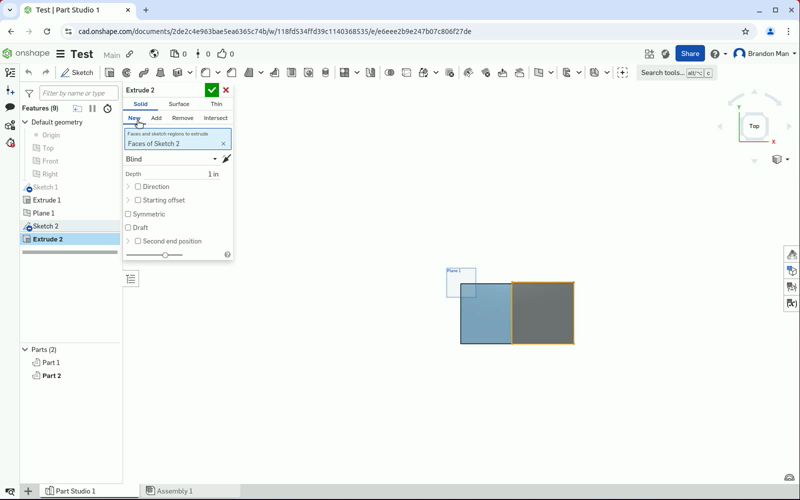
key(tab, 4)
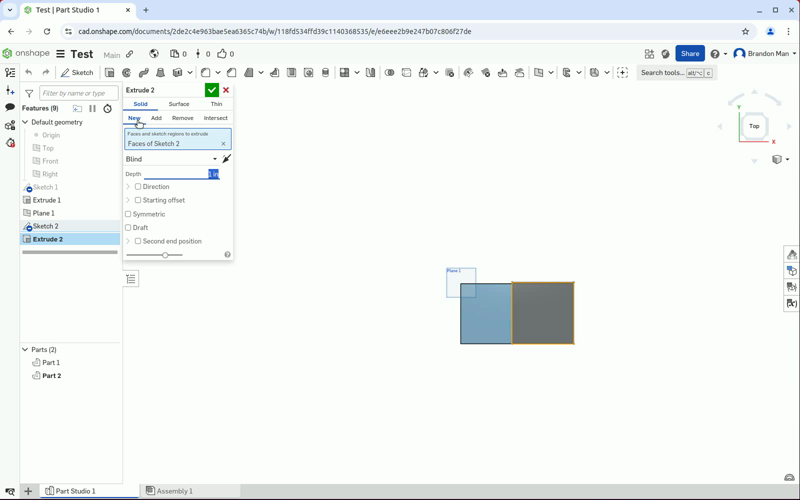
text(0.241)
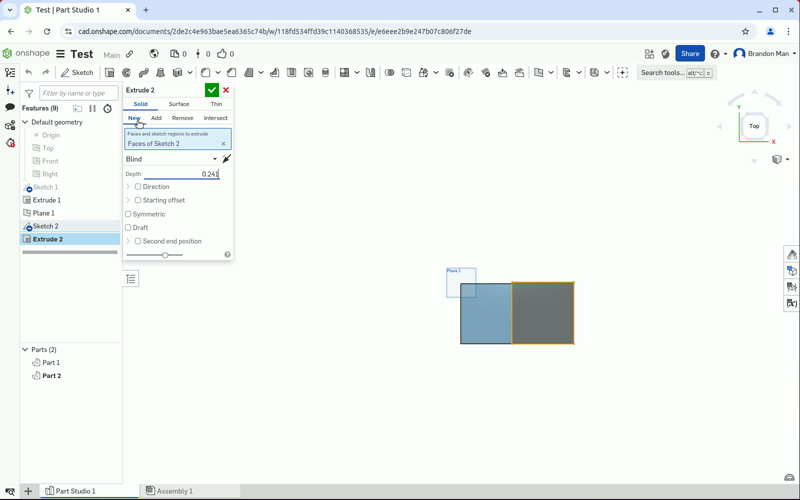
key(enter)
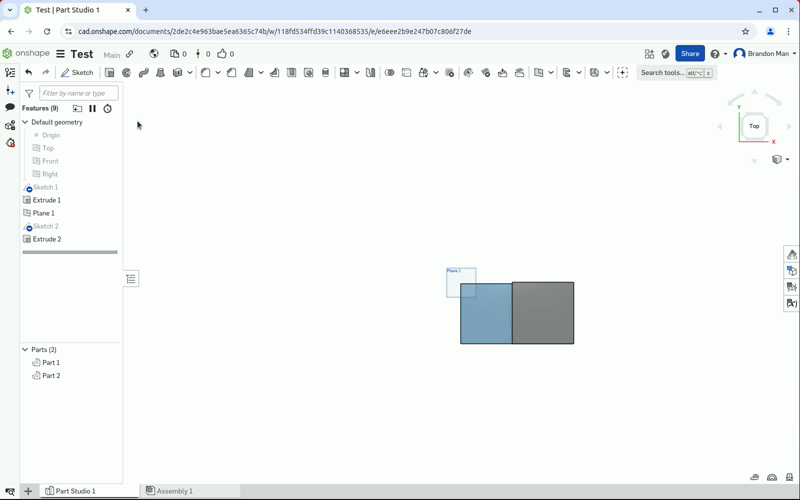
key(shift+h)
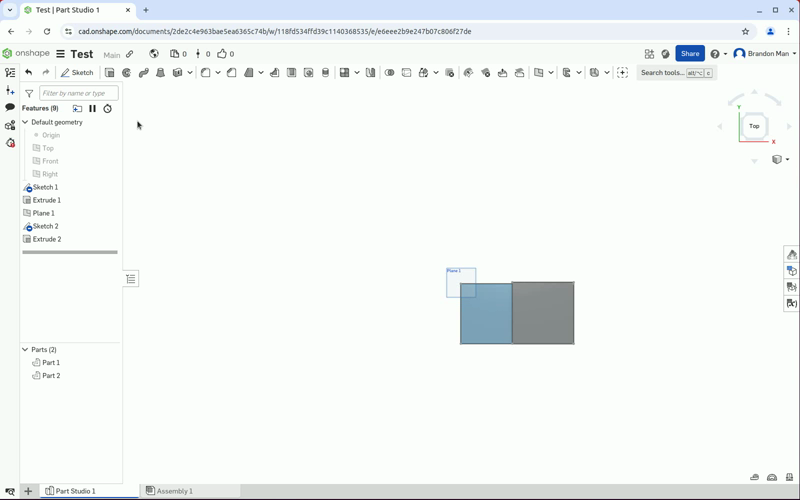
key(shift+h)
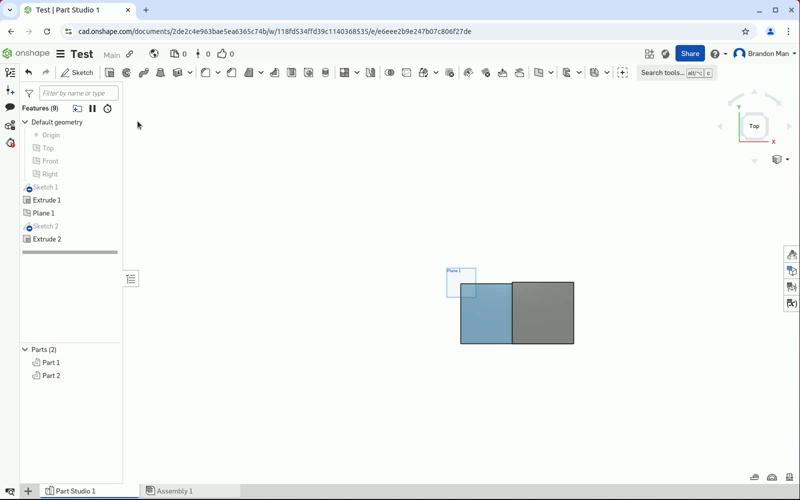
mouse_move(73, 189)
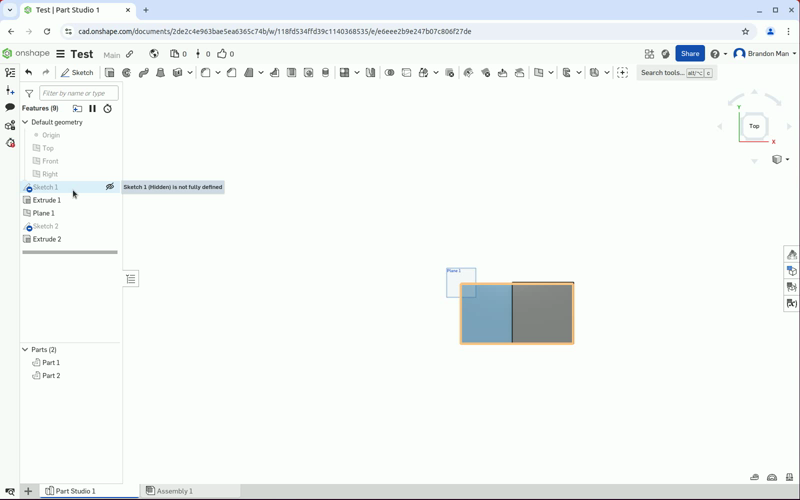
click(73, 189)
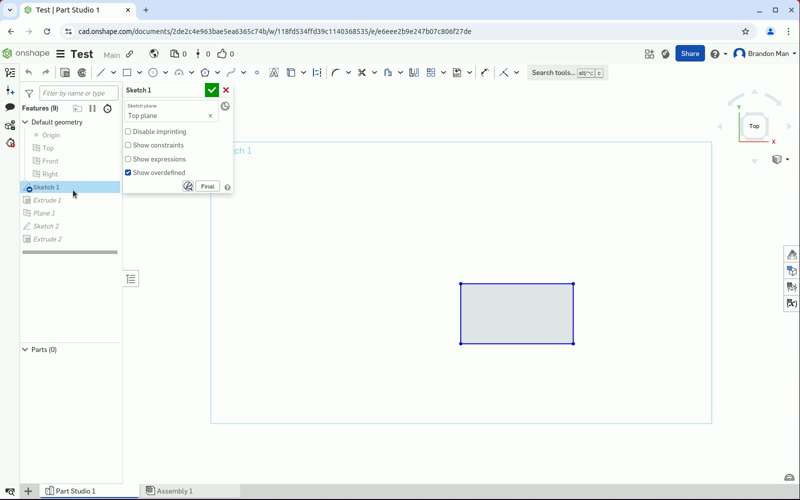
mouse_move(229, 92)
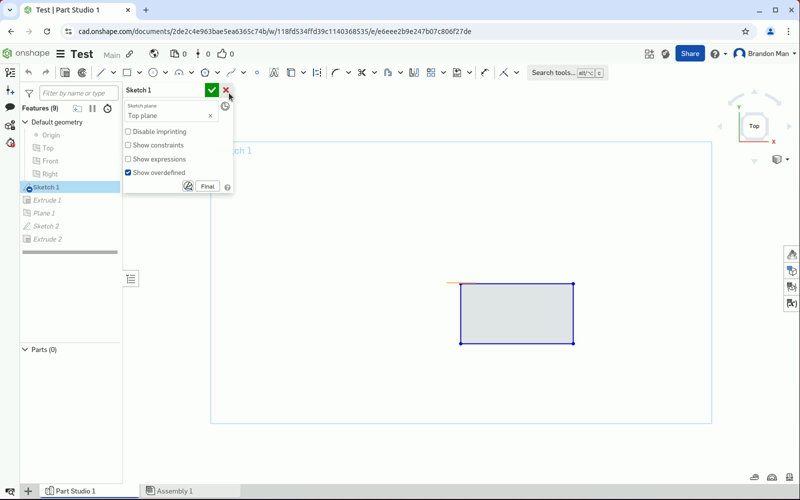
click(229, 92)
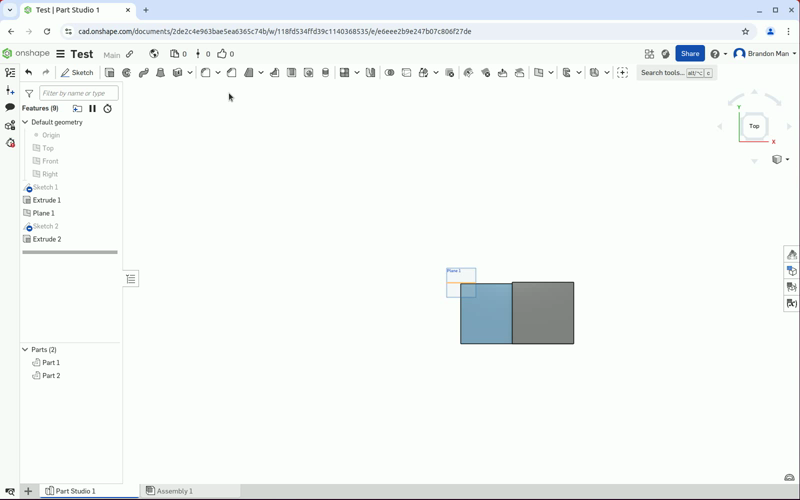
mouse_move(73, 352)
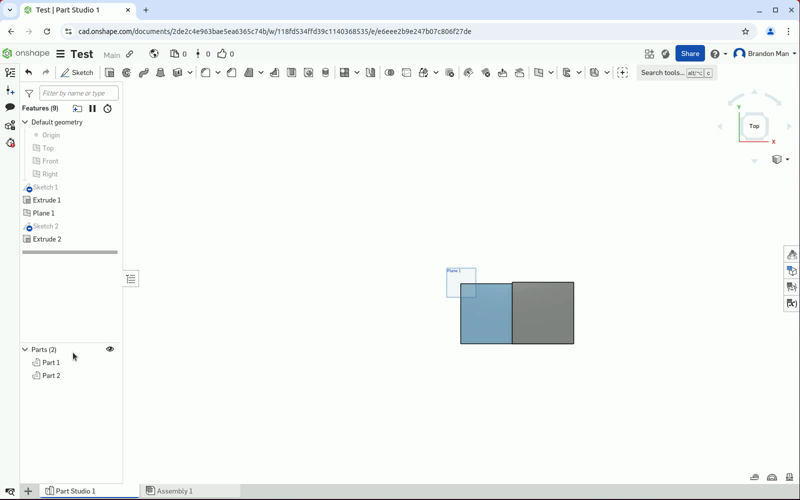
key(y)
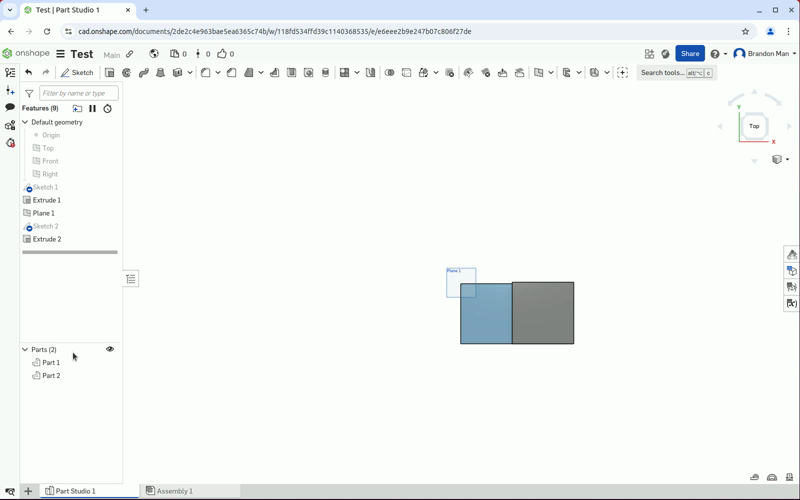
key(shift+p)
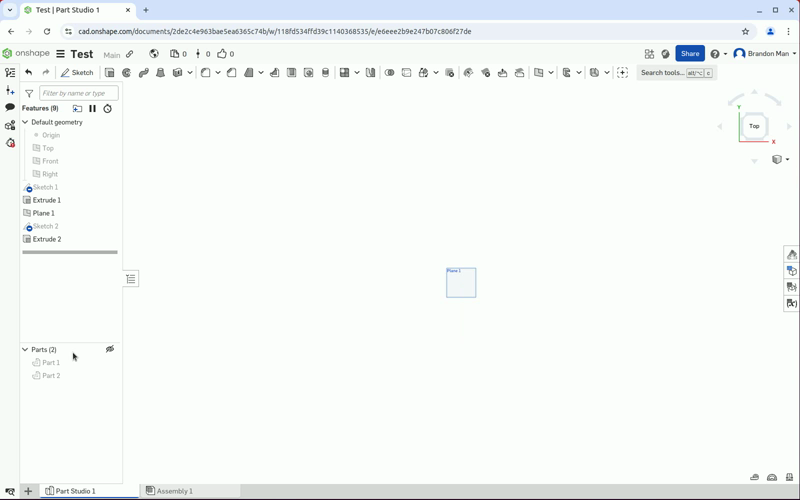
key(space)
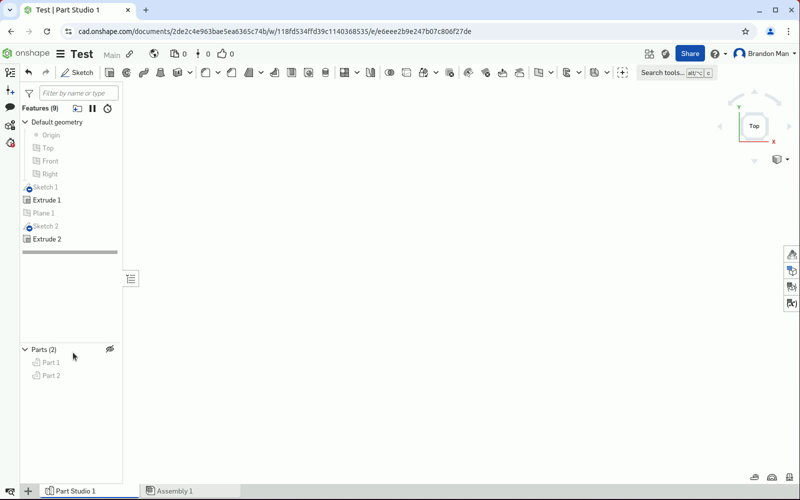
key_down(shift)
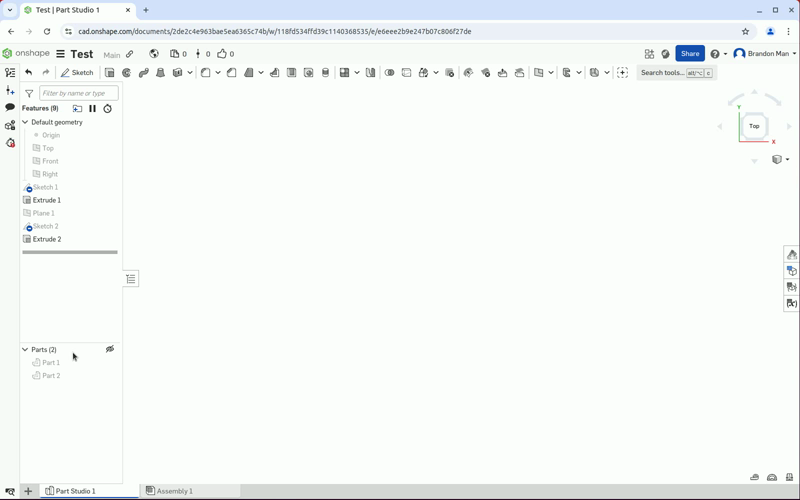
key(up)
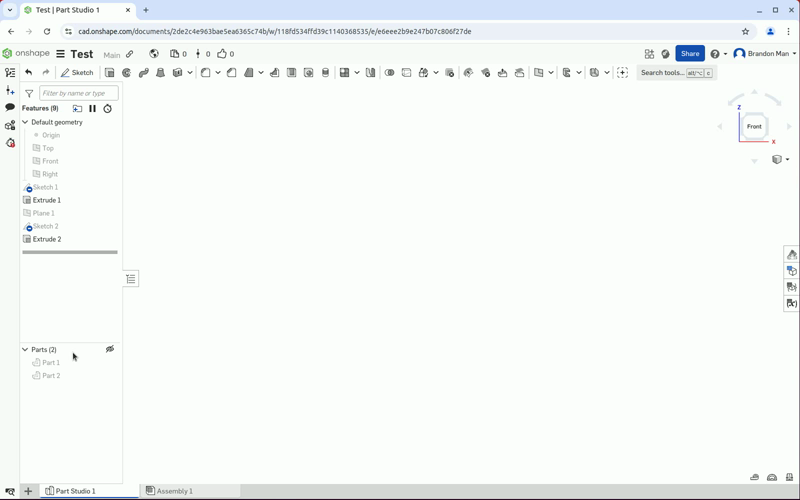
key_up(shift)
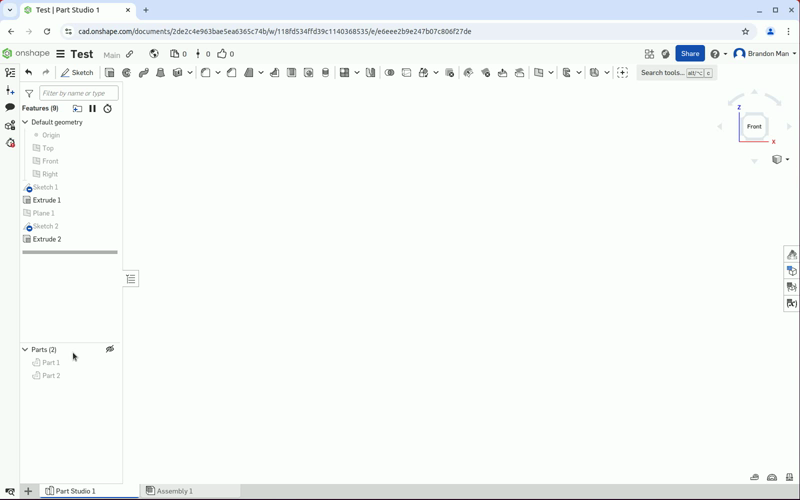
mouse_move(73, 352)
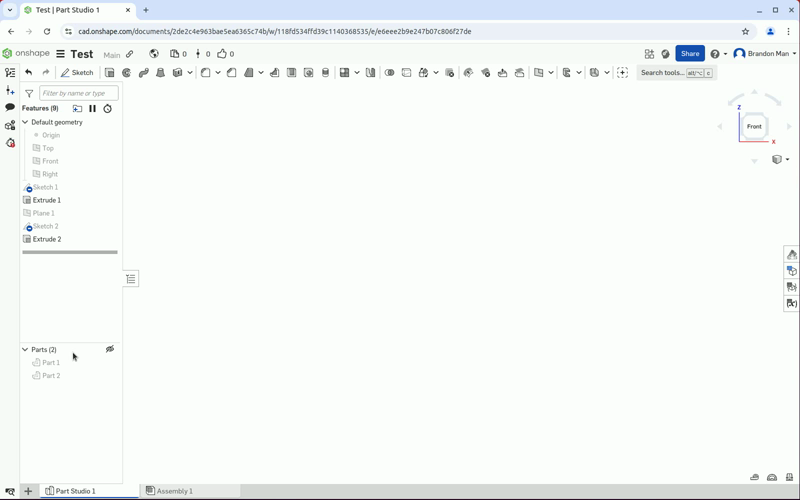
key(shift+y)
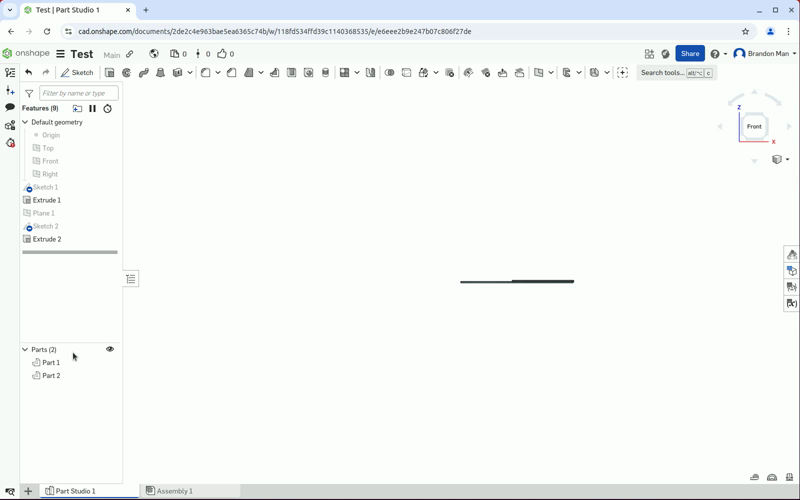
mouse_move(541, 75)
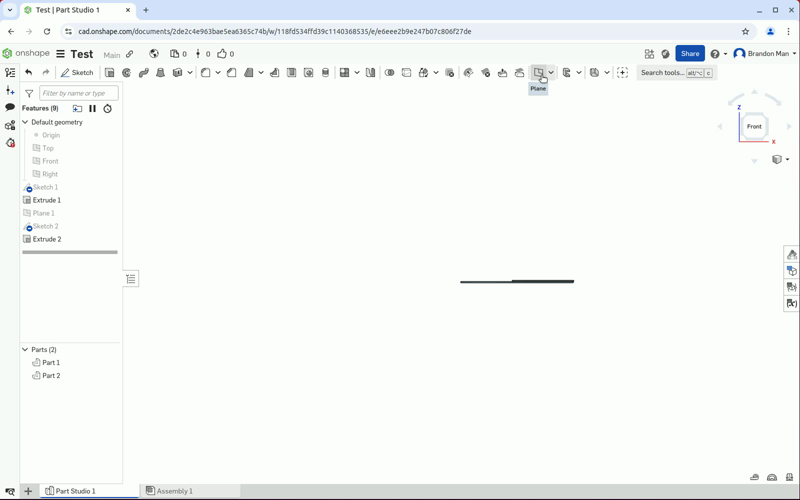
click(541, 75)
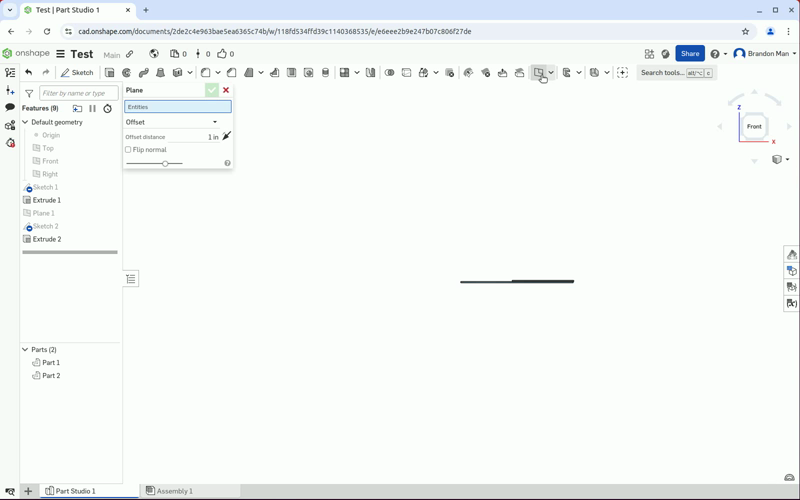
mouse_move(73, 163)
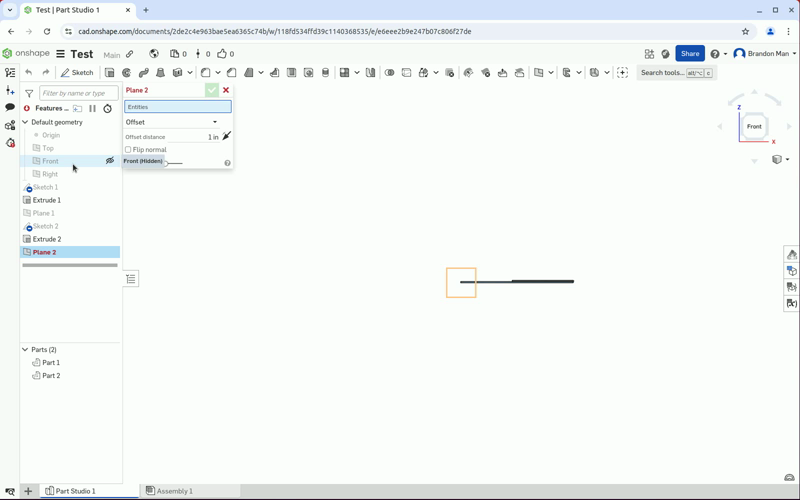
click(73, 163)
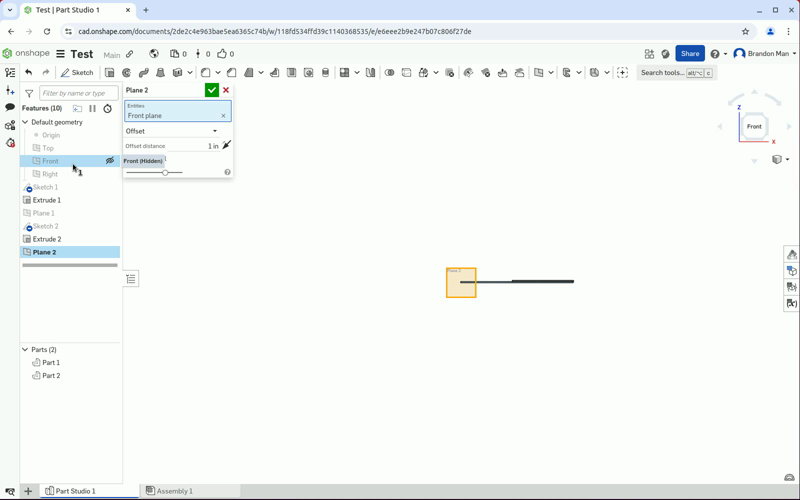
key(tab, 2)
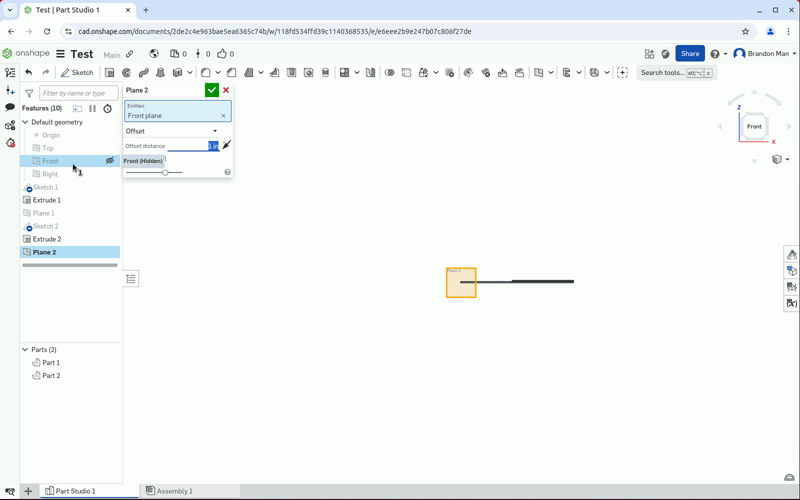
text(12.509)
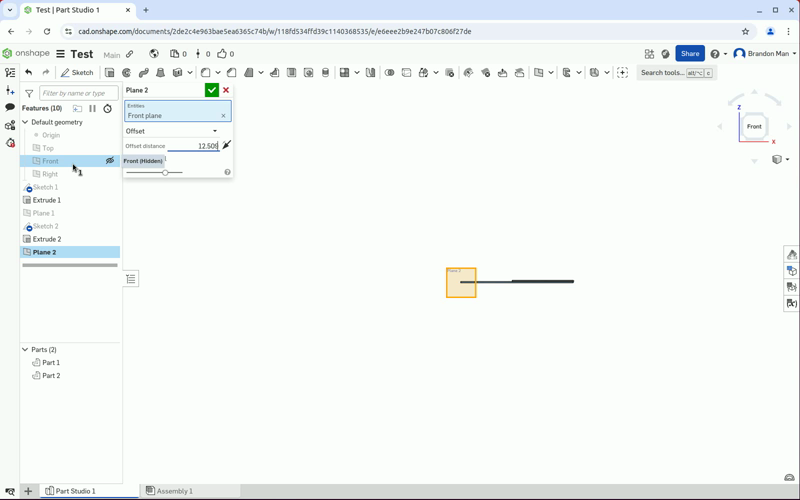
key(enter, 2)
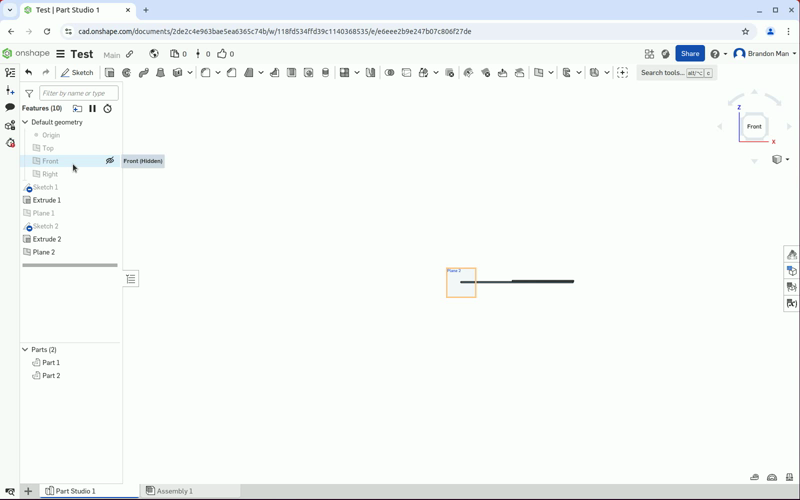
key(shift+s)
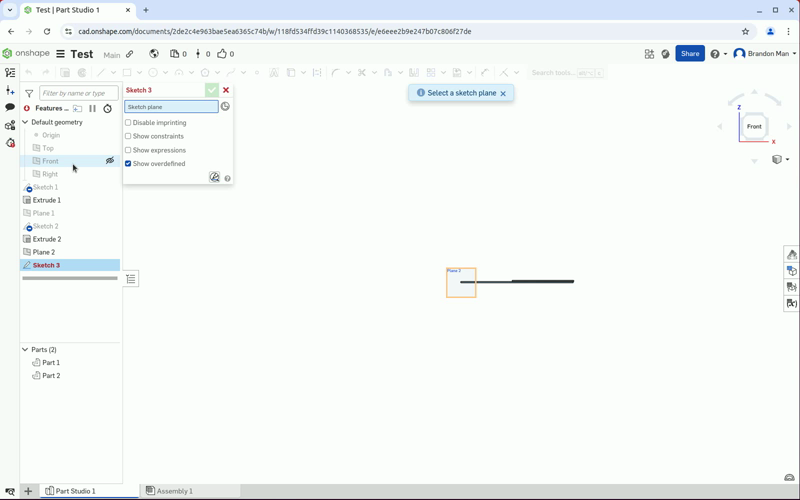
mouse_move(73, 254)
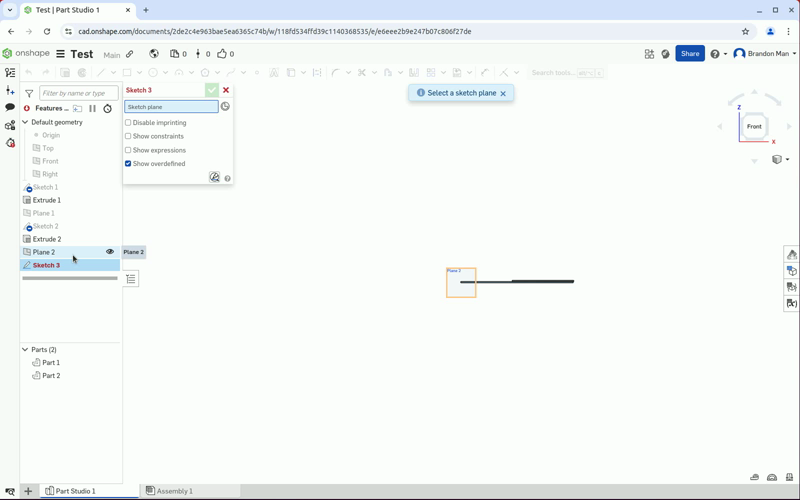
click(73, 254)
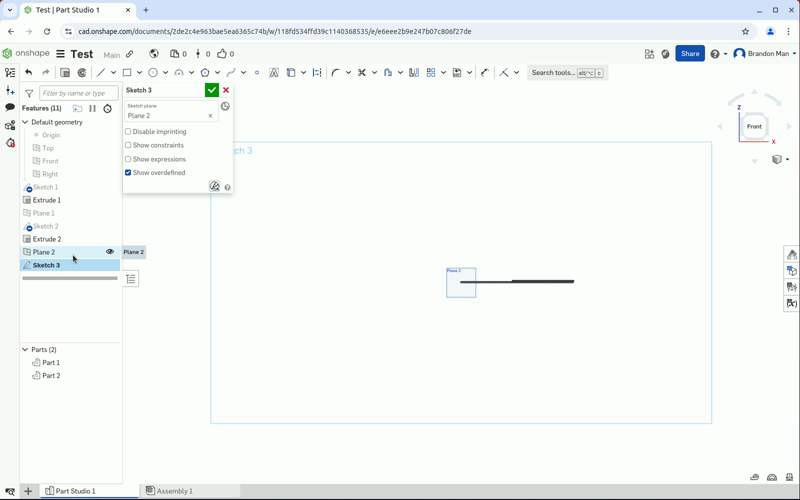
mouse_move(73, 352)
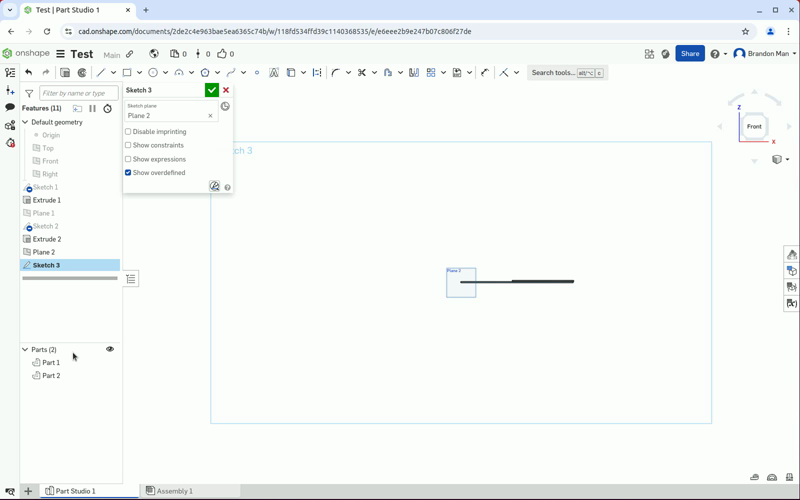
key(y)
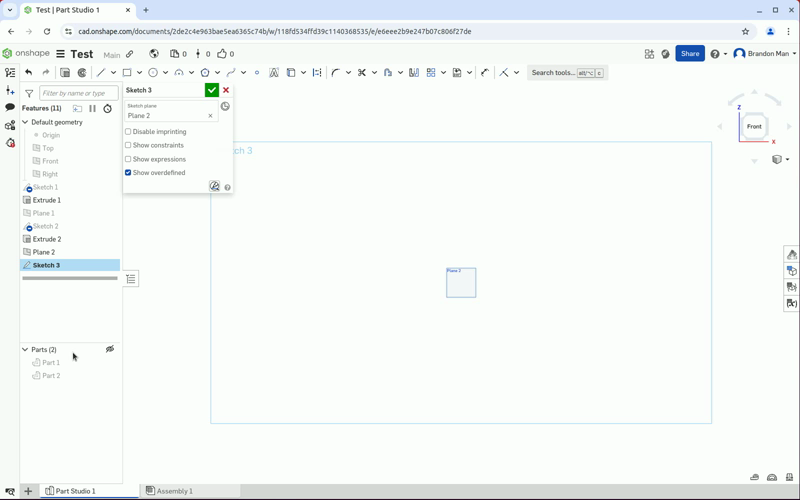
key(l)
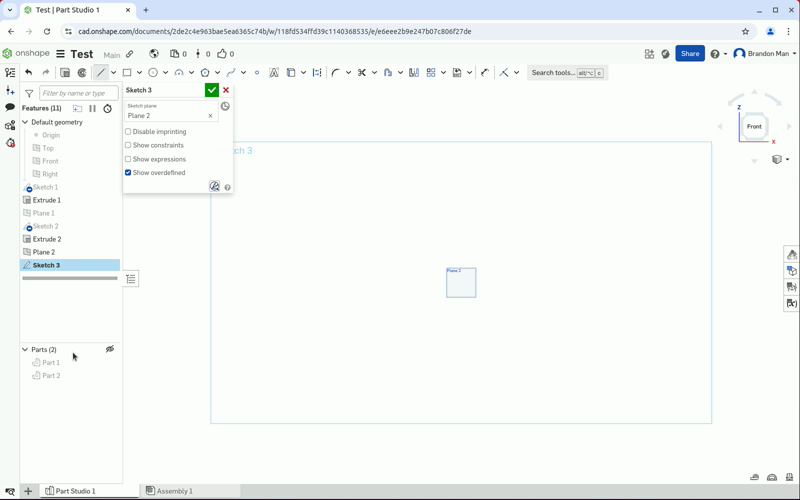
key_down(shift)
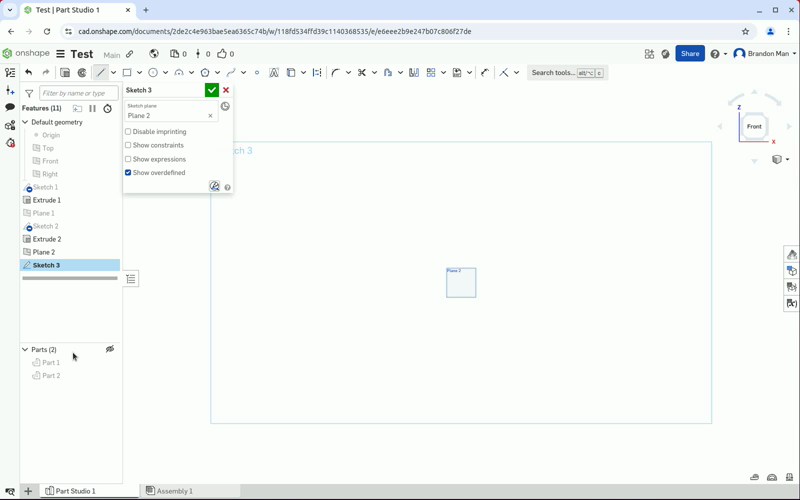
mouse_move(512, 281)
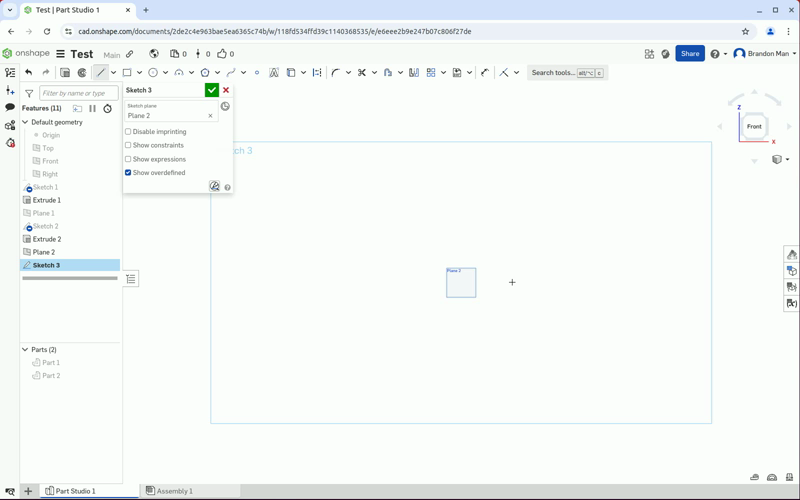
click(512, 281)
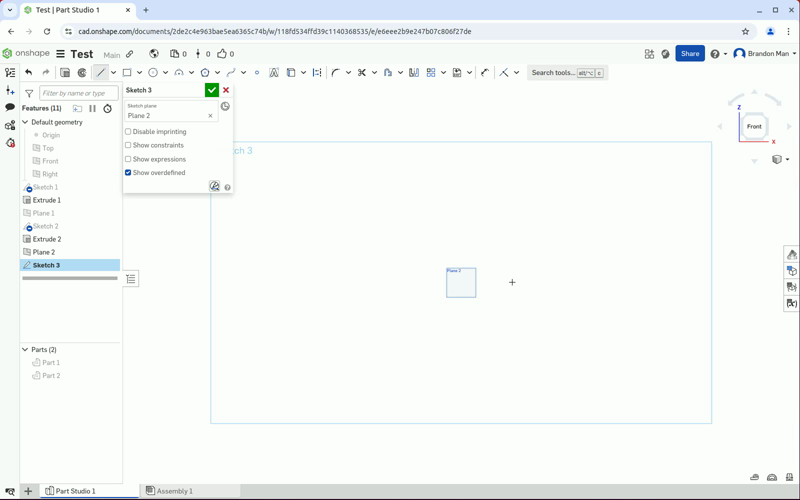
key_up(shift)
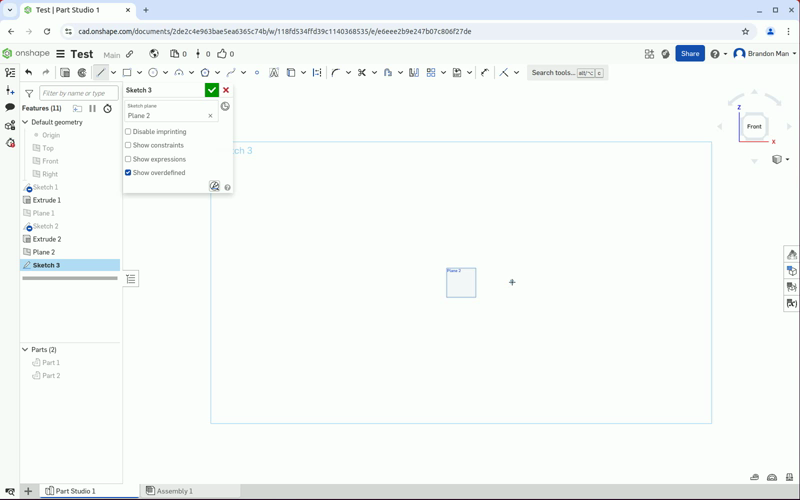
key_down(shift)
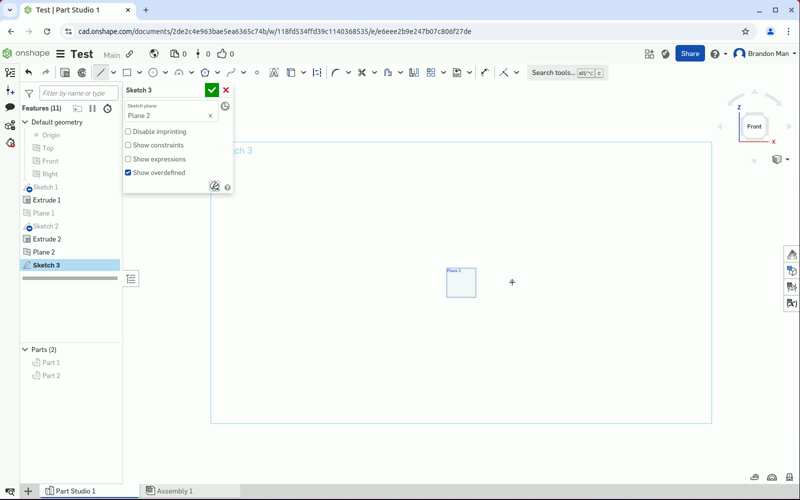
mouse_move(542, 281)
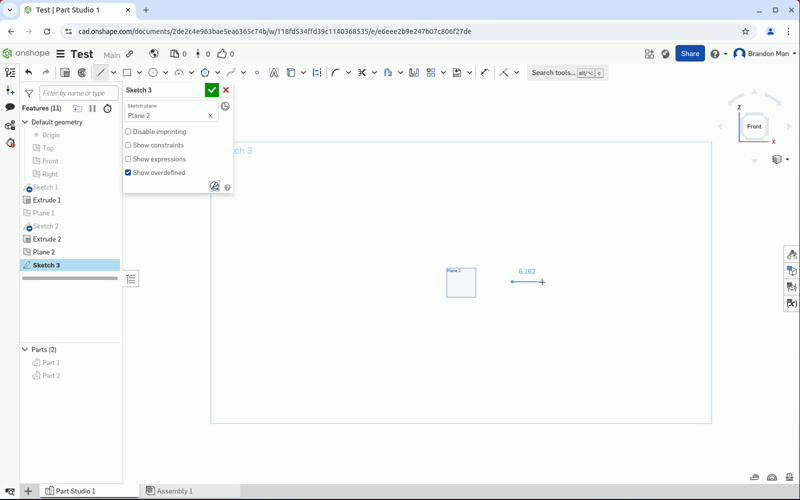
mouse_move(547, 279)
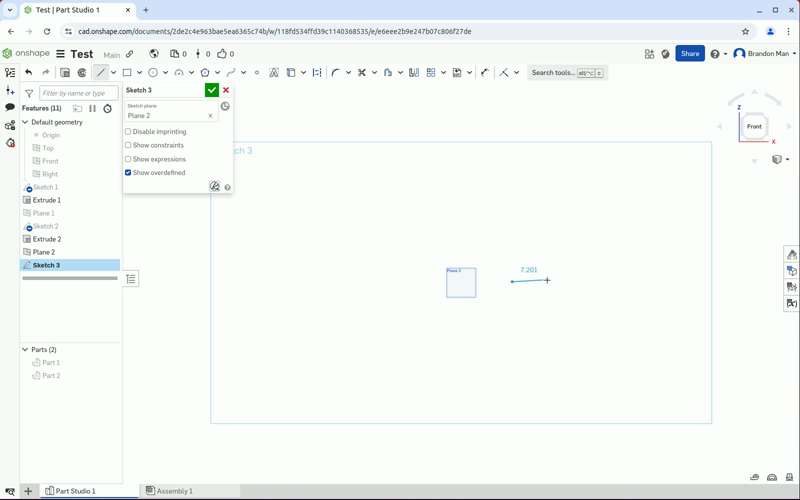
click(547, 279)
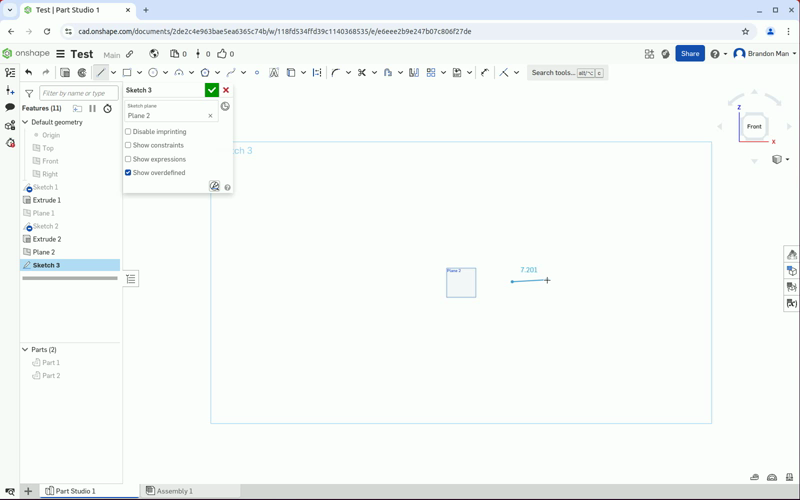
key_up(shift)
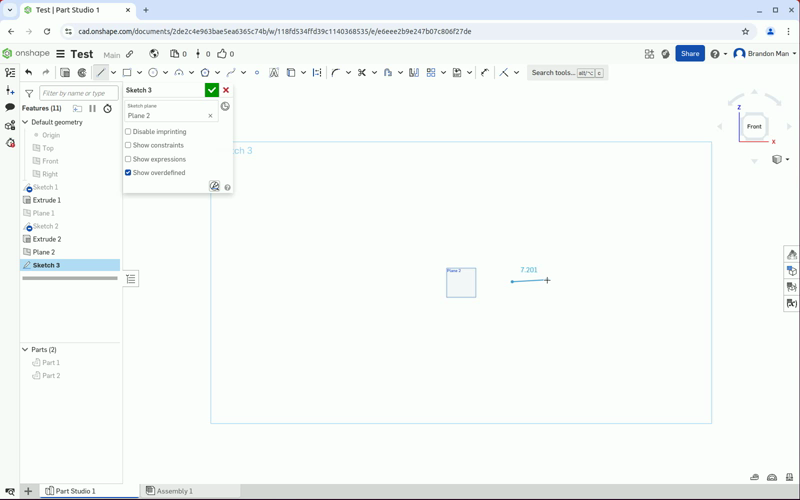
key_down(shift)
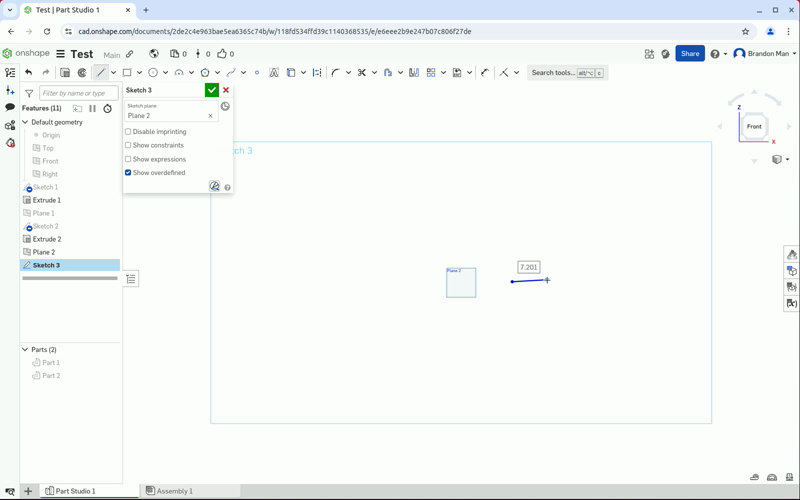
mouse_move(577, 279)
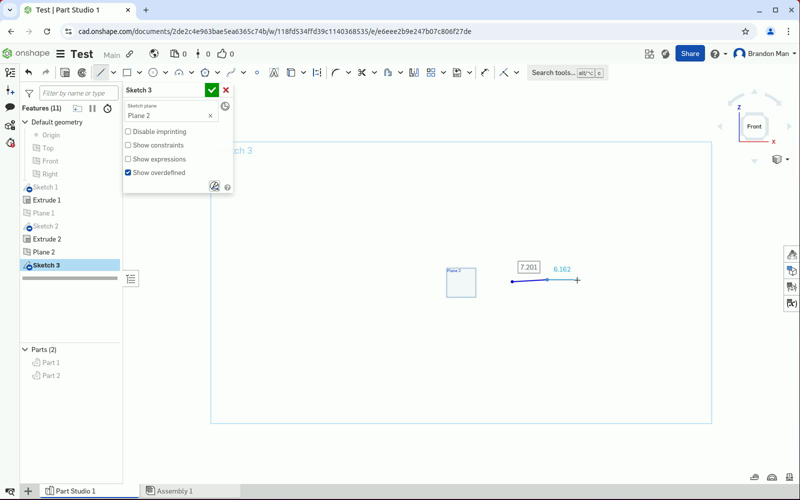
mouse_move(512, 279)
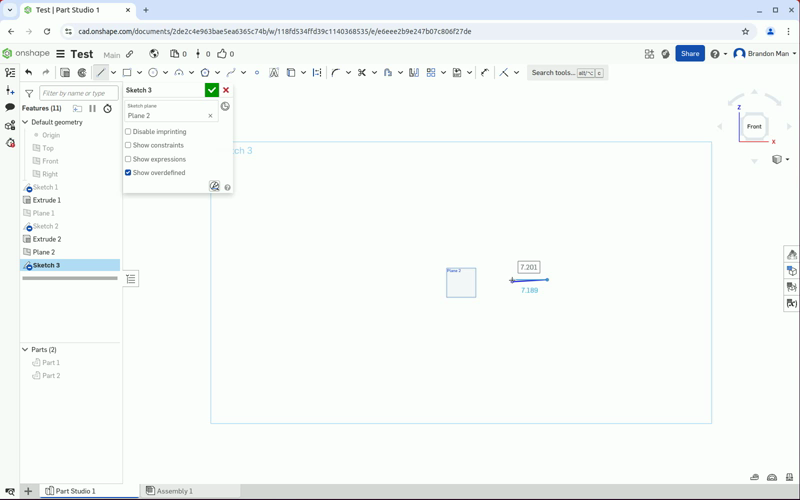
scroll(6)
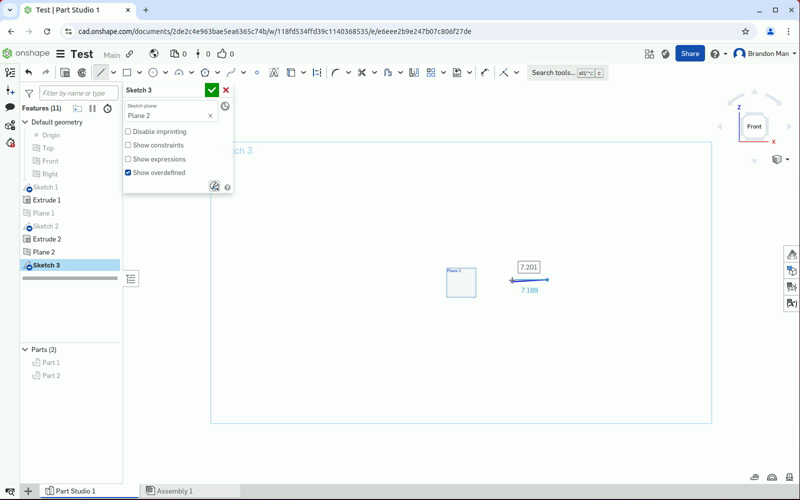
scroll(6)
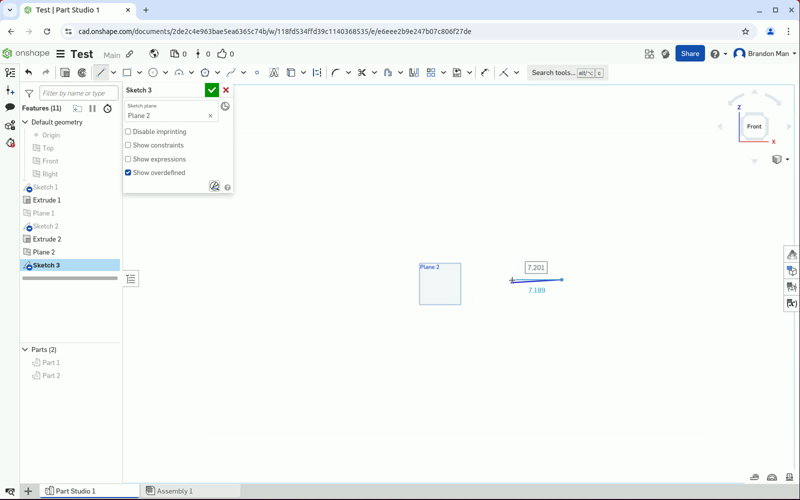
scroll(6)
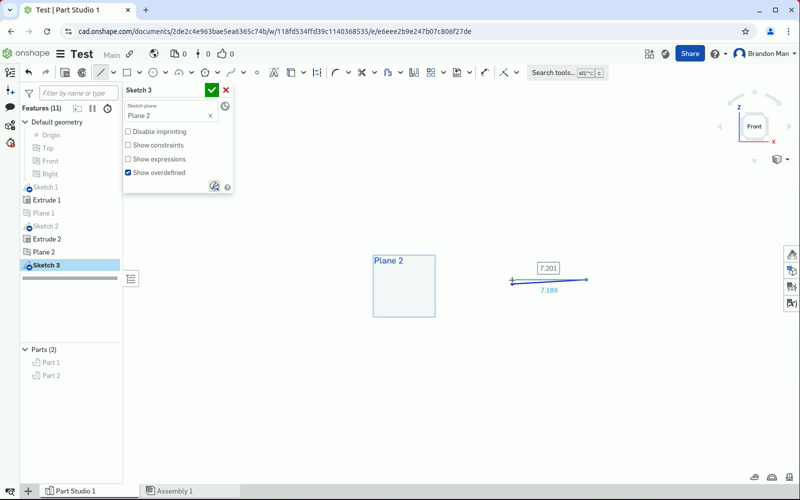
scroll(6)
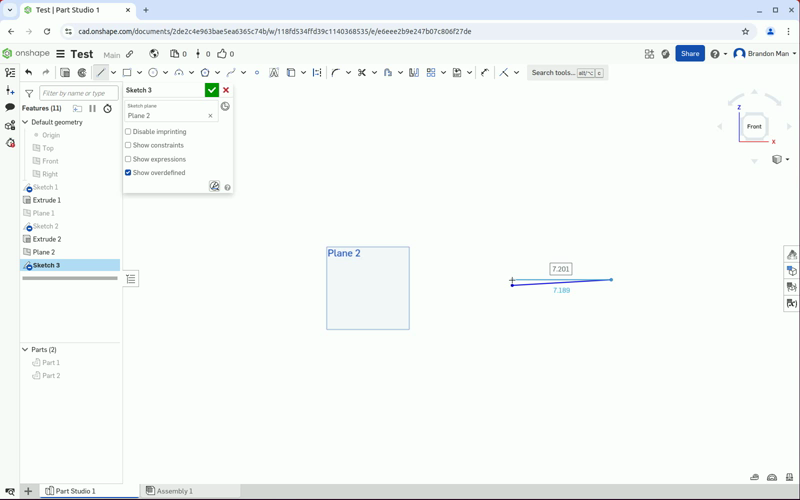
scroll(6)
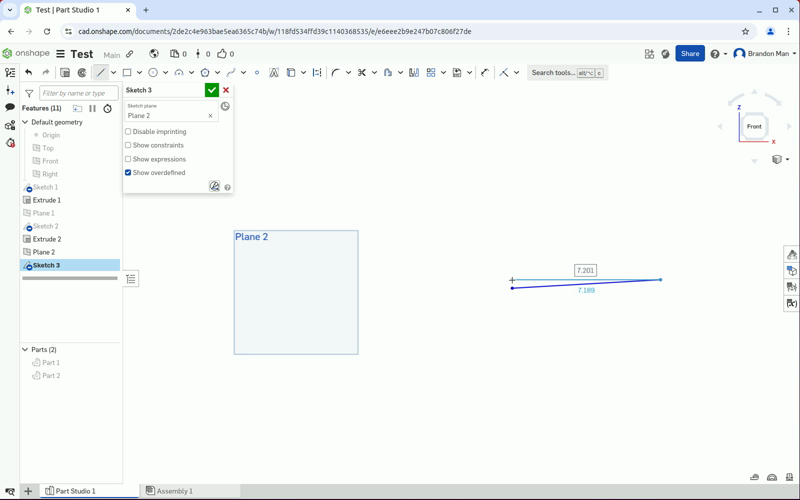
scroll(6)
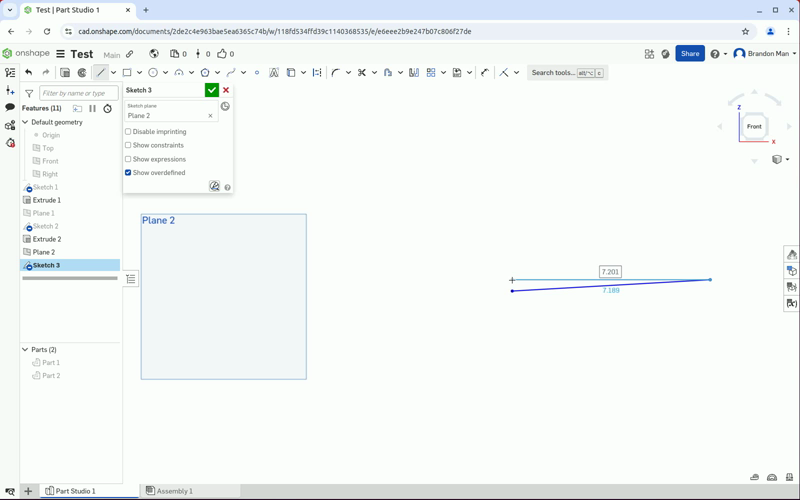
scroll(6)
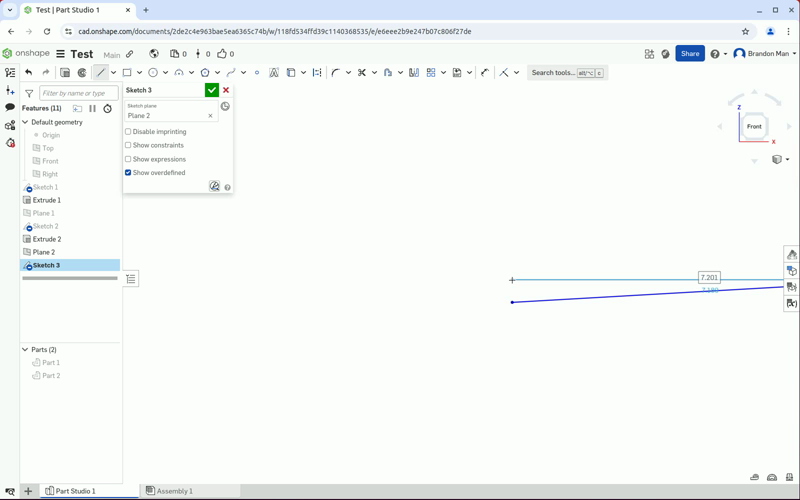
click(512, 279)
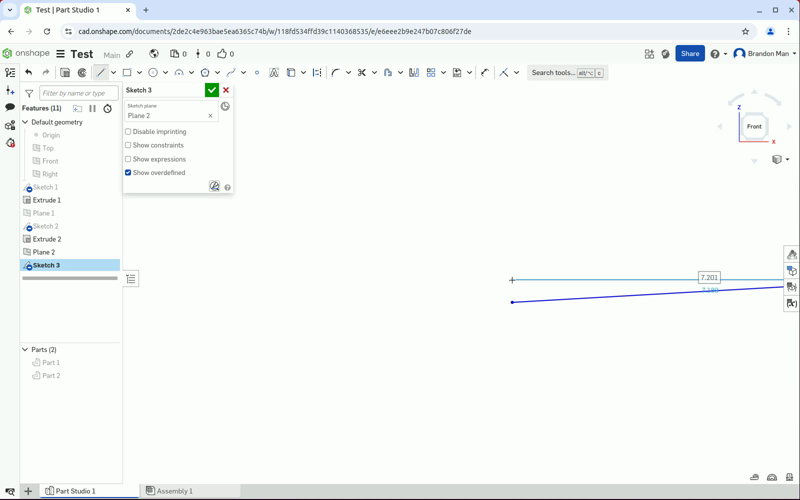
scroll(-6)
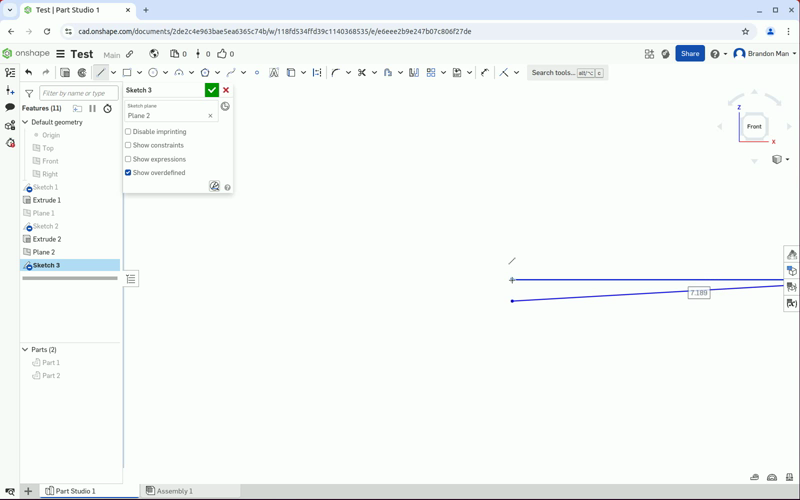
scroll(-6)
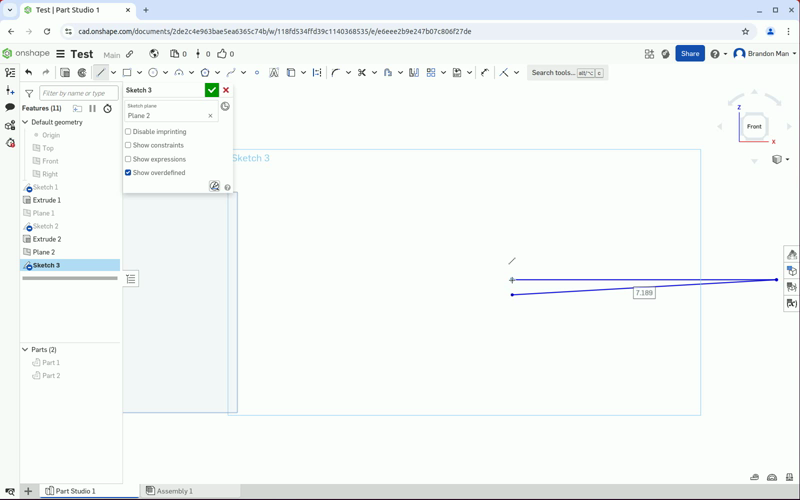
scroll(-6)
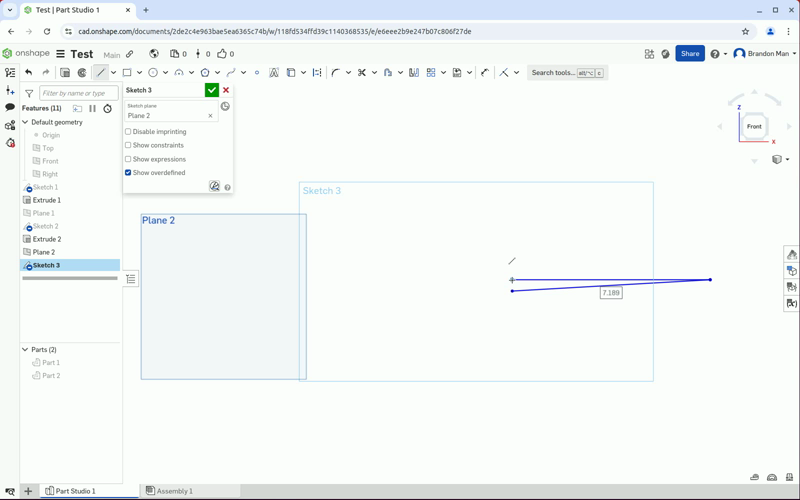
scroll(-6)
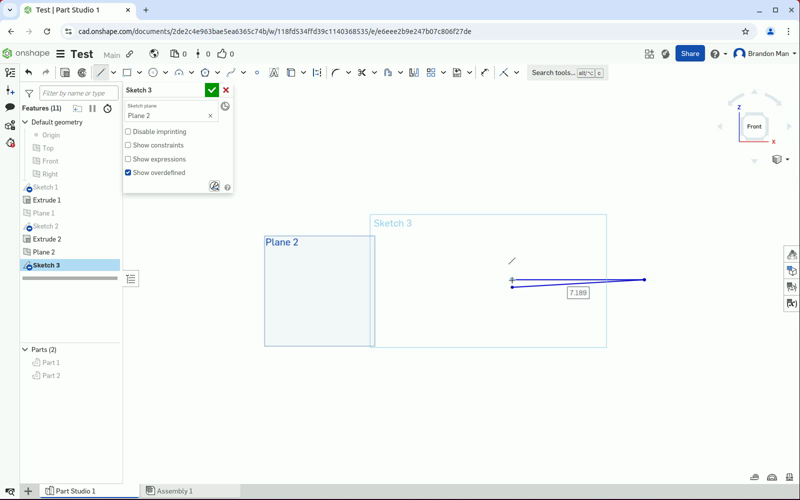
scroll(-6)
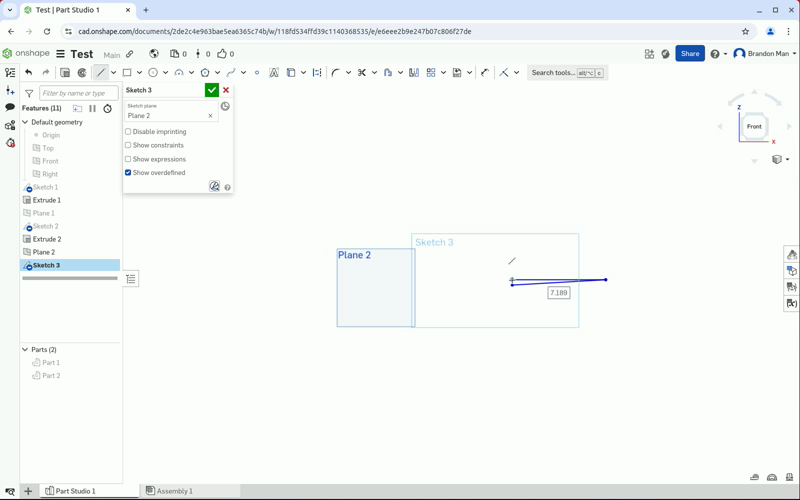
scroll(-6)
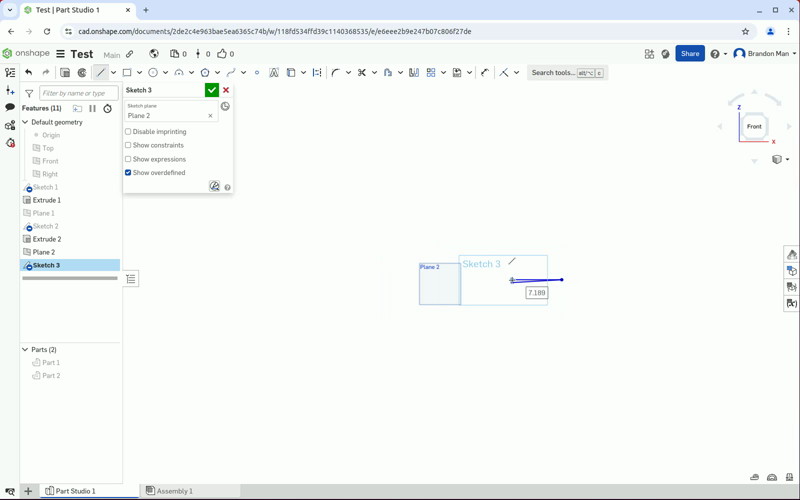
scroll(-6)
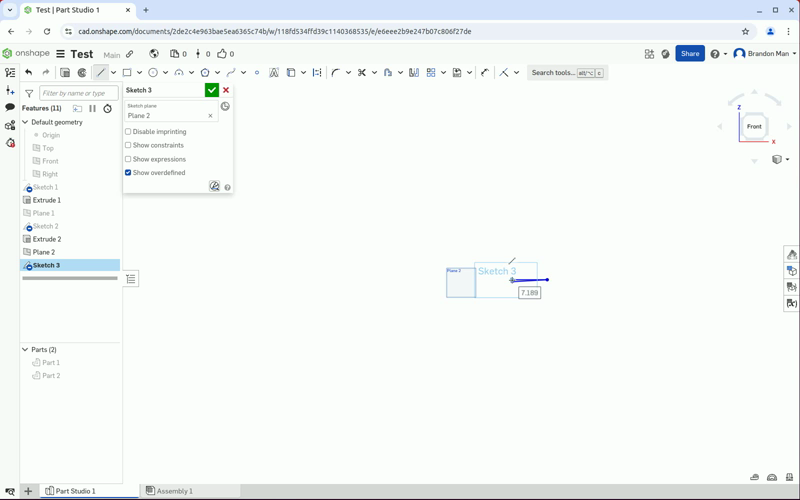
key_up(shift)
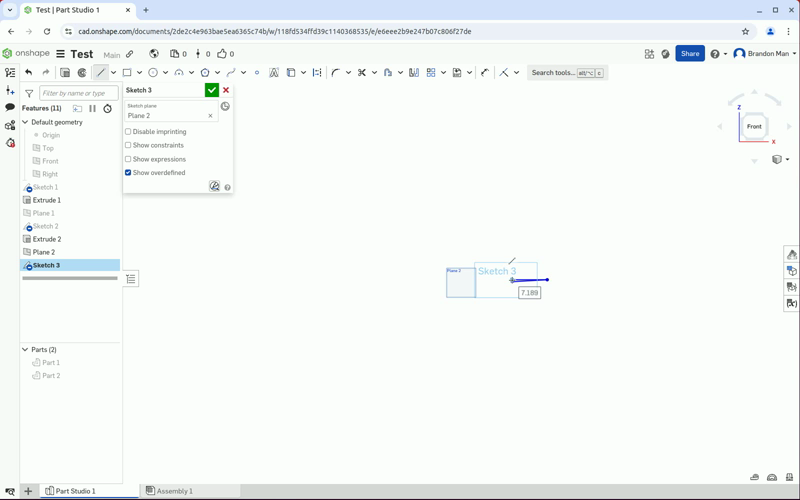
mouse_move(542, 279)
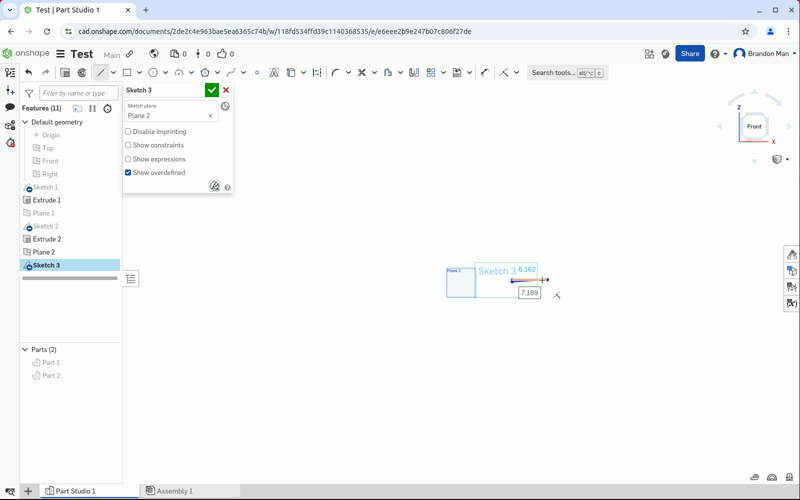
key_down(shift)
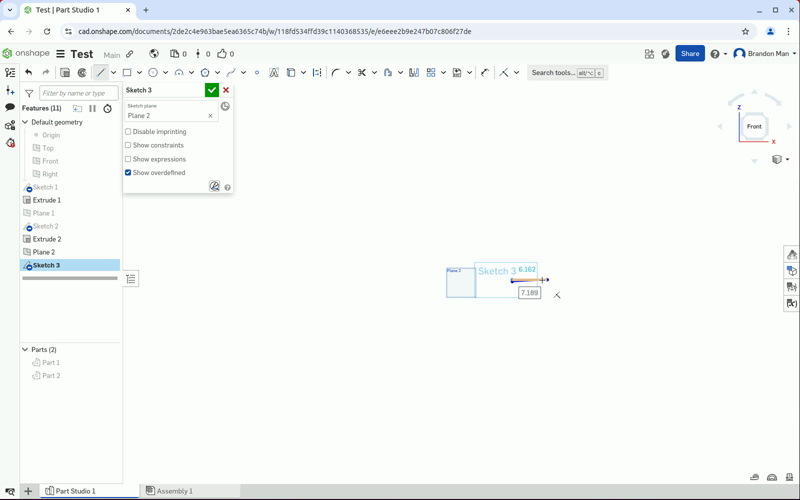
mouse_move(512, 281)
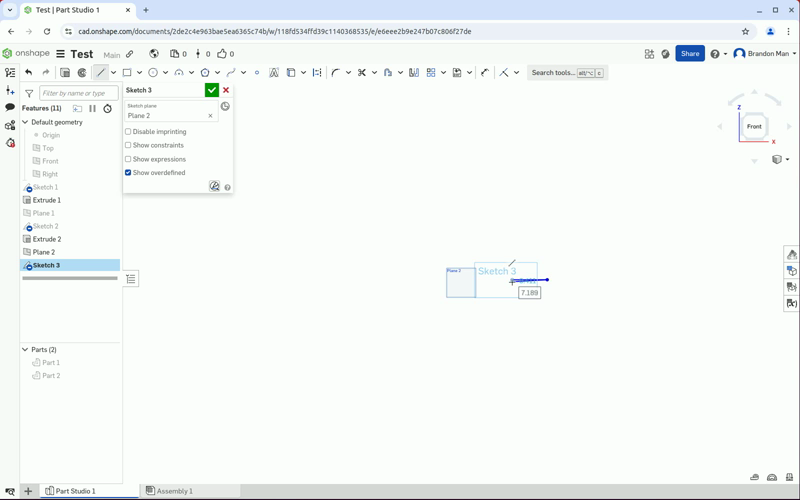
scroll(6)
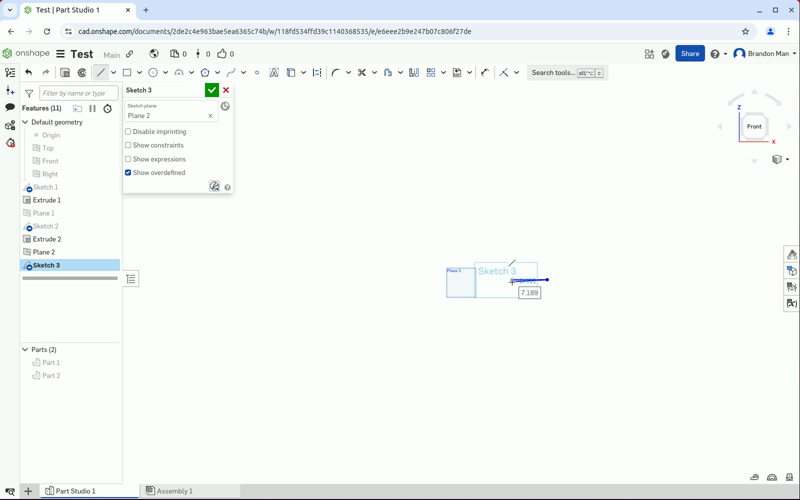
scroll(6)
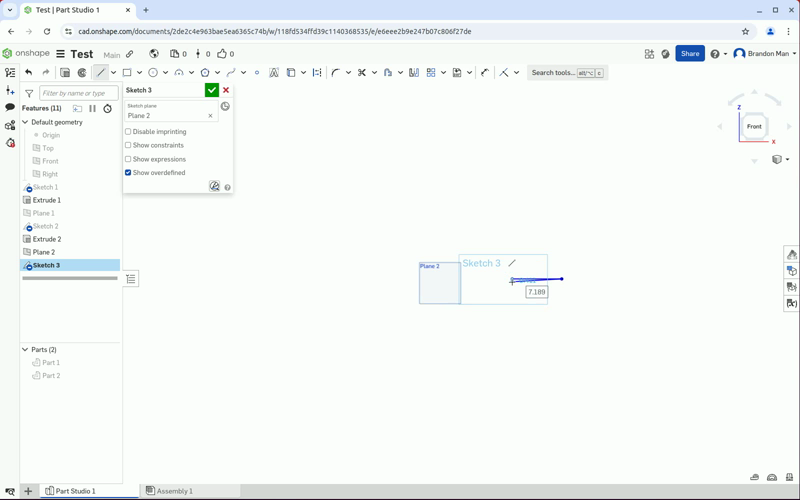
scroll(6)
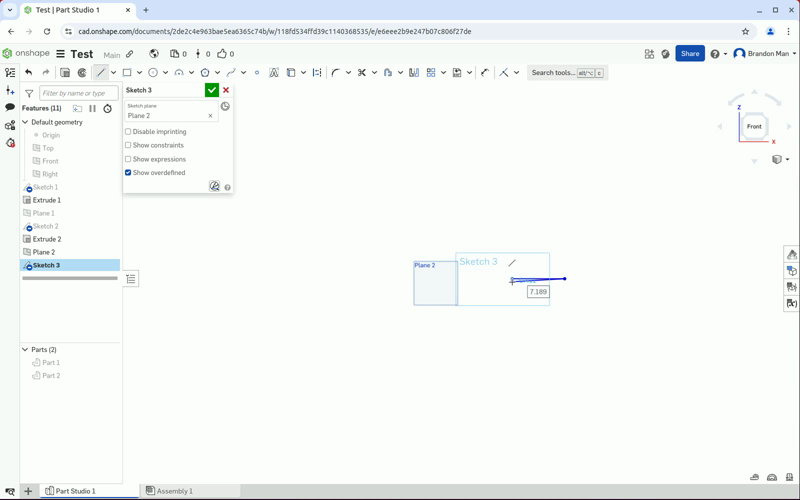
scroll(6)
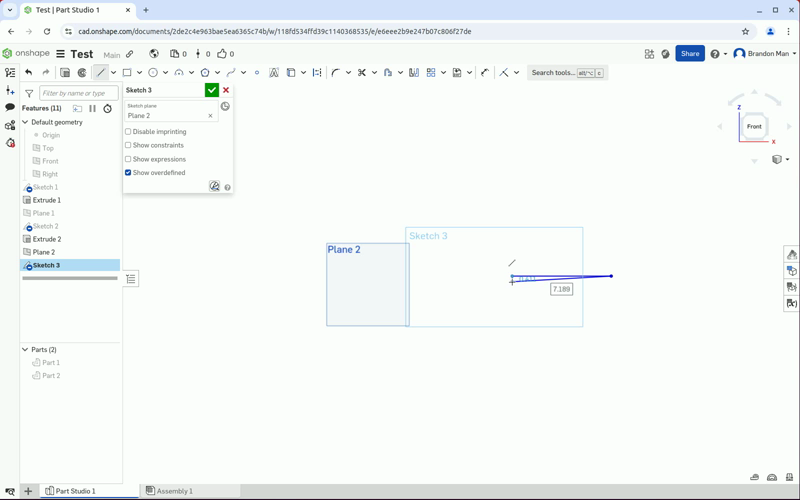
scroll(6)
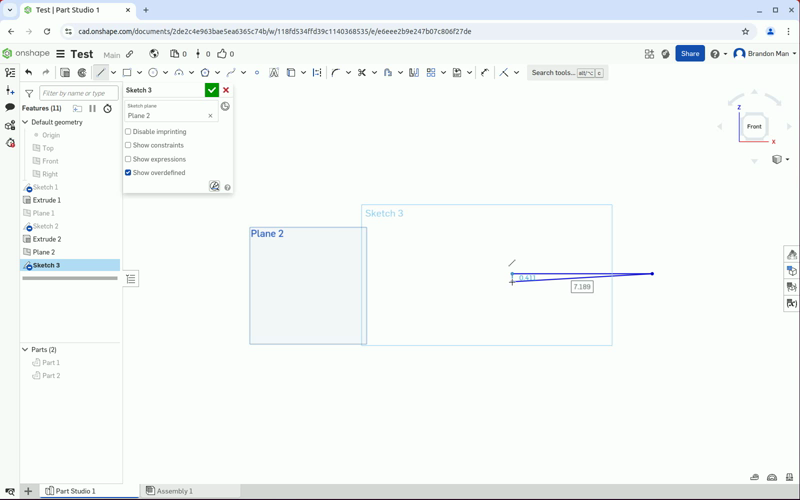
scroll(6)
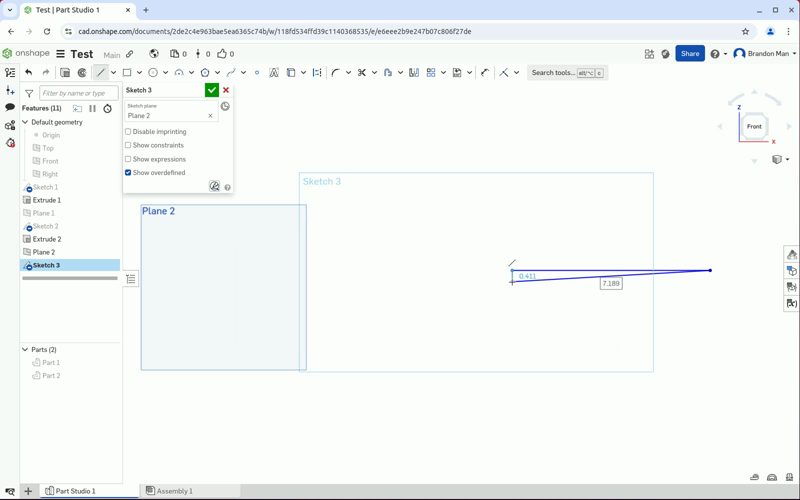
scroll(6)
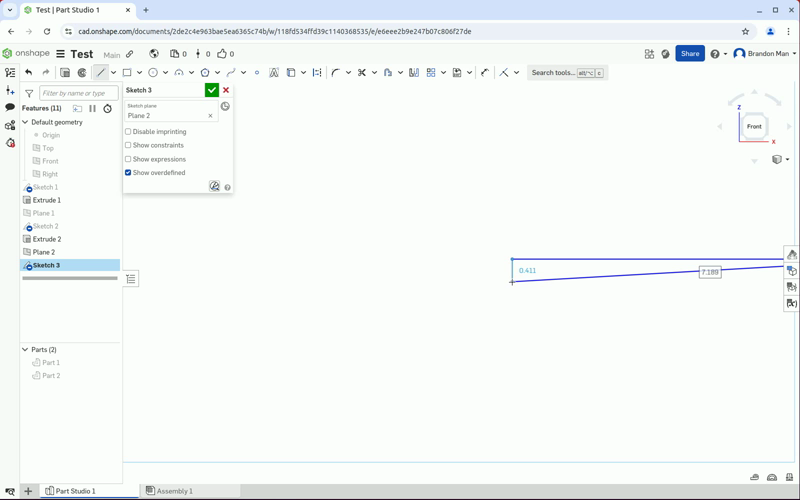
key_up(shift)
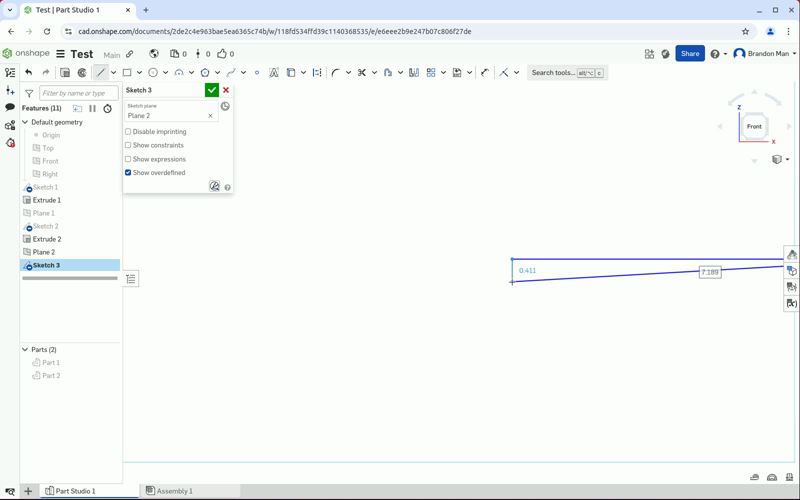
click(512, 281)
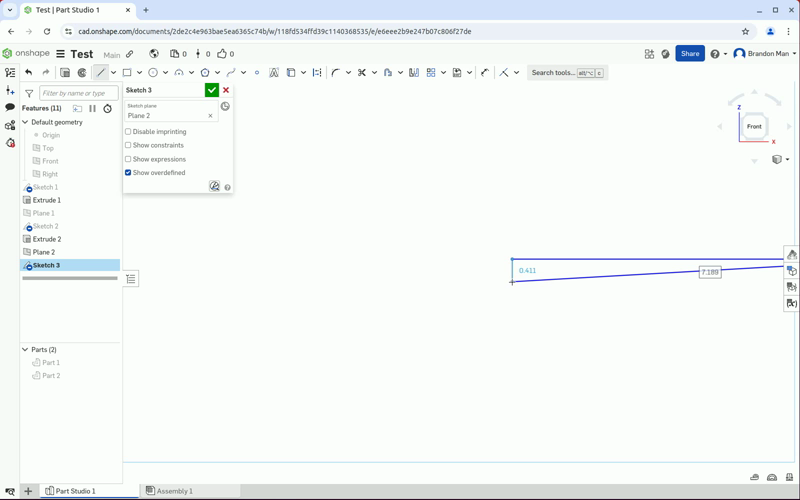
scroll(-6)
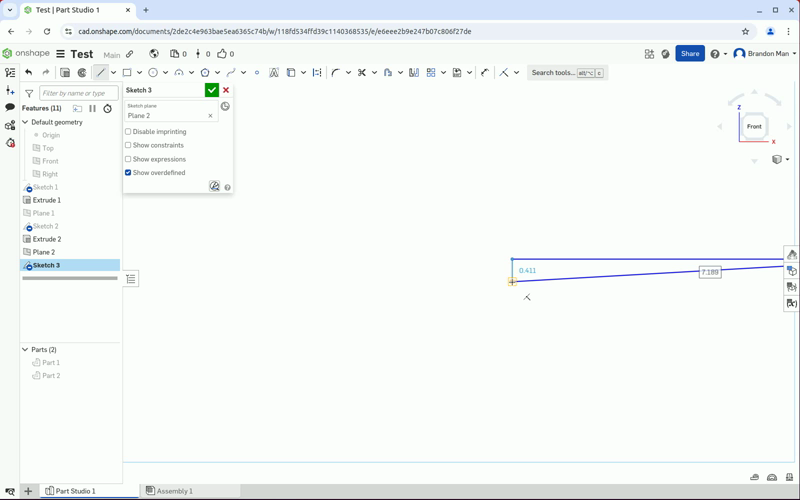
scroll(-6)
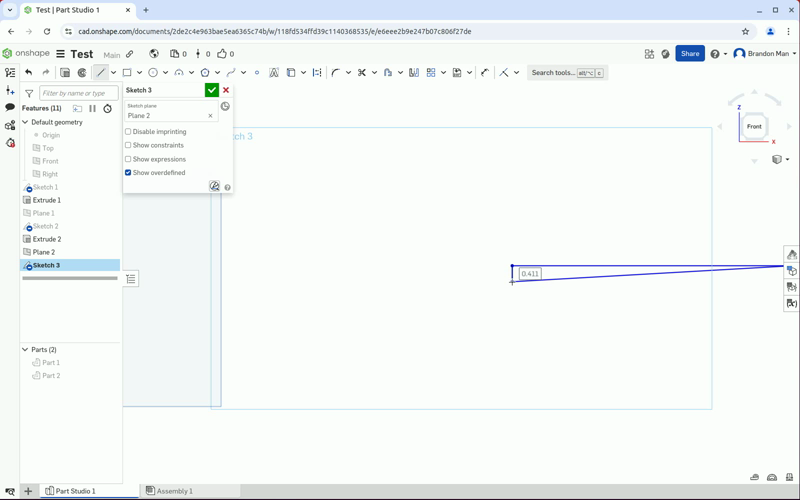
scroll(-6)
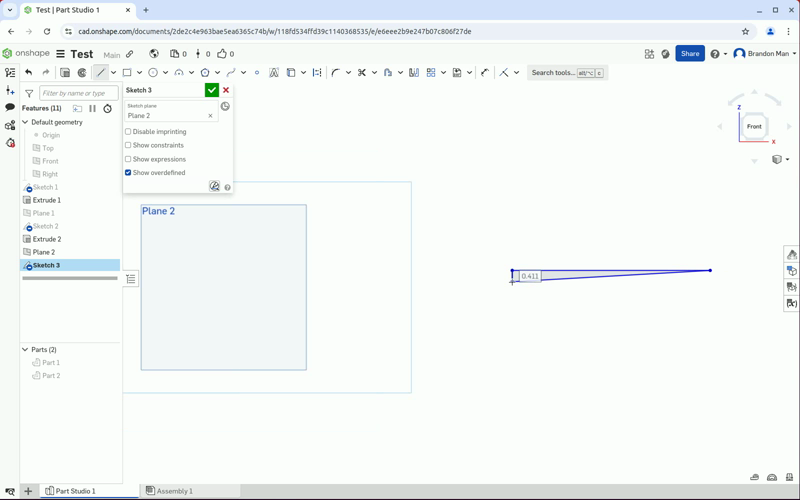
scroll(-6)
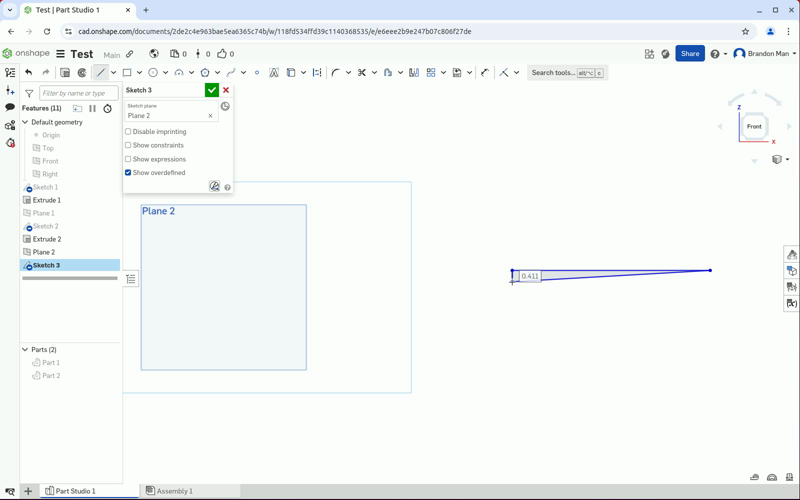
scroll(-6)
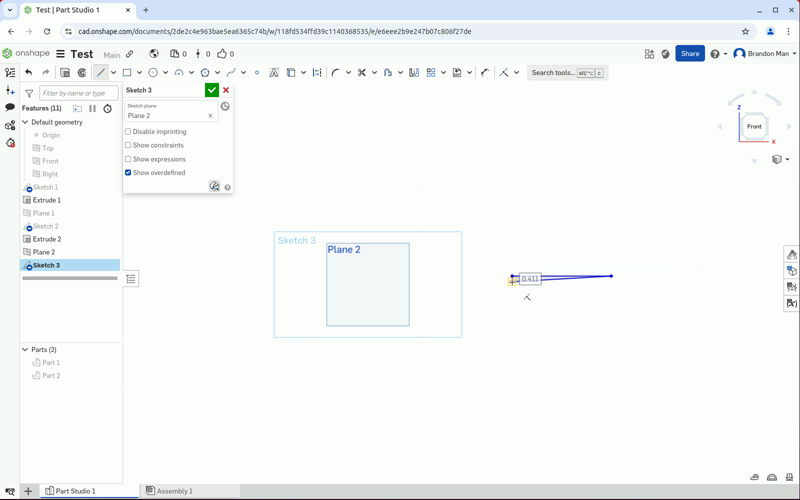
scroll(-6)
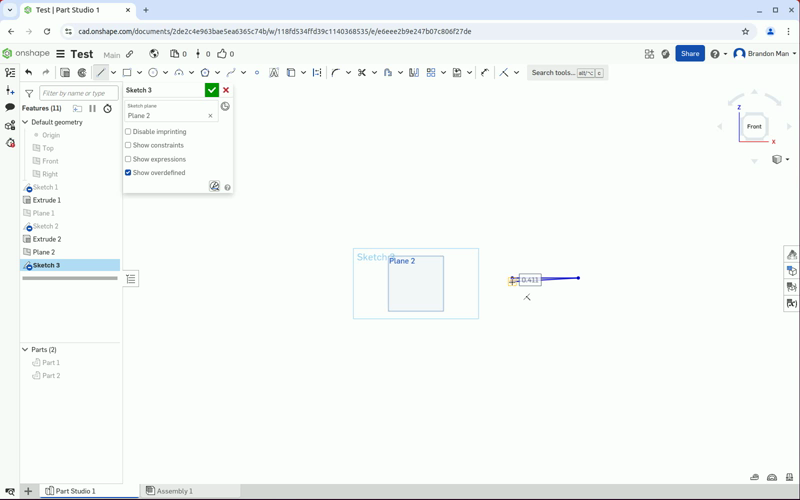
scroll(-6)
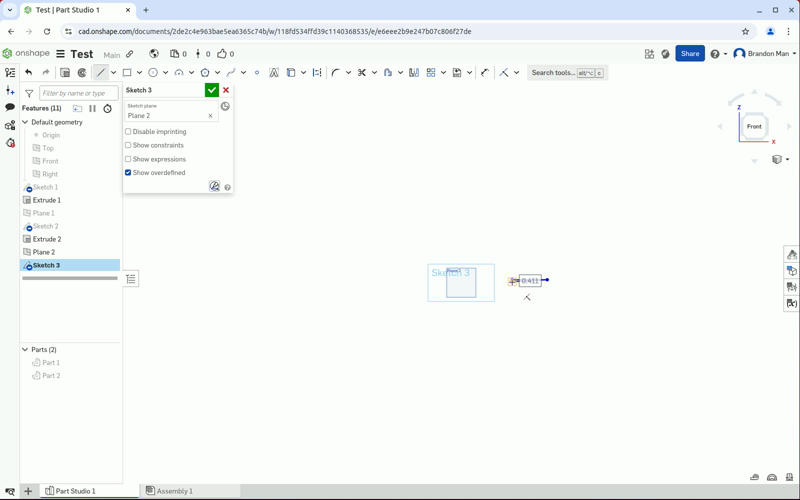
key(esc)
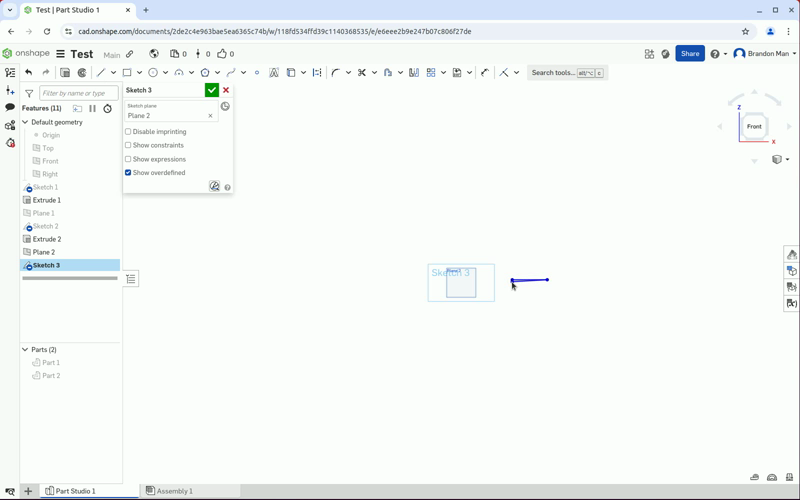
mouse_move(530, 280)
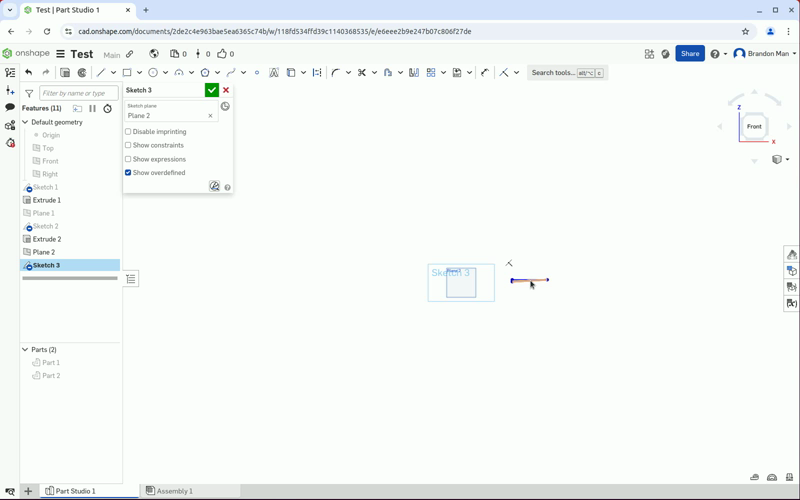
scroll(6)
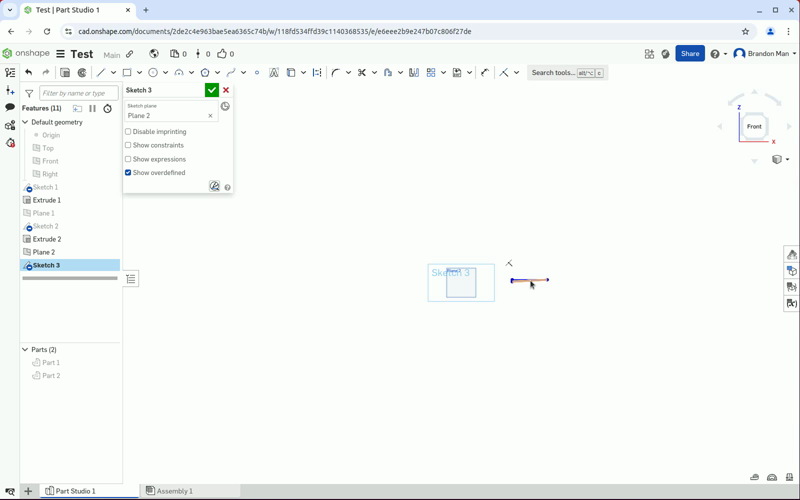
scroll(6)
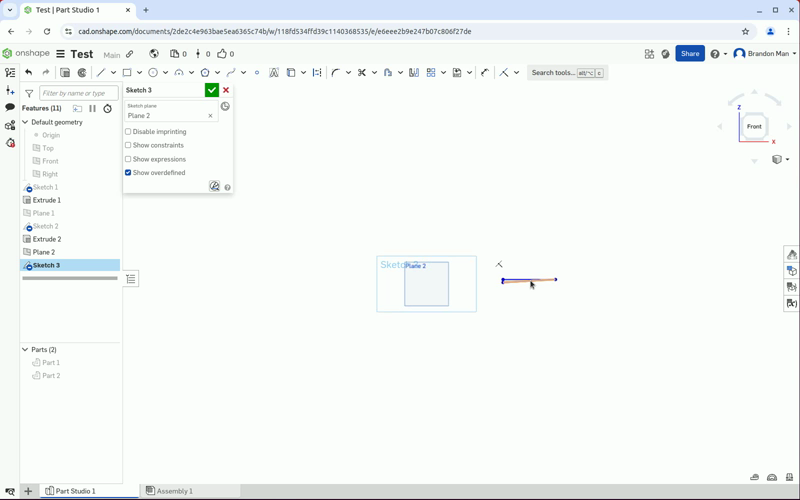
scroll(6)
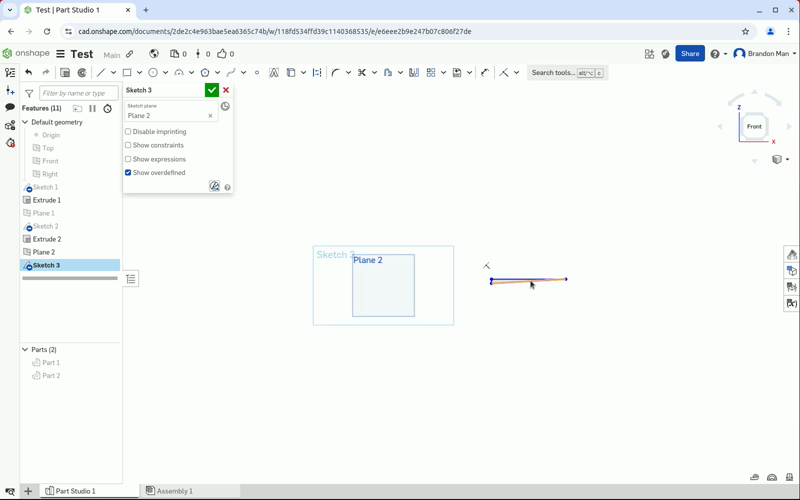
scroll(6)
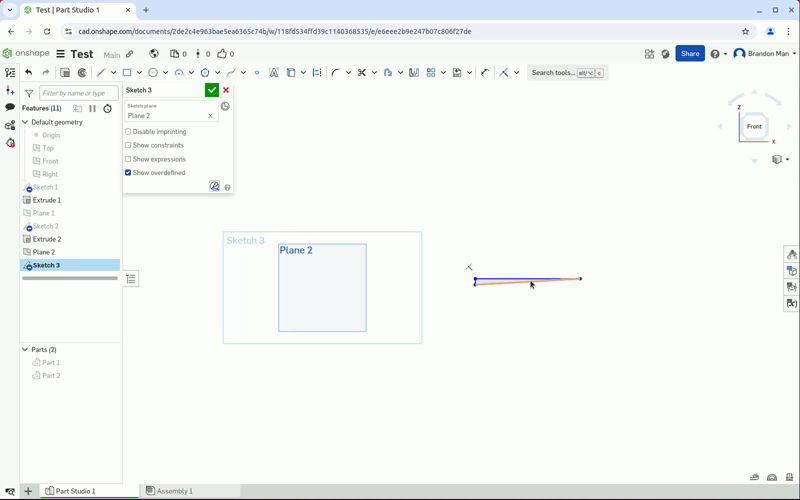
scroll(6)
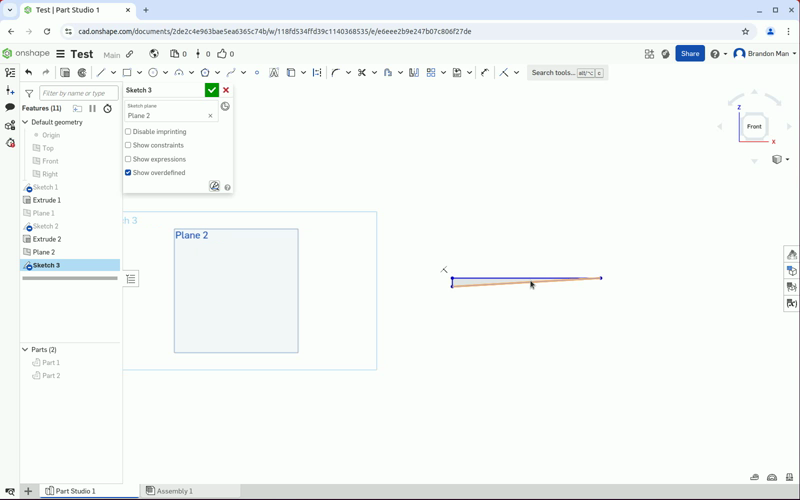
scroll(6)
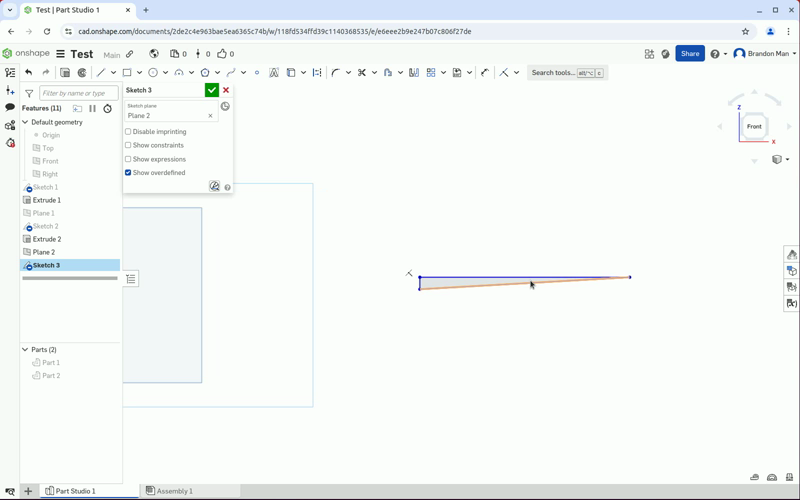
scroll(6)
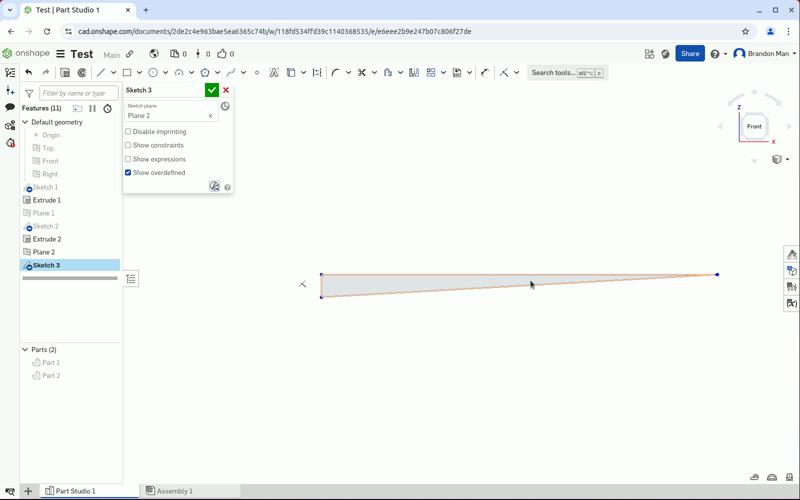
click(530, 280)
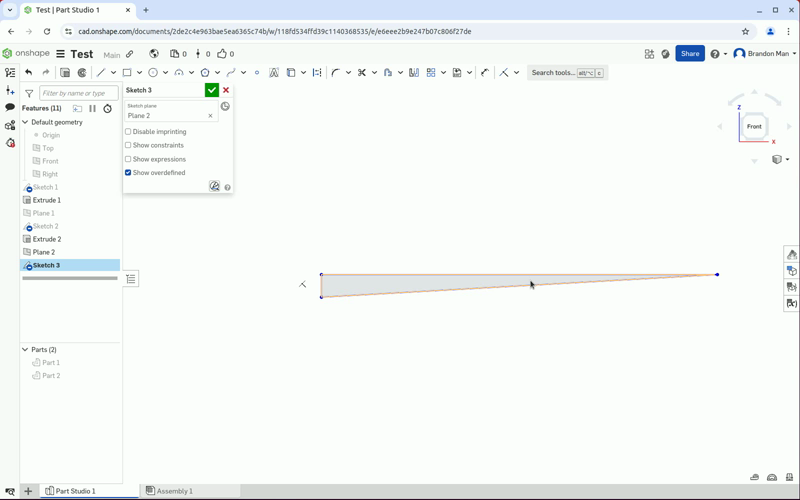
scroll(-6)
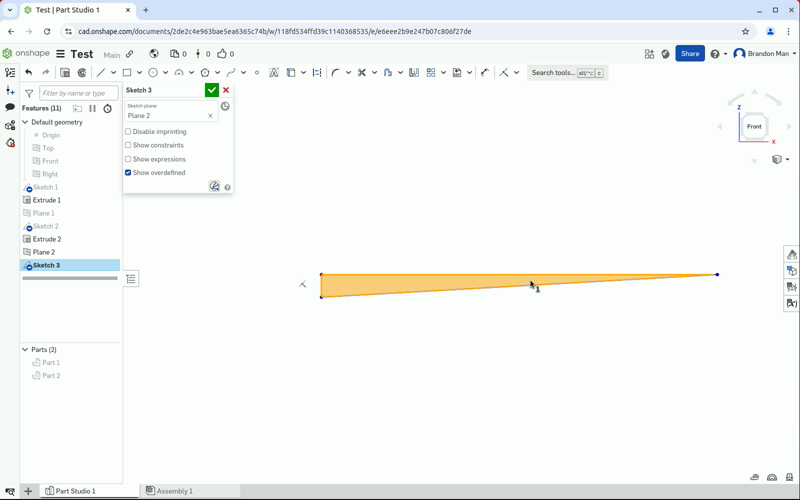
scroll(-6)
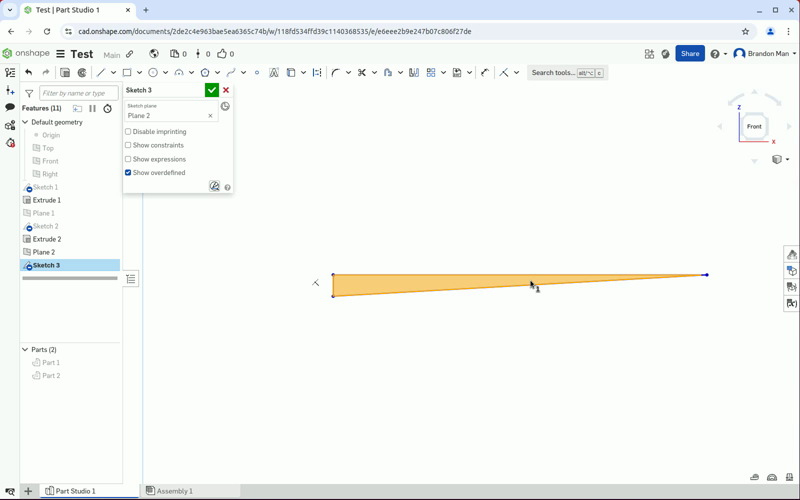
scroll(-6)
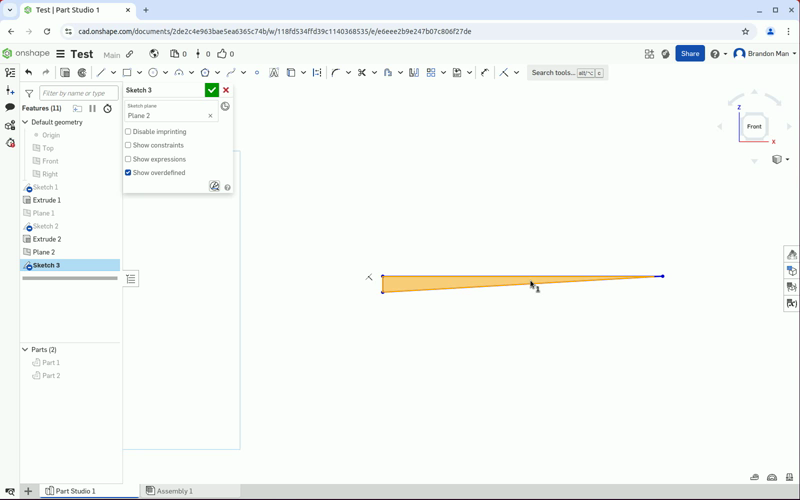
scroll(-6)
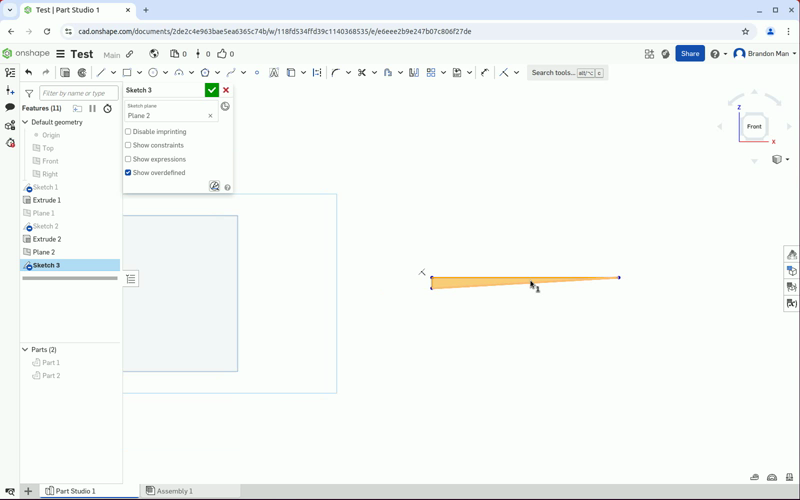
scroll(-6)
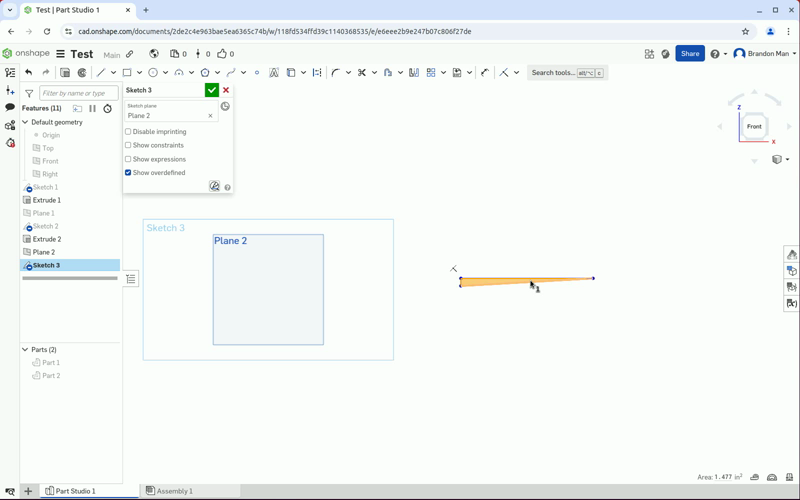
scroll(-6)
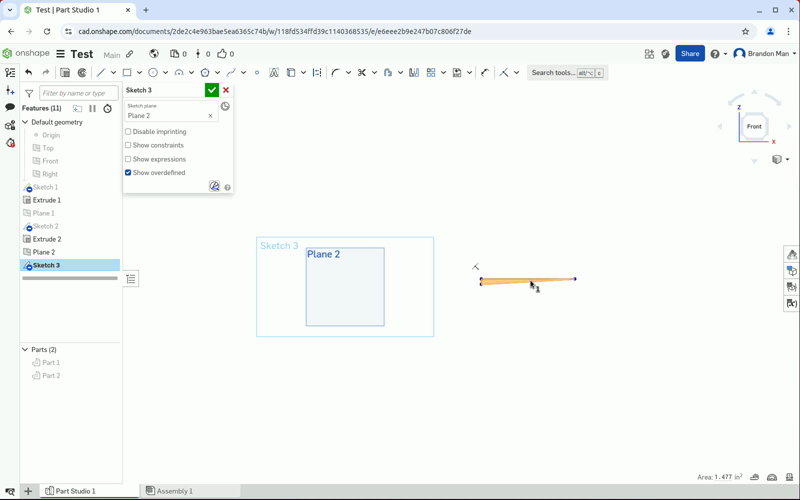
scroll(-6)
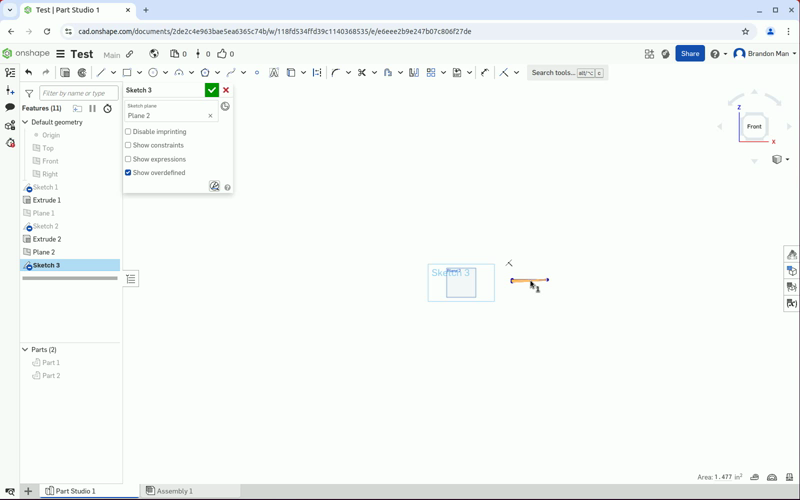
mouse_move(73, 352)
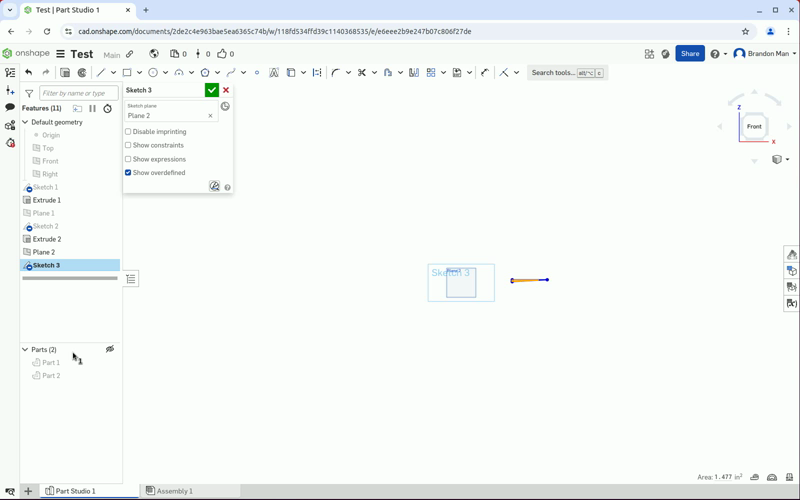
key(shift+y)
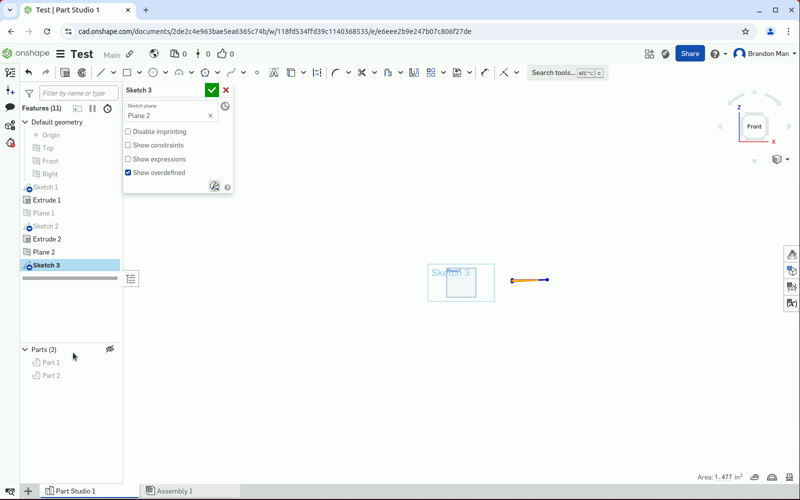
key(shift+e)
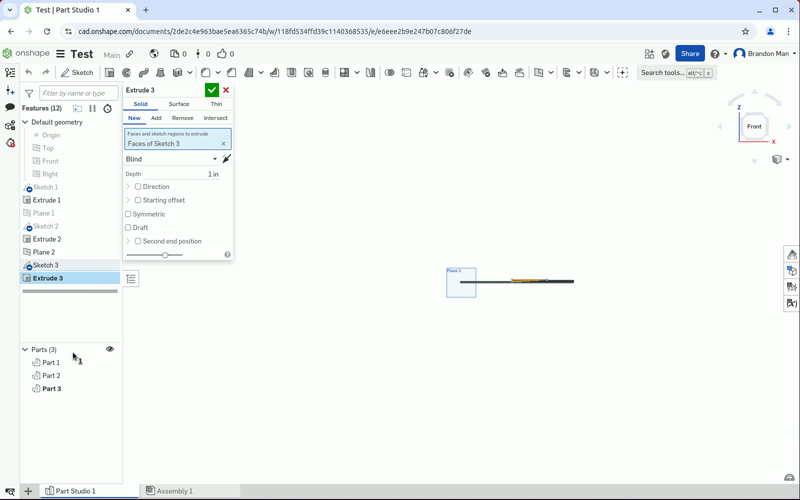
mouse_move(143, 106)
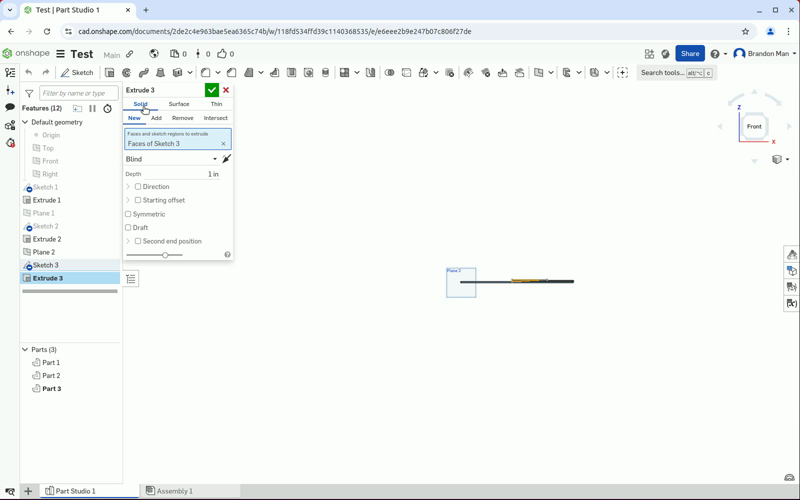
click(143, 106)
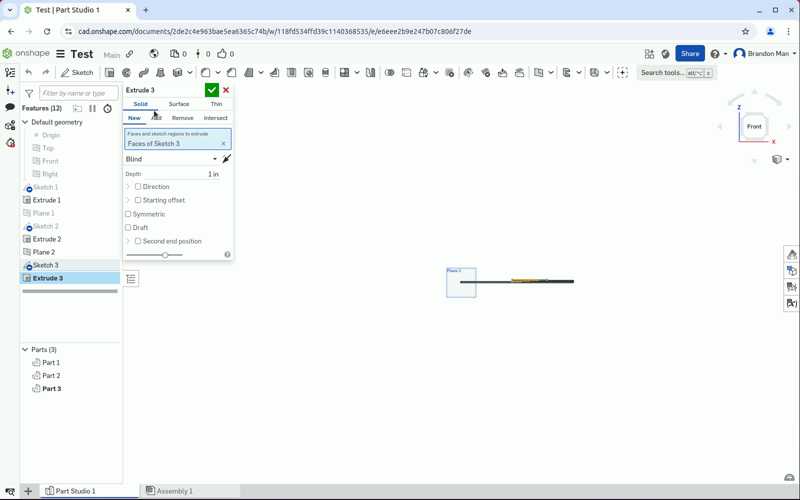
mouse_move(186, 120)
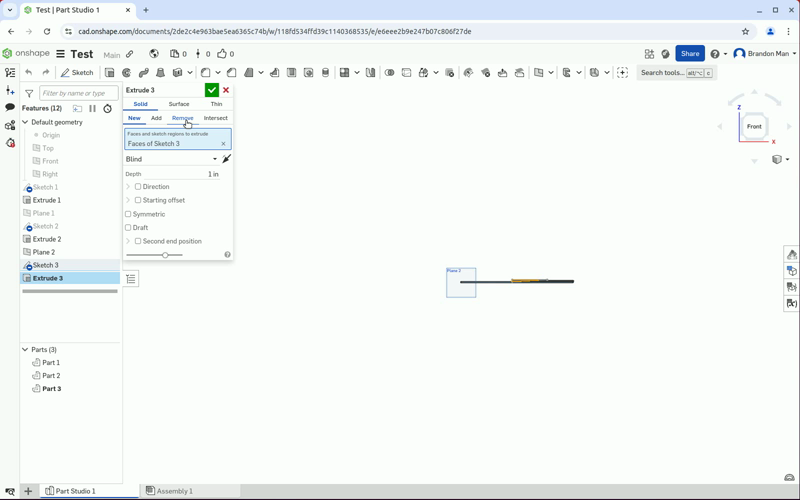
click(186, 120)
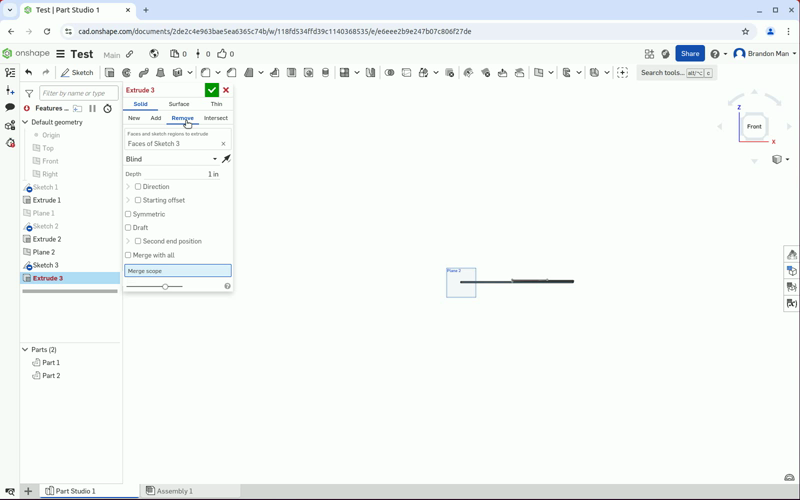
key(tab, 4)
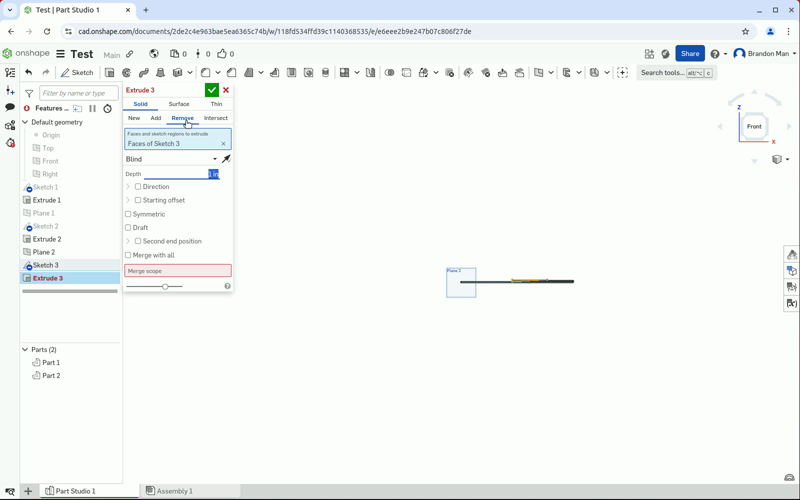
text(8.906)
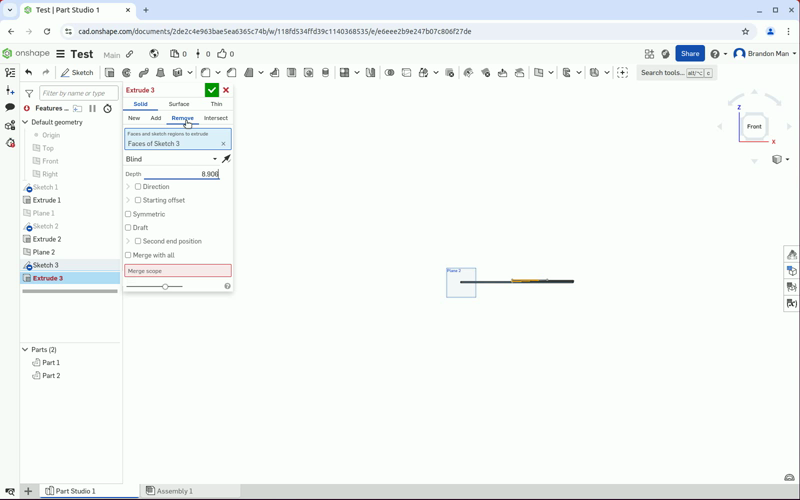
key(tab, 6)
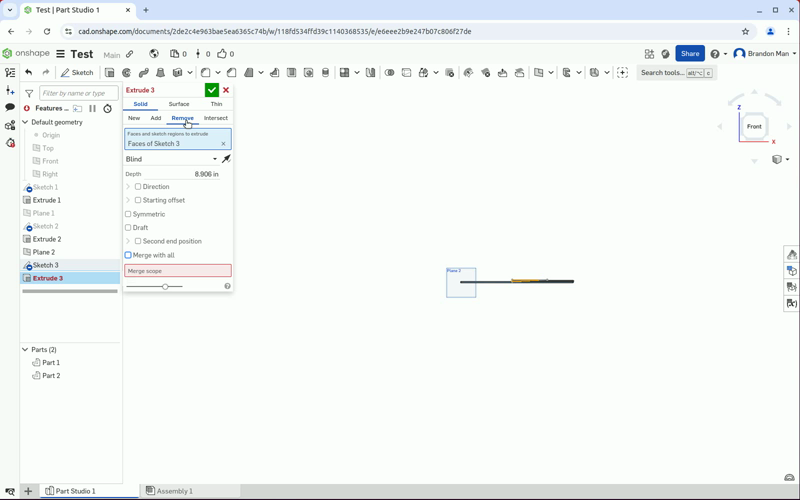
key(space)
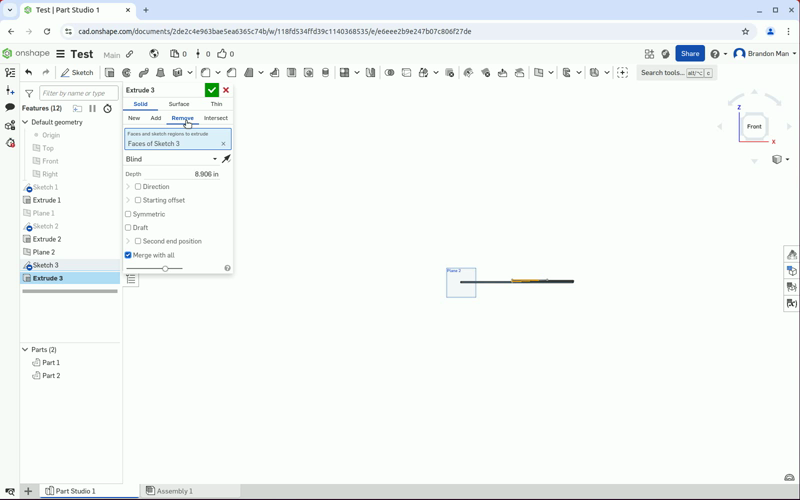
key(enter)
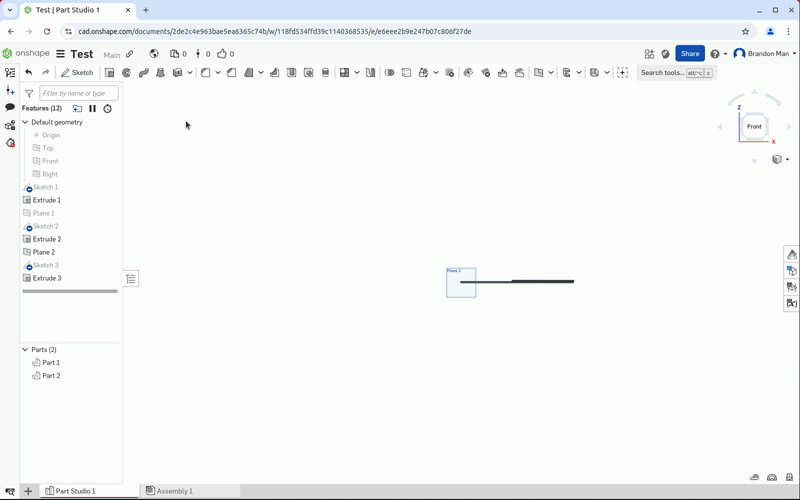
key(shift+h)
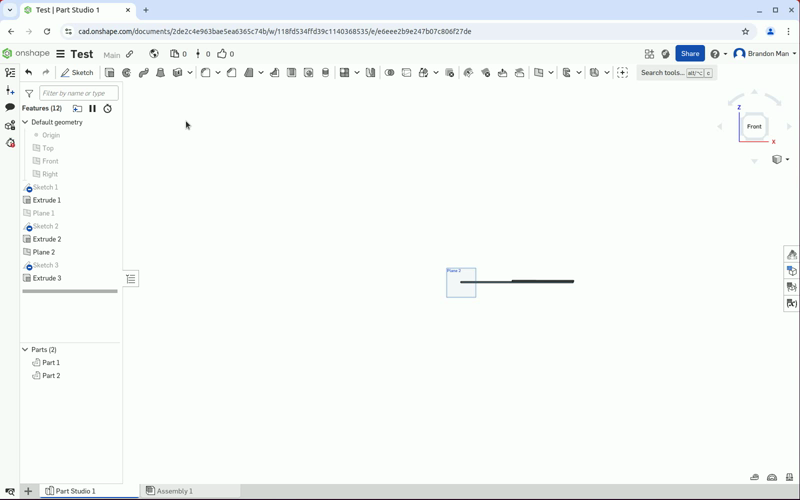
key(shift+h)
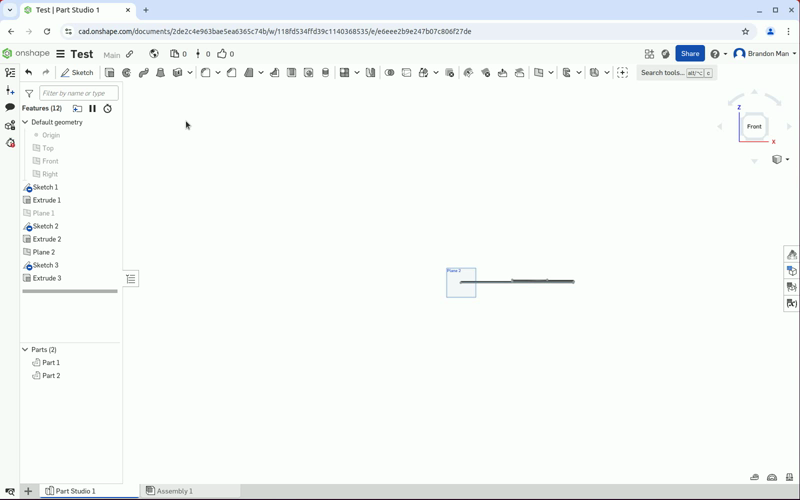
key(shift+7)
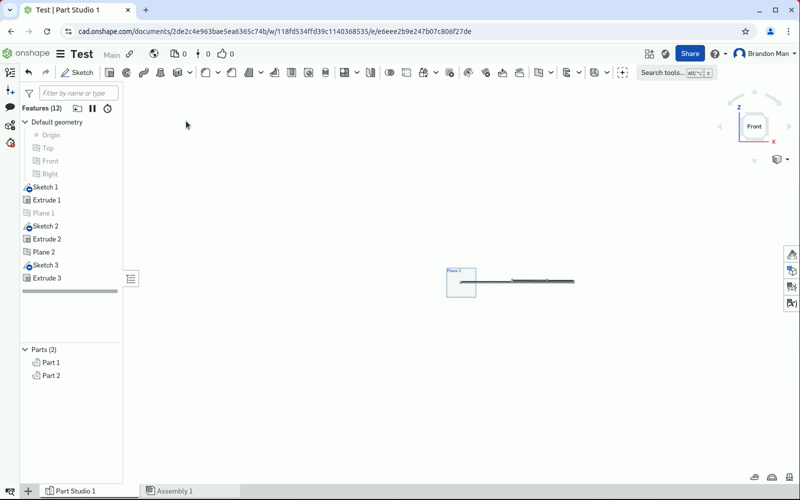
key(left, 2)
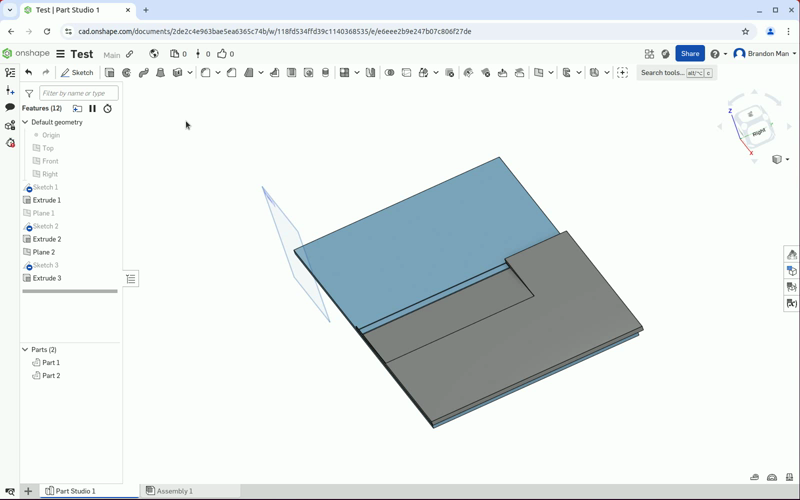
key(down, 2)
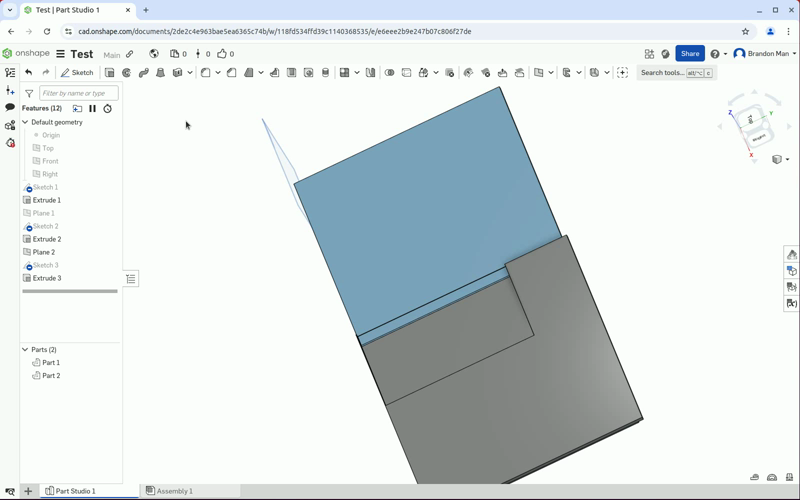
key(up, 2)
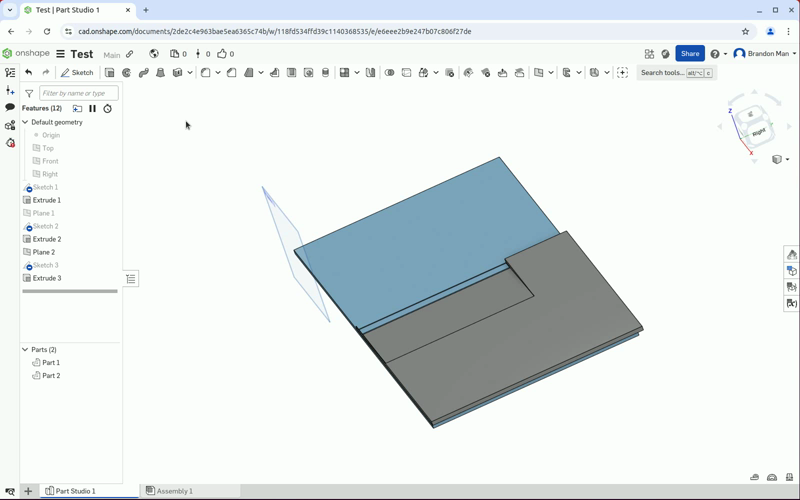
key(right, 2)
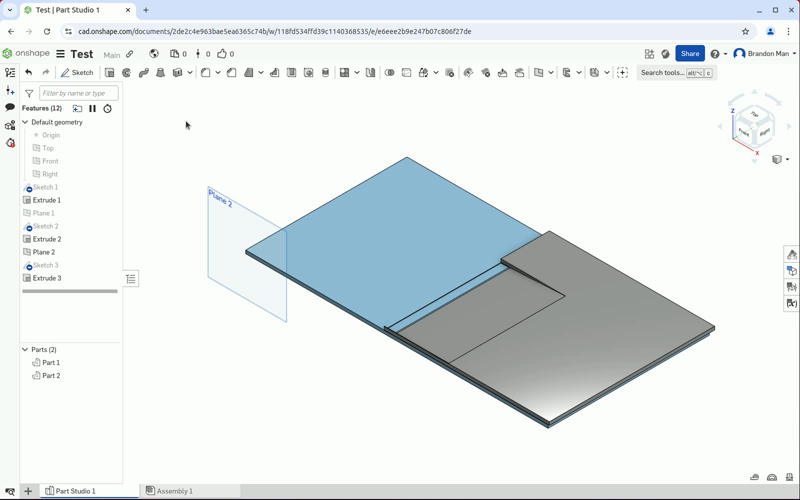
mouse_move(73, 189)
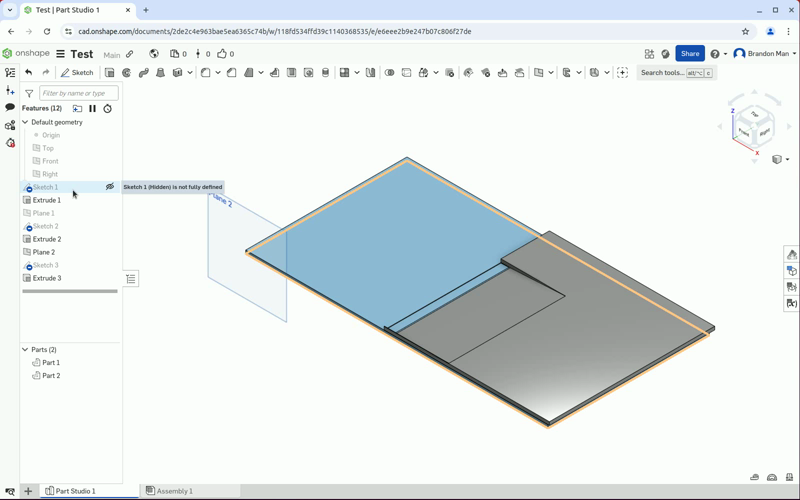
click(73, 189)